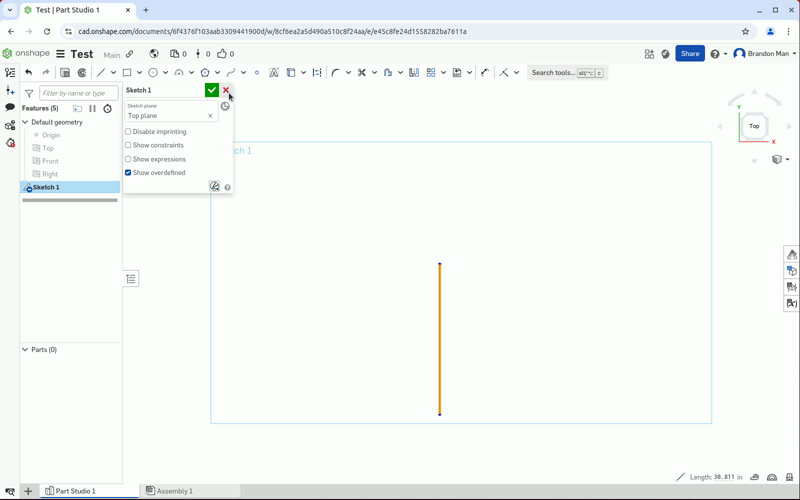
key(shift+h)
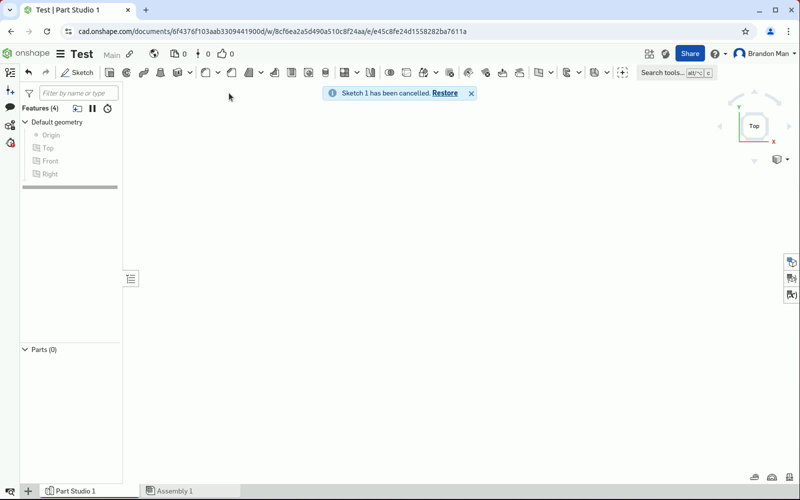
mouse_move(73, 352)
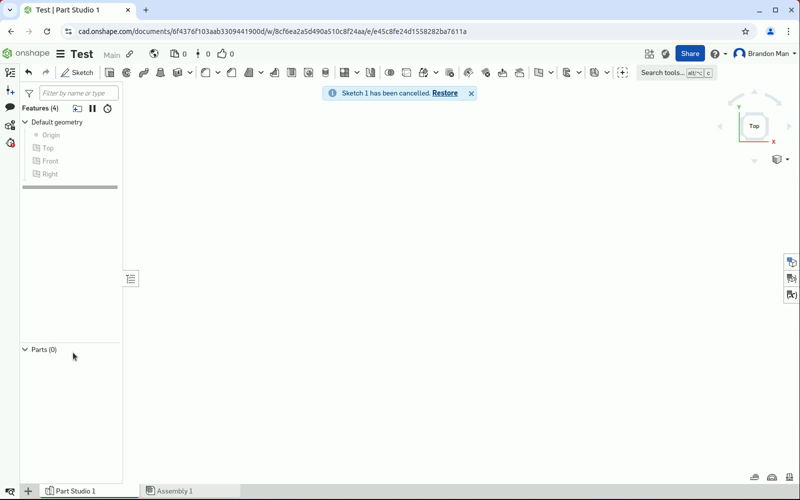
key(y)
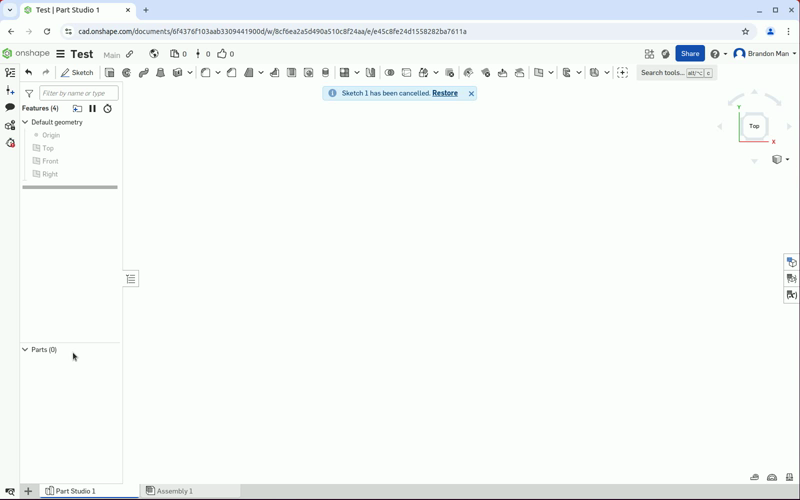
key(shift+p)
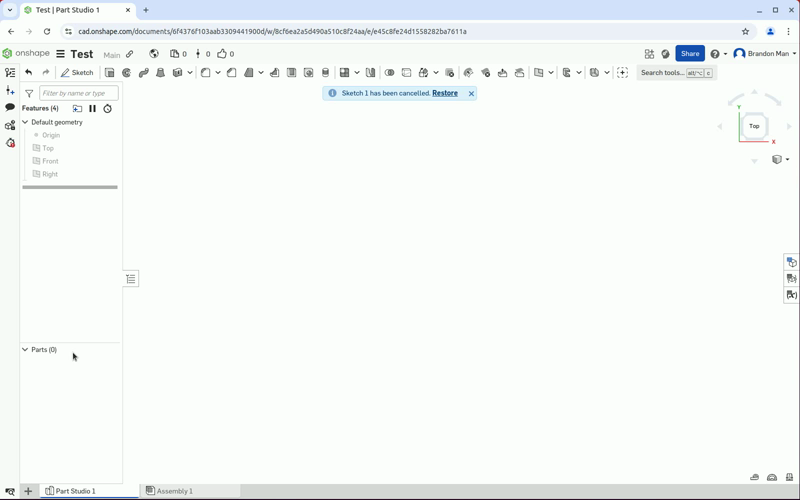
key(space)
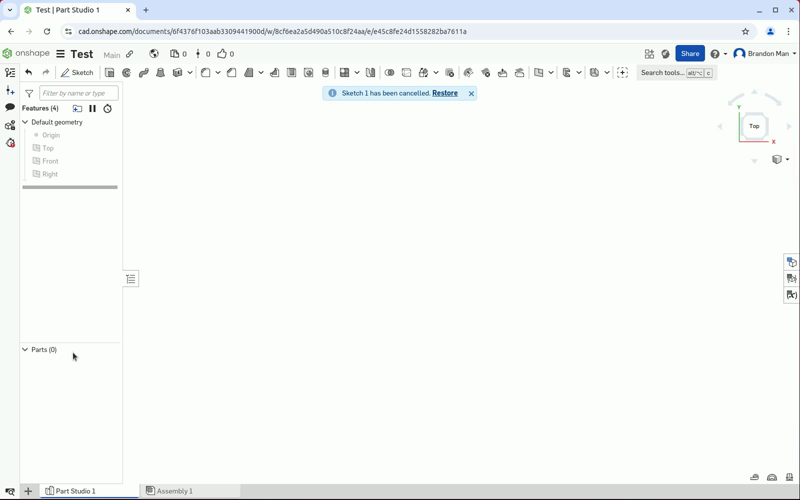
key_down(shift)
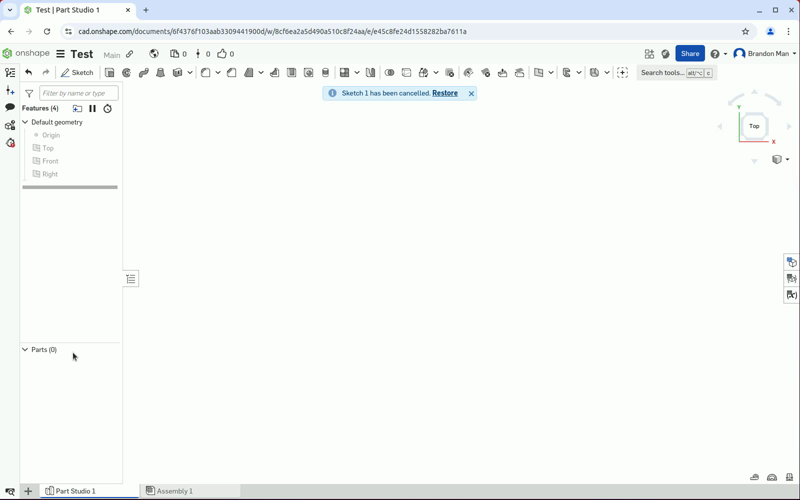
key(up)
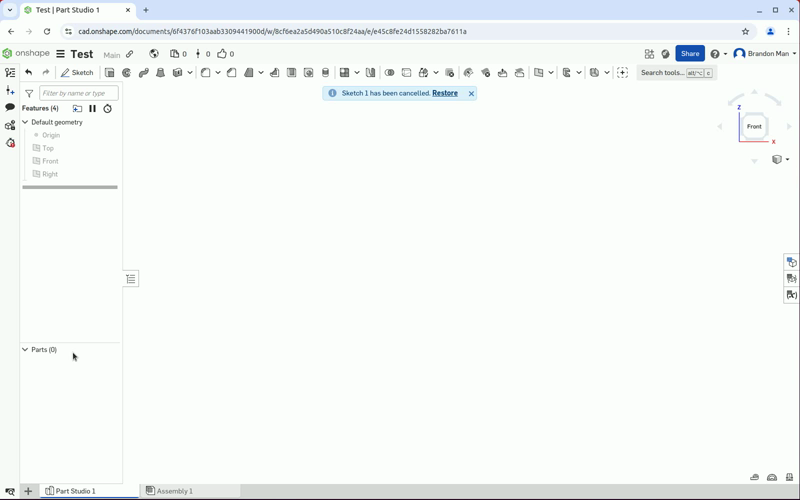
key_up(shift)
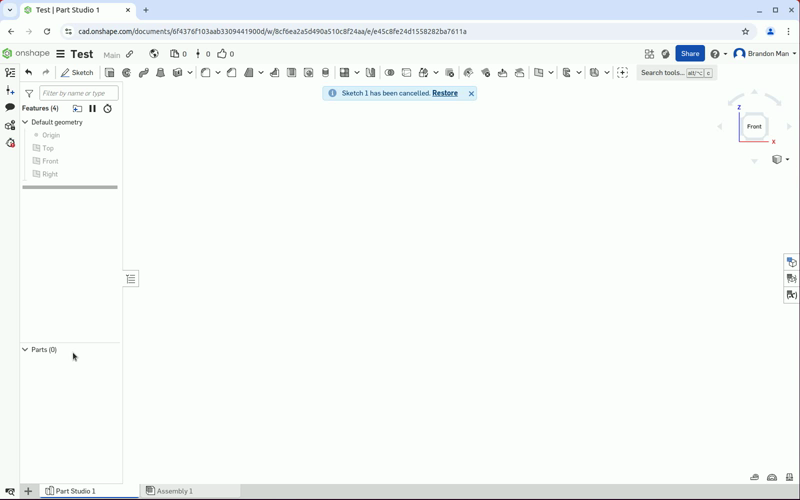
key(space)
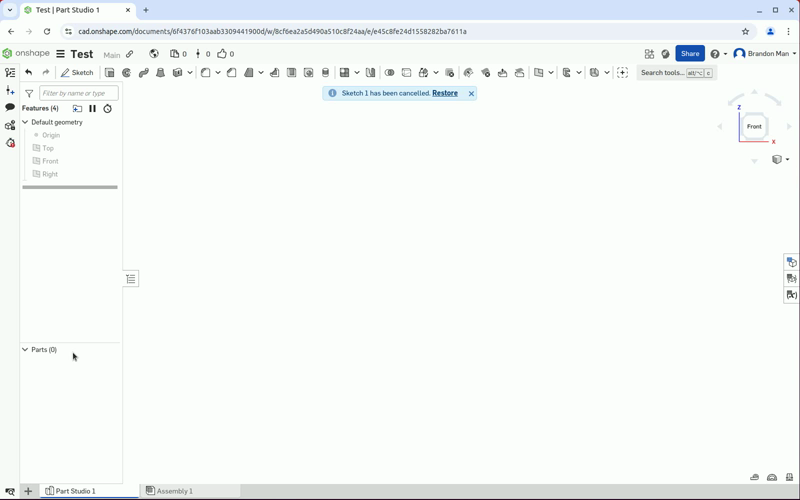
key_down(shift)
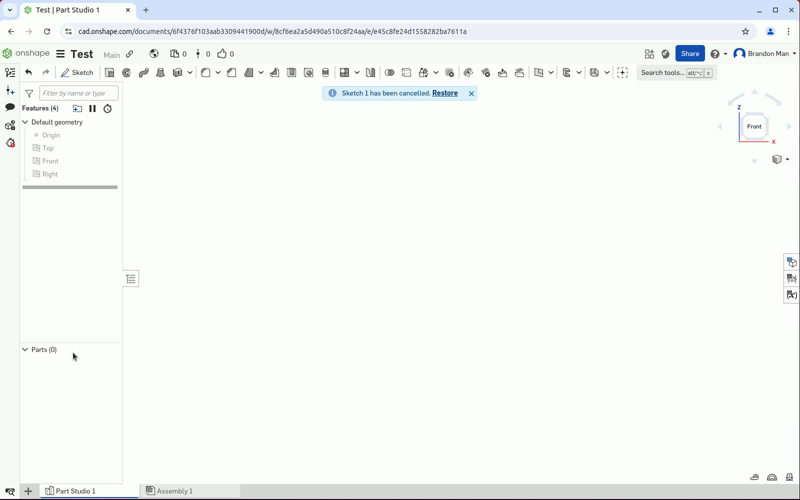
key(left)
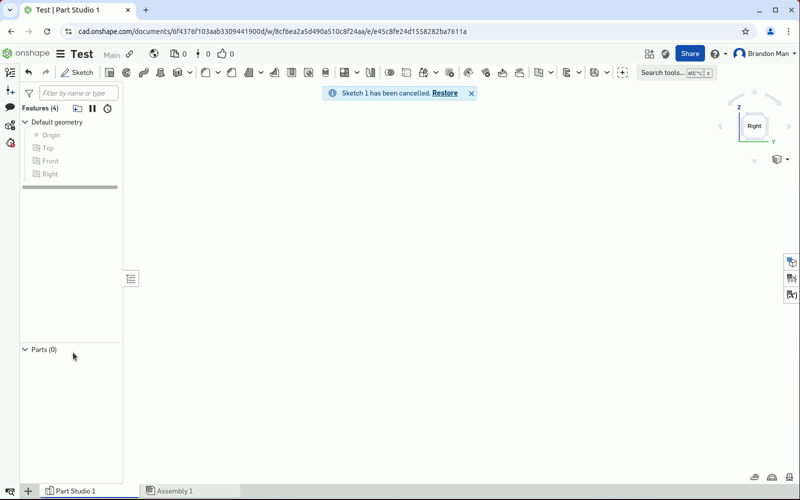
key_up(shift)
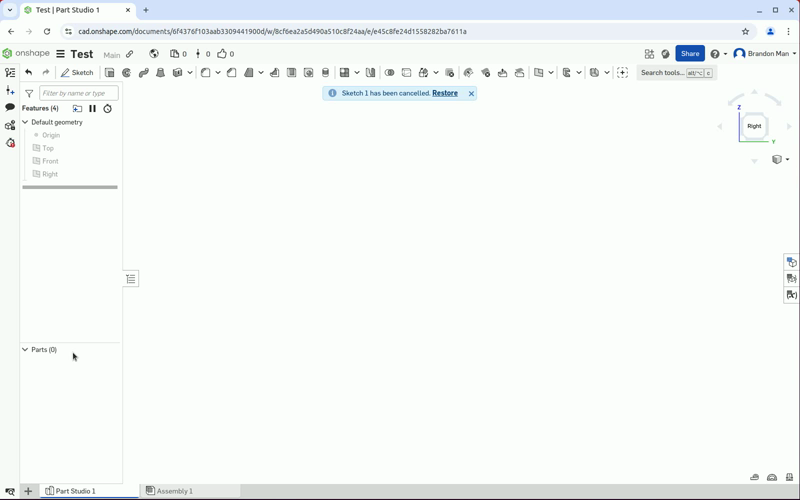
mouse_move(73, 352)
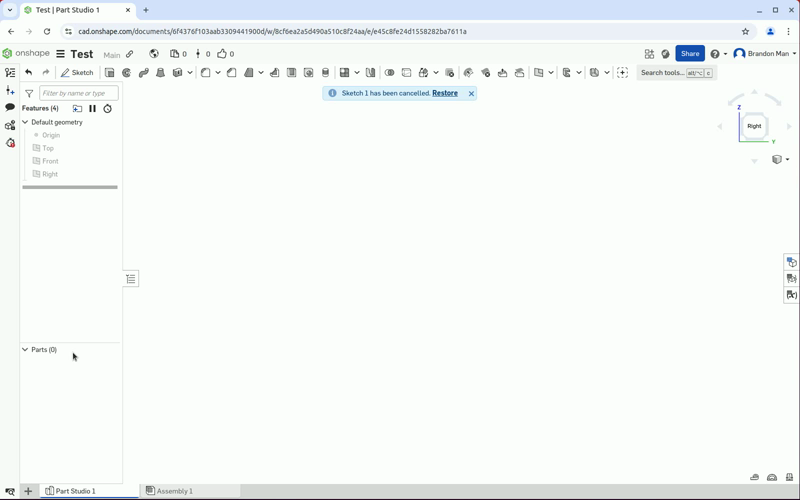
key(shift+y)
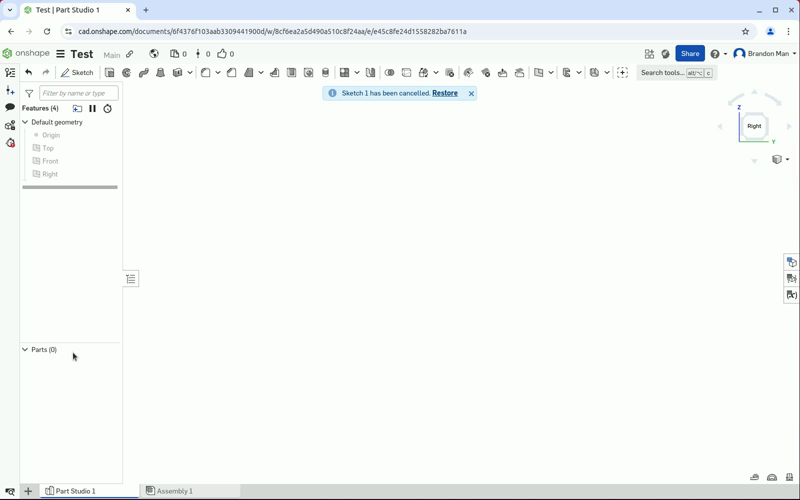
key(shift+s)
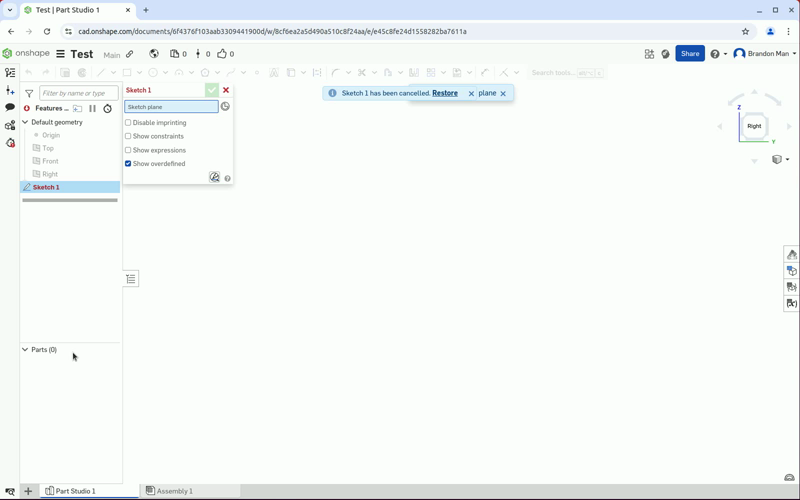
mouse_move(73, 176)
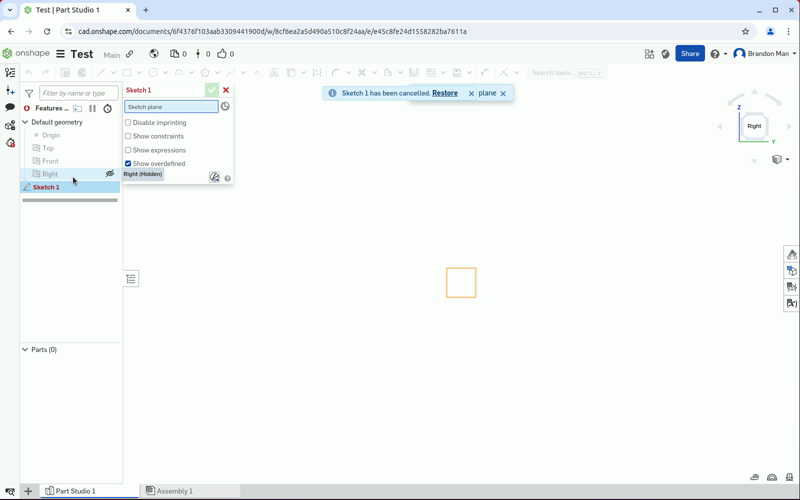
click(73, 176)
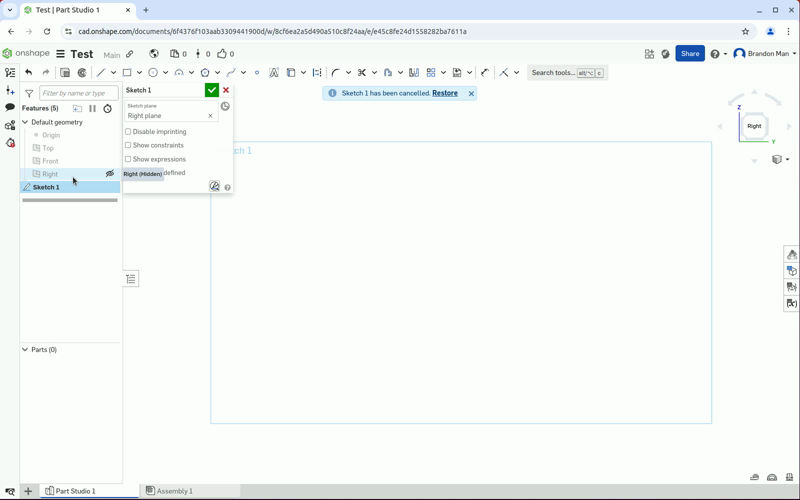
mouse_move(73, 352)
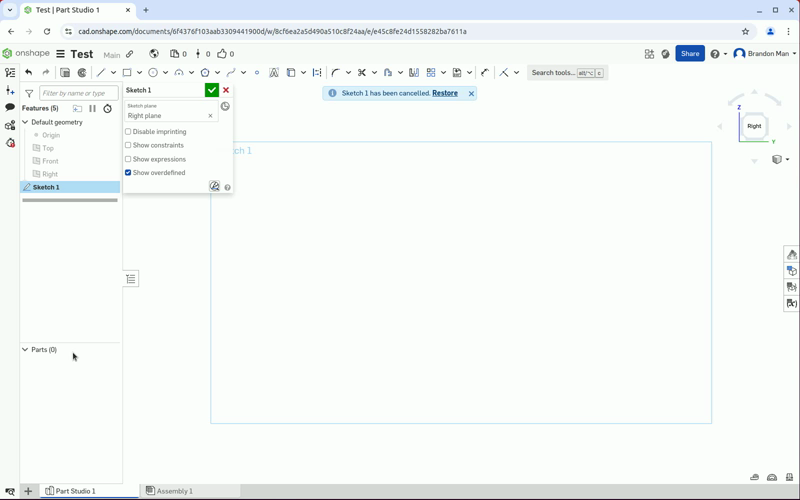
key(y)
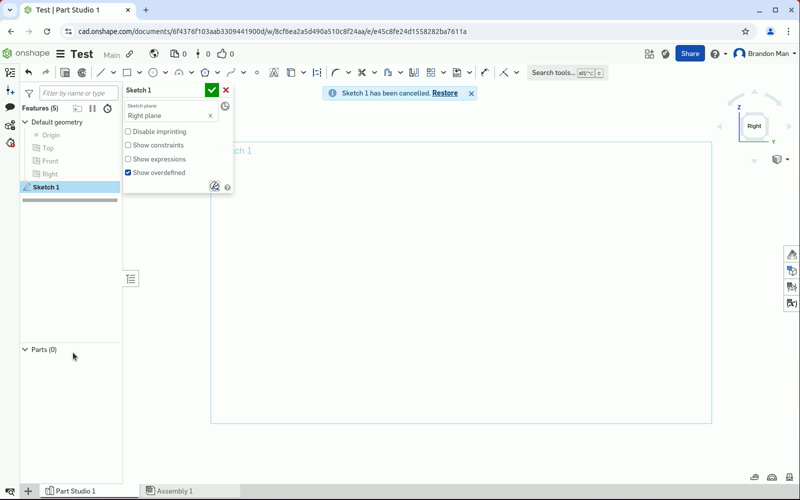
key(l)
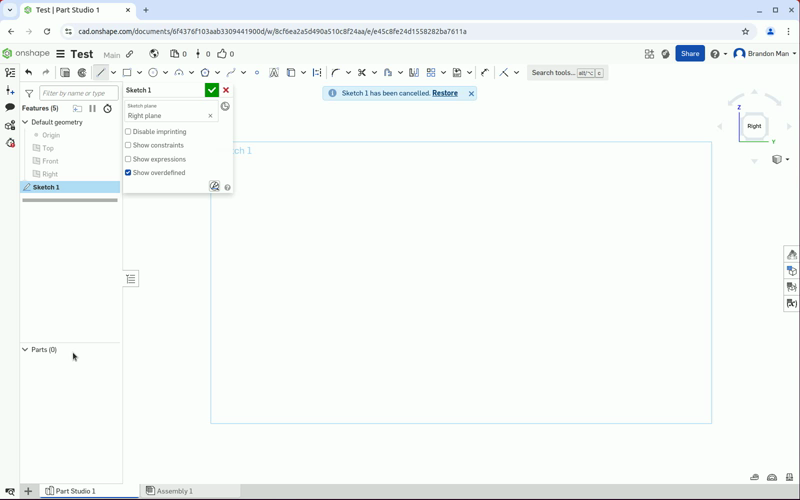
key_down(shift)
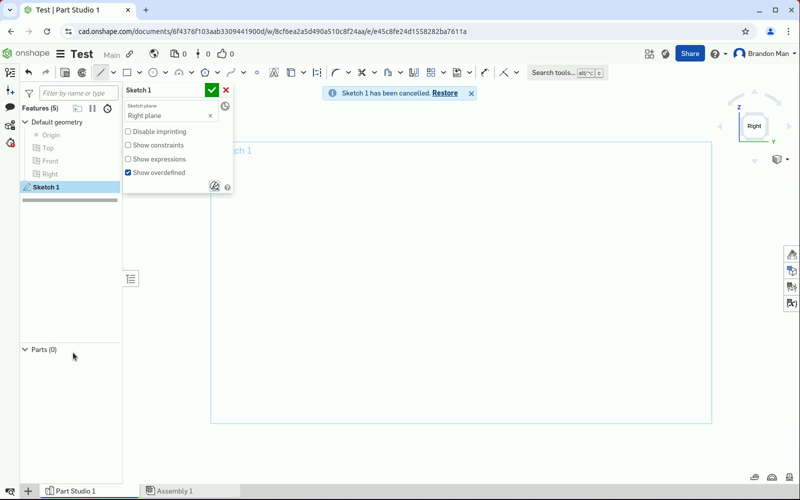
mouse_move(460, 282)
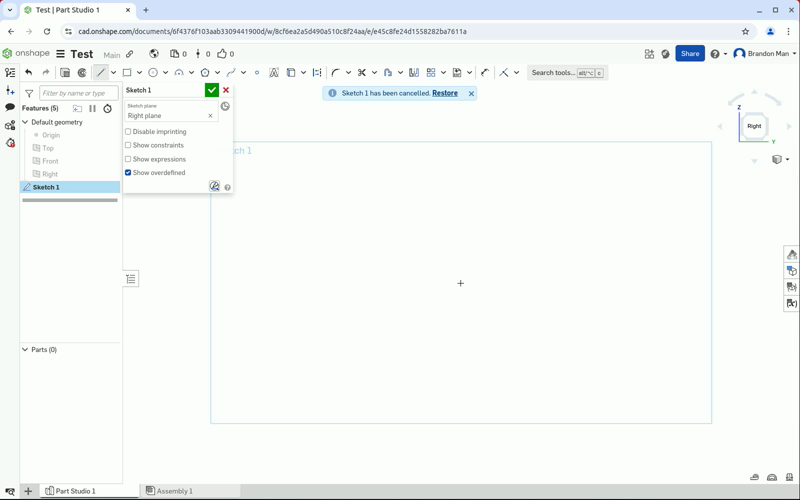
click(460, 282)
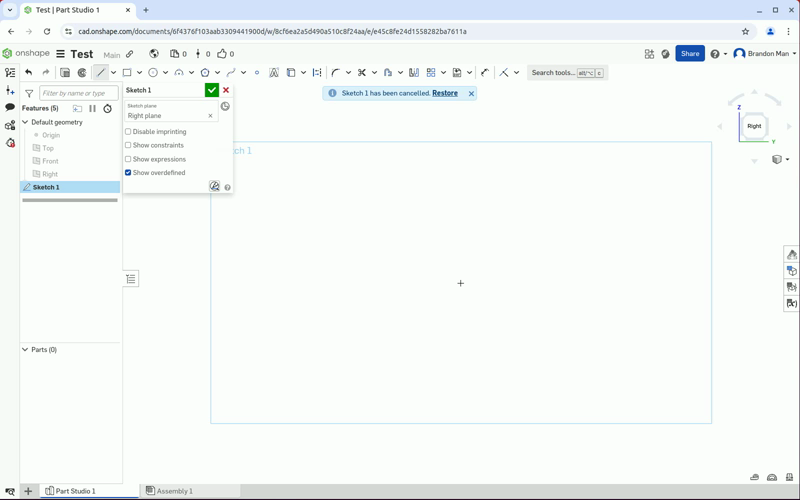
key_up(shift)
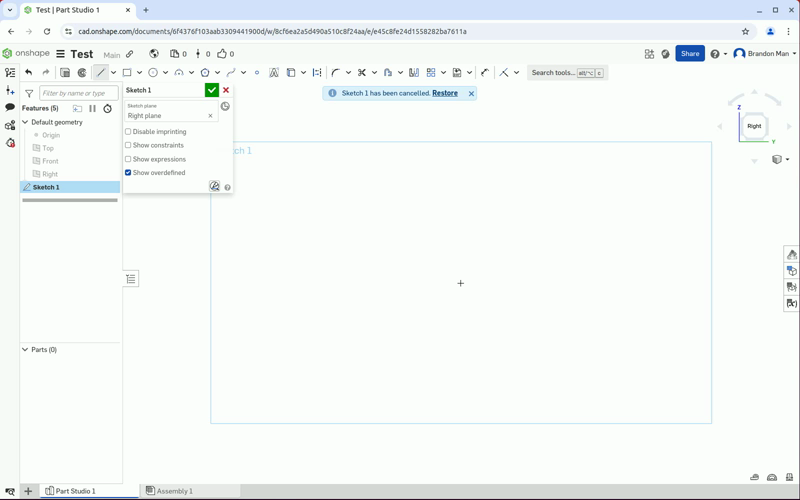
key_down(shift)
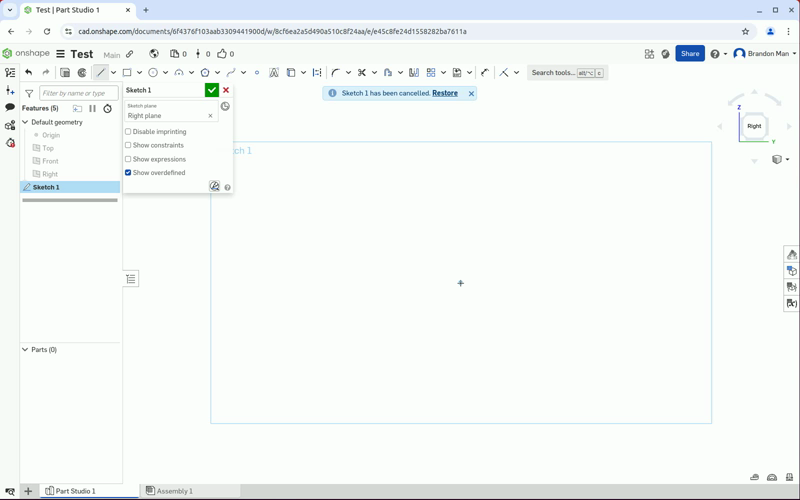
mouse_move(523, 282)
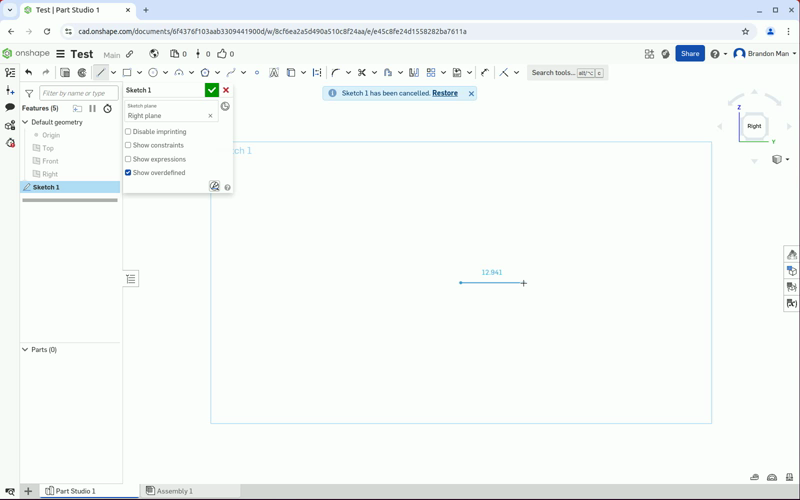
click(523, 282)
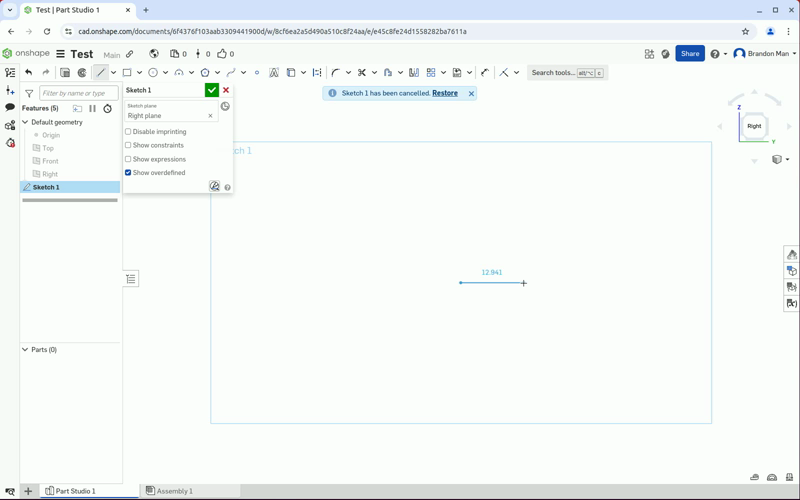
key_up(shift)
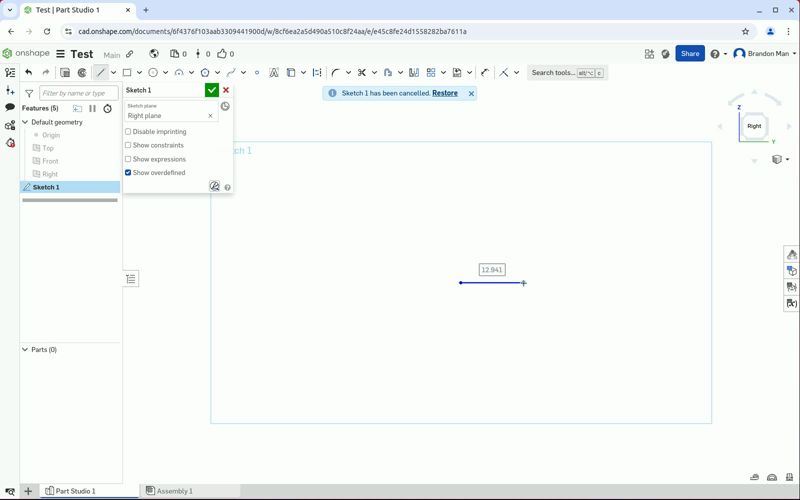
key_down(shift)
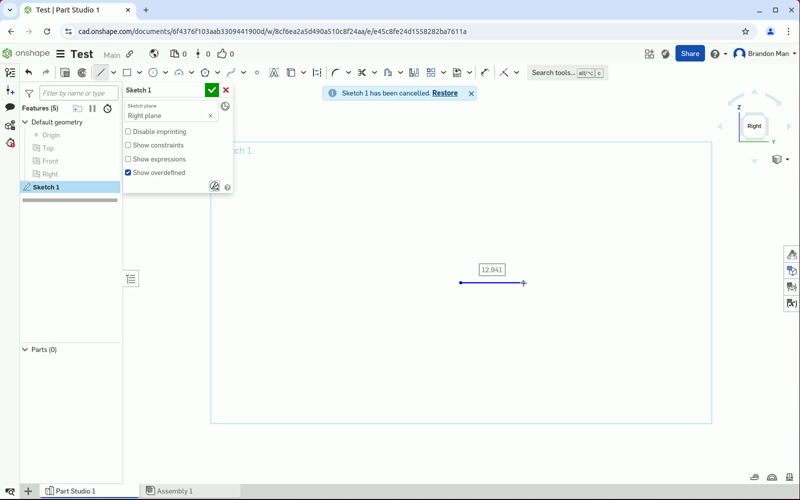
mouse_move(553, 282)
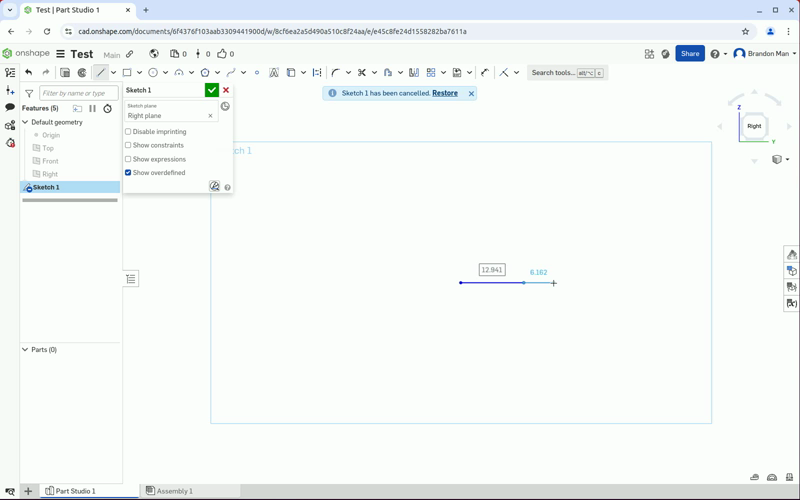
mouse_move(523, 243)
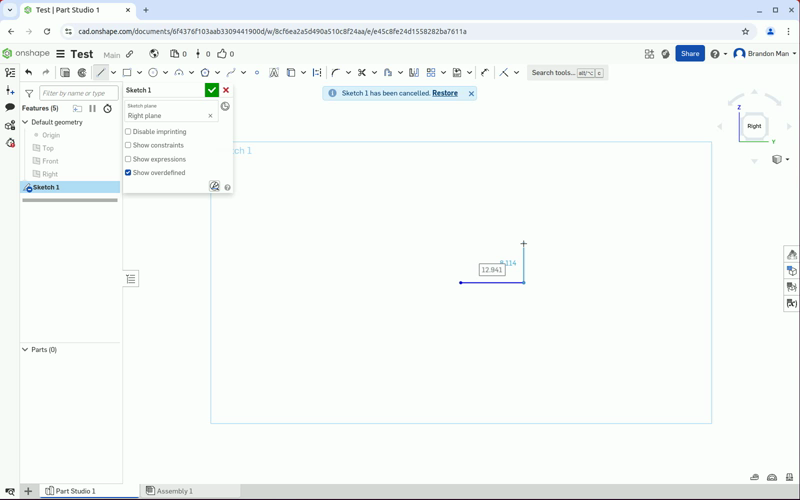
click(523, 243)
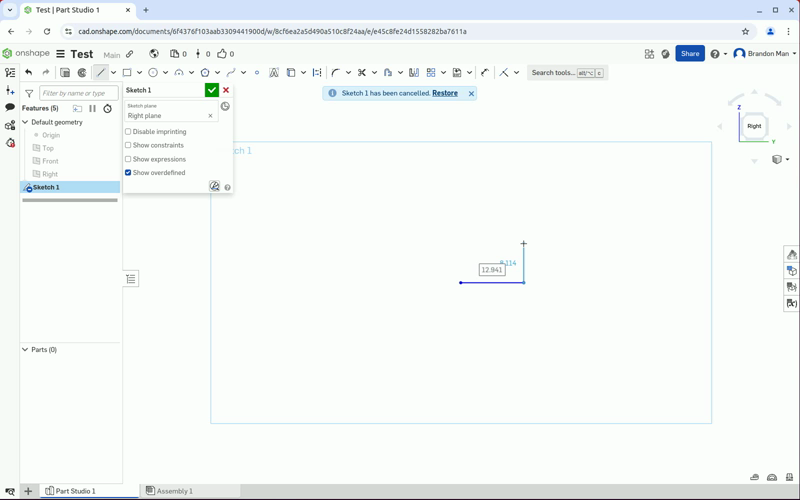
key_up(shift)
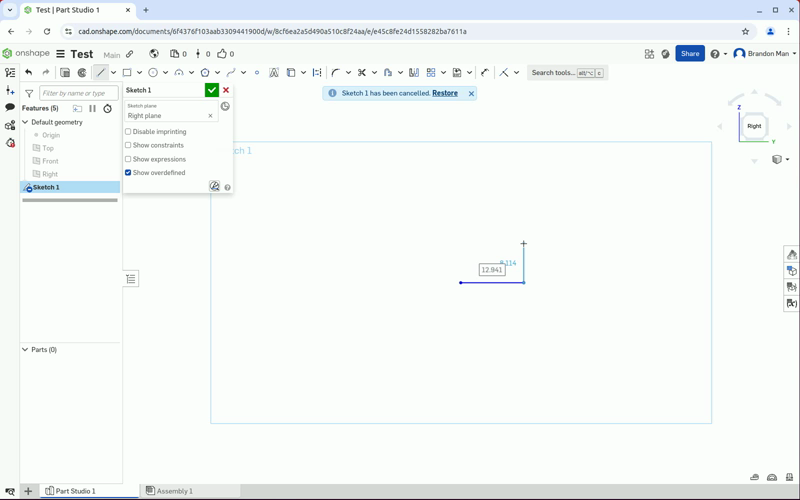
key_down(shift)
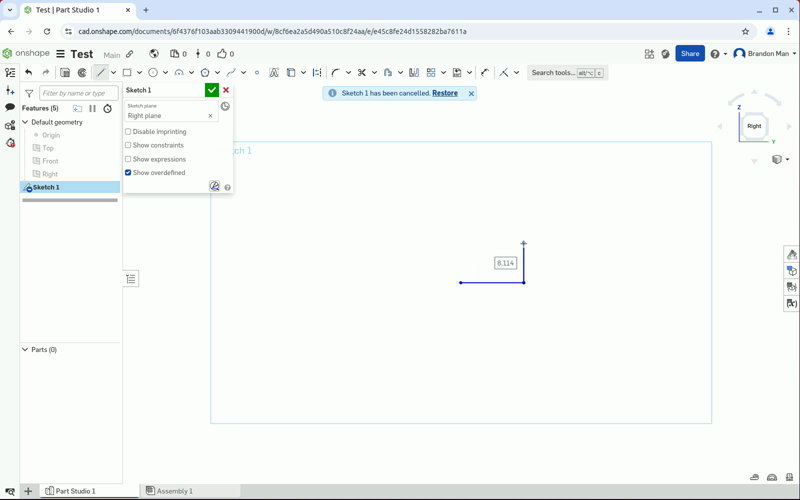
mouse_move(460, 243)
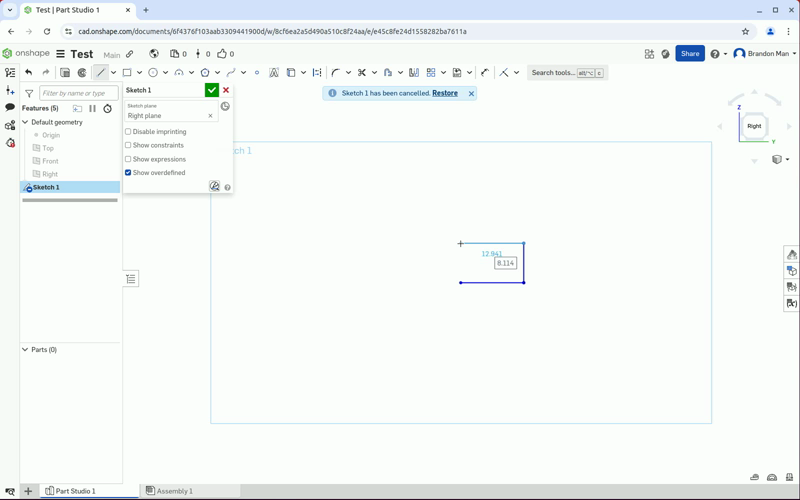
click(460, 243)
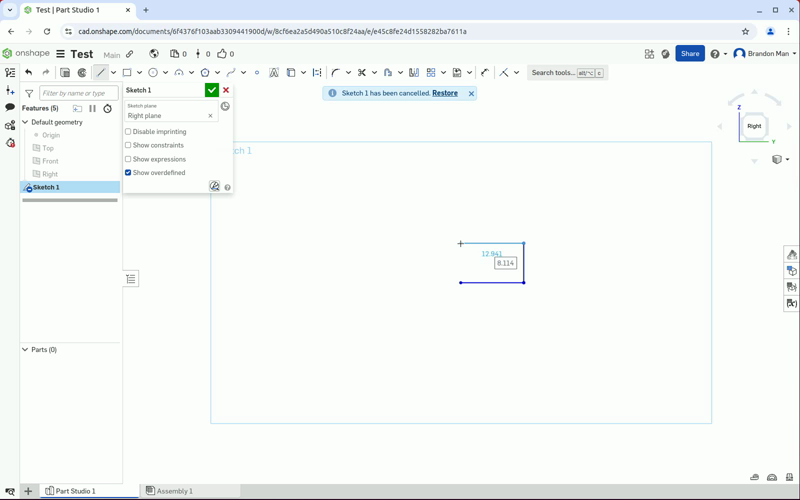
key_up(shift)
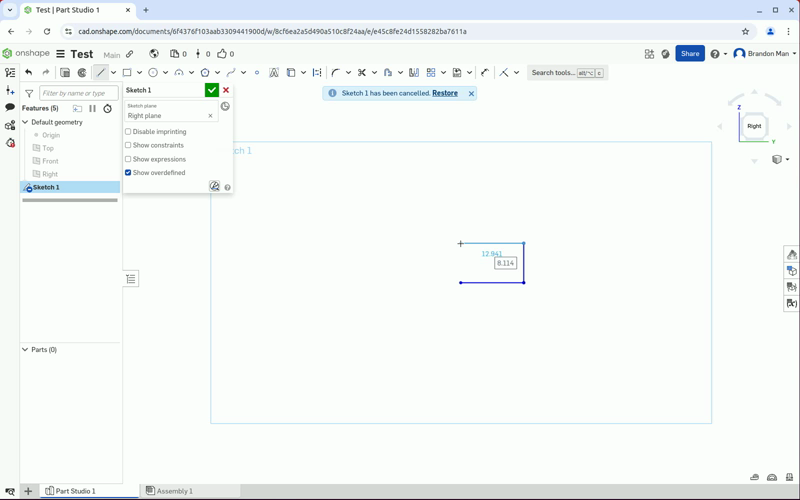
mouse_move(490, 243)
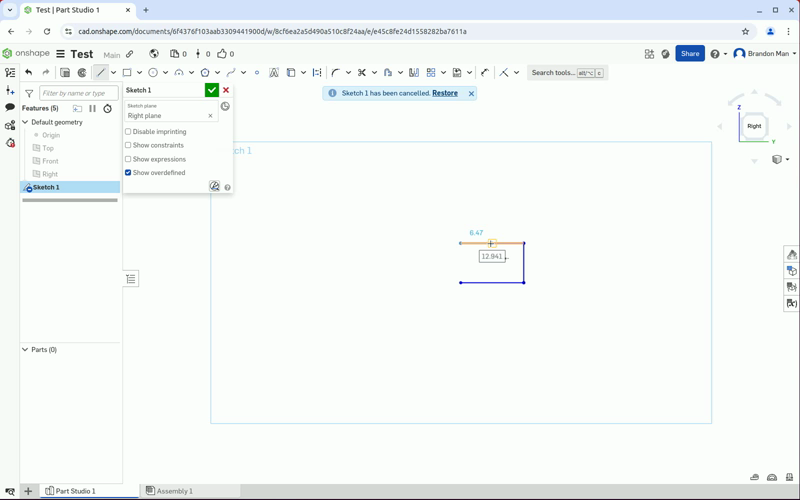
key_down(shift)
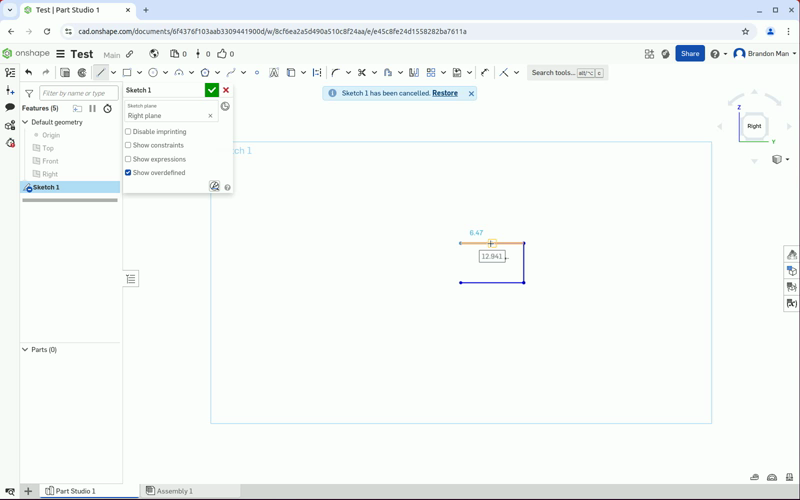
mouse_move(460, 282)
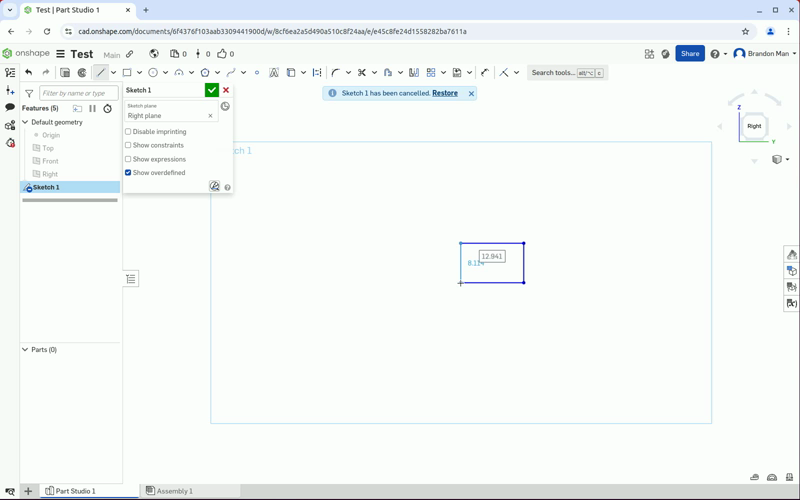
key_up(shift)
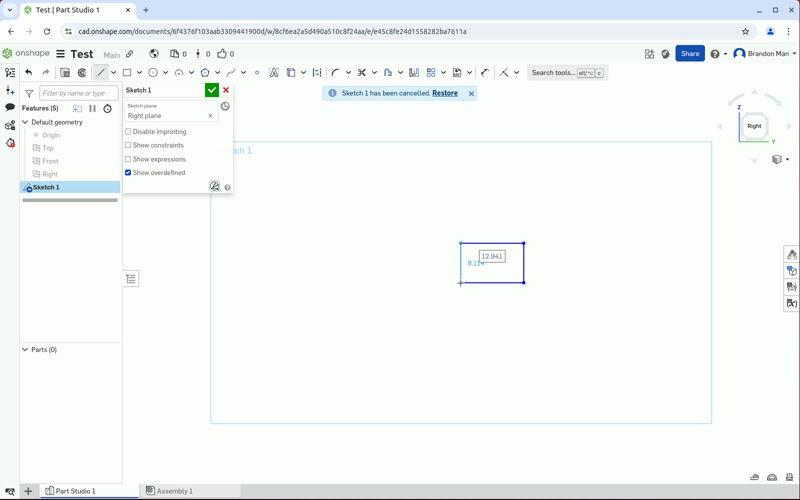
click(460, 282)
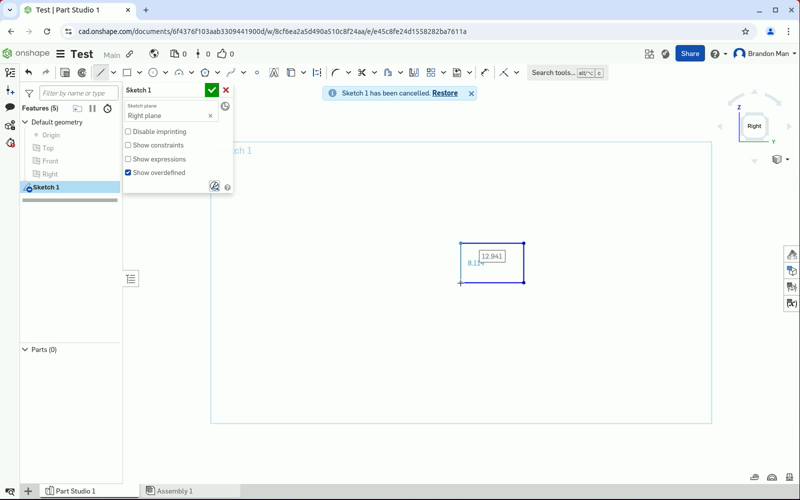
key(esc)
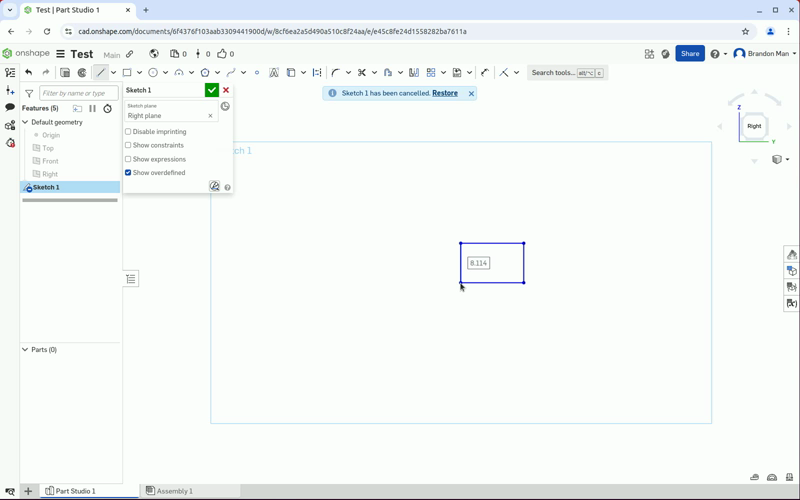
mouse_move(468, 252)
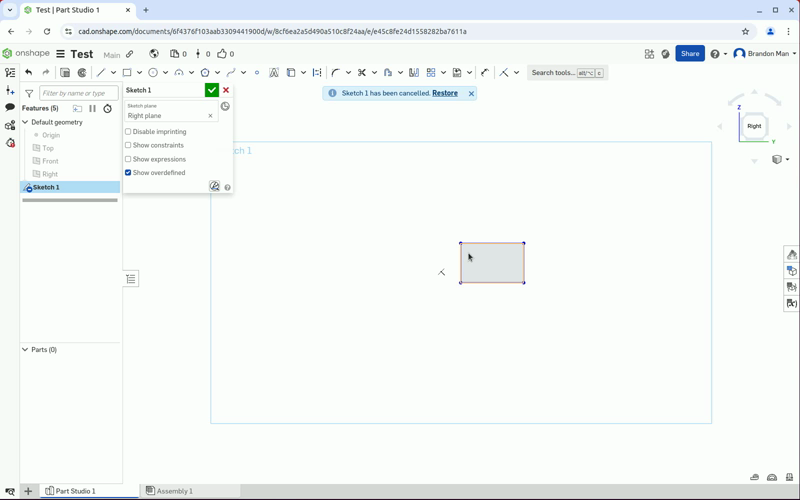
click(468, 252)
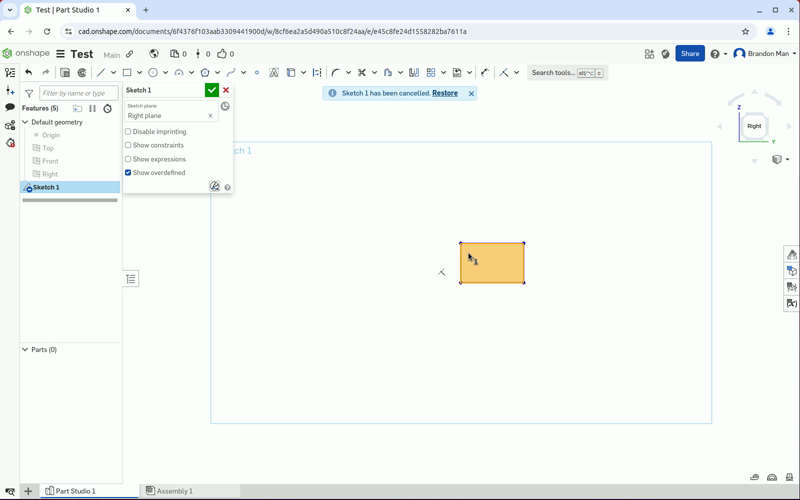
mouse_move(73, 352)
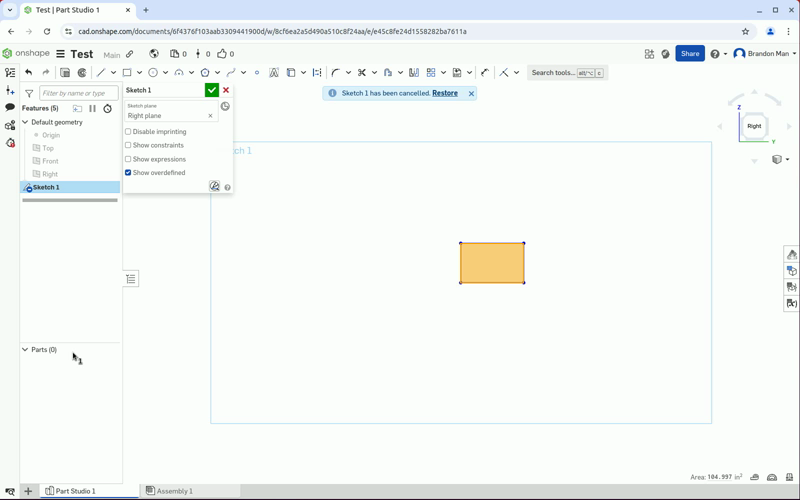
key(shift+y)
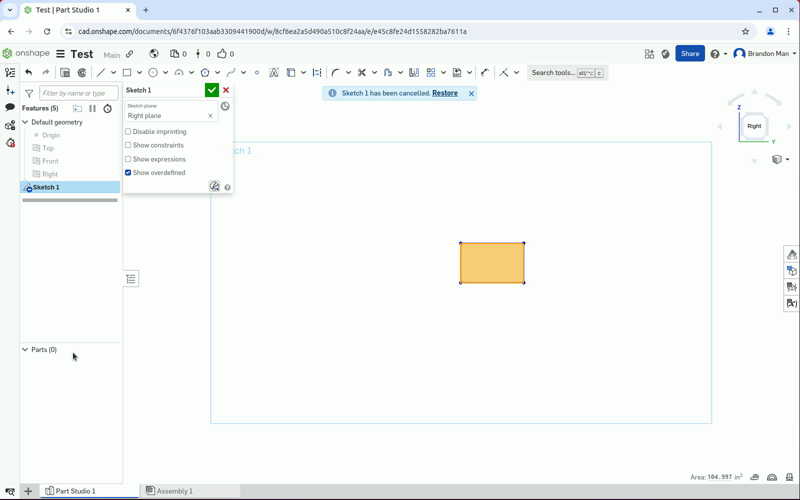
key(shift+e)
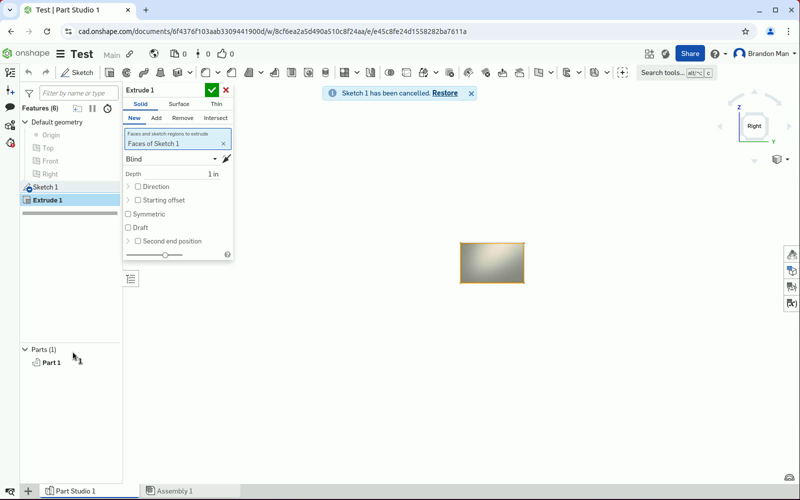
mouse_move(143, 106)
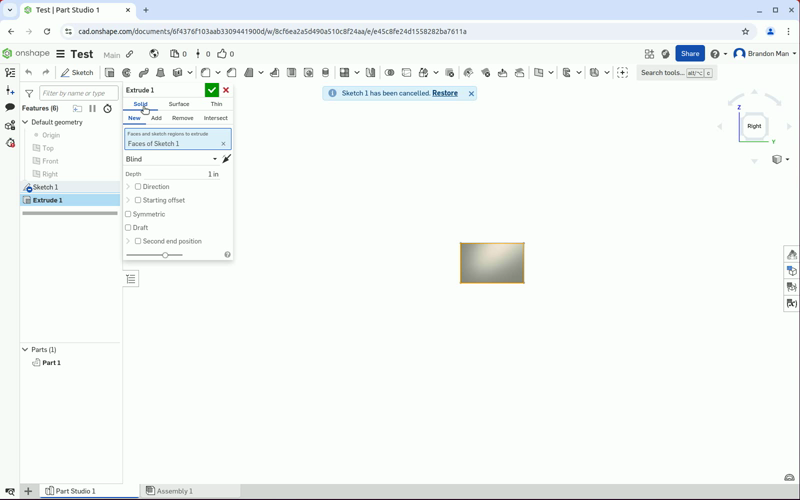
click(143, 106)
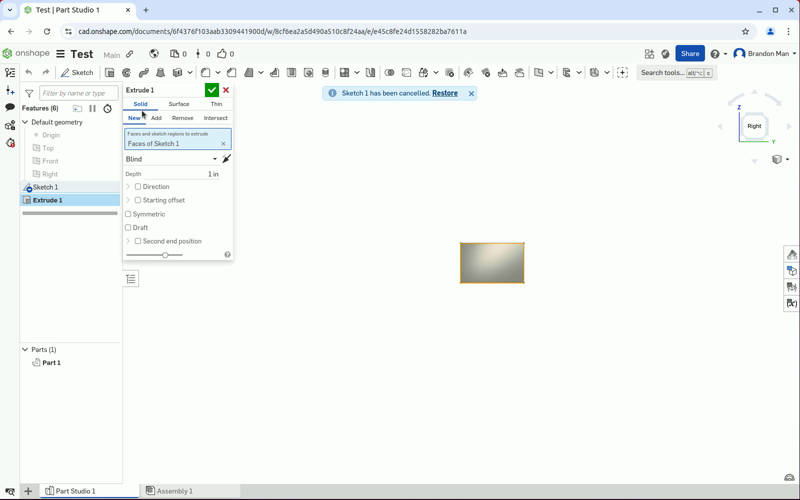
mouse_move(137, 120)
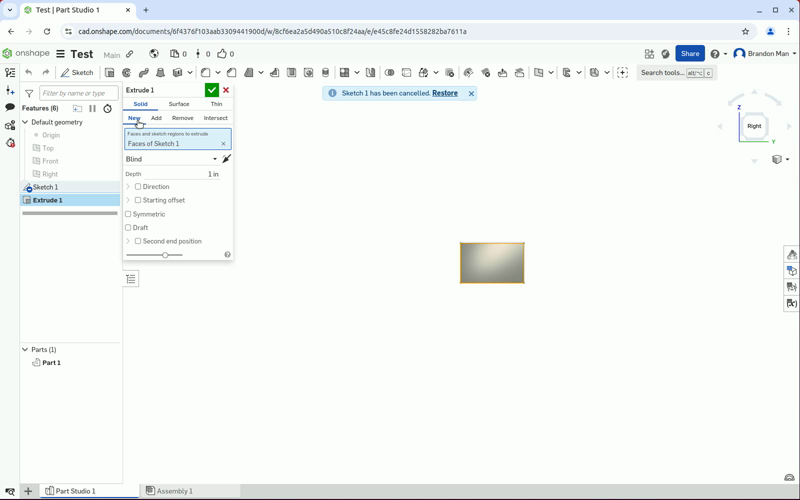
click(137, 120)
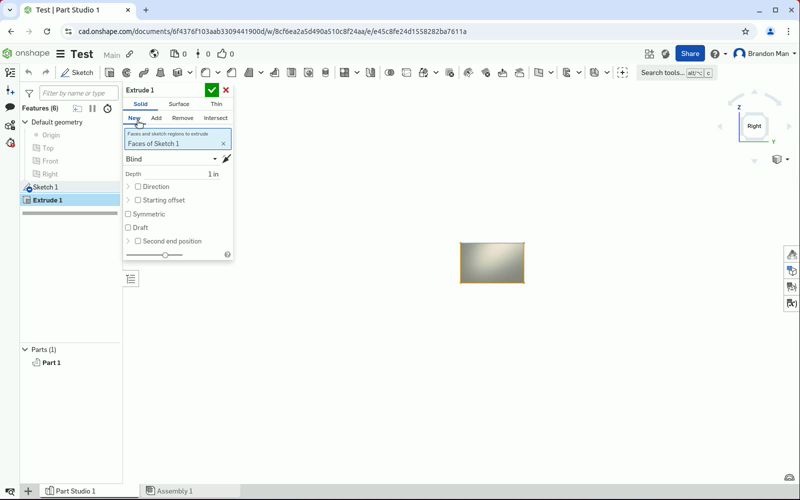
key(tab, 4)
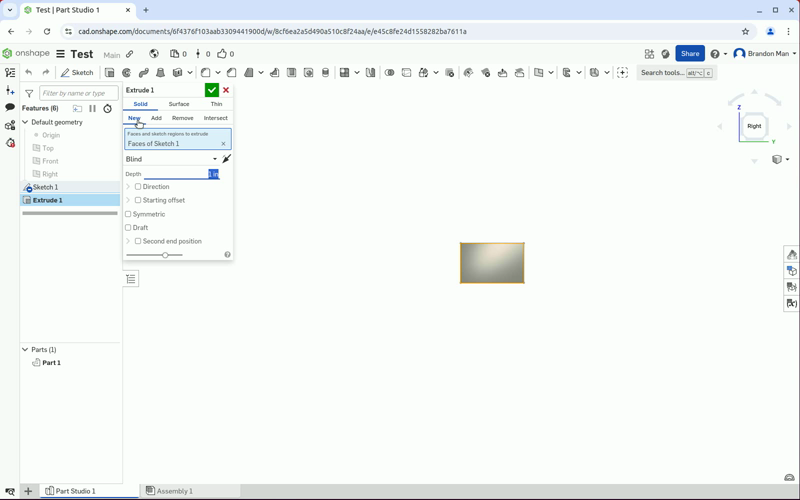
text(23.108)
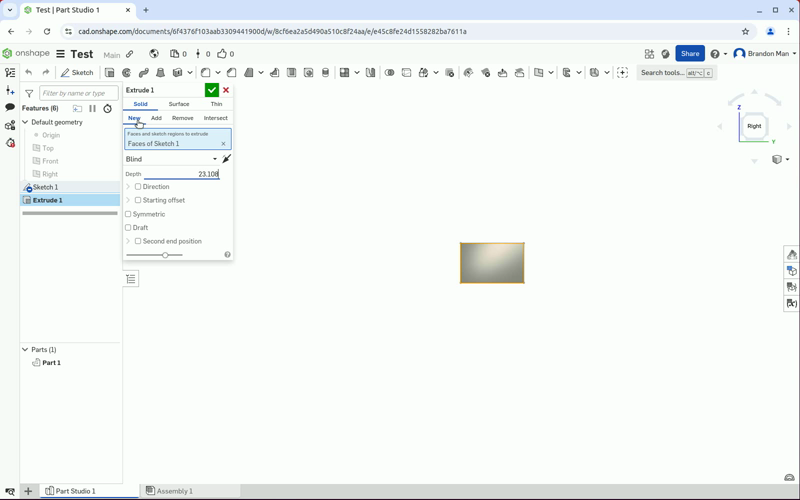
key(enter)
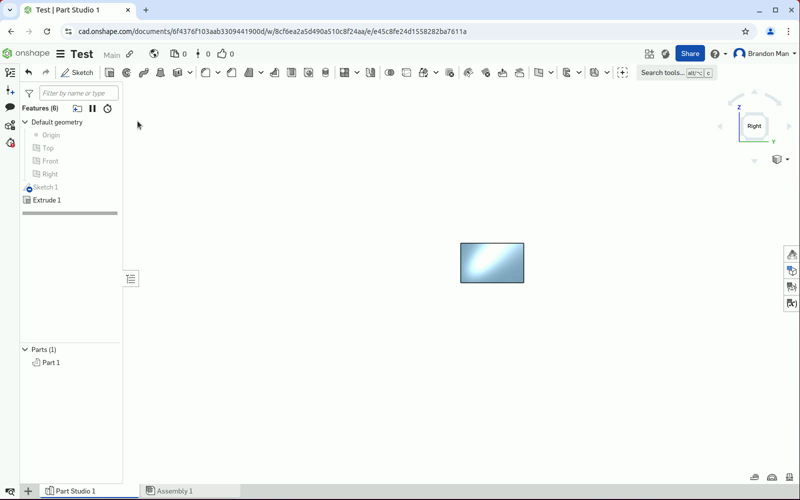
key(shift+h)
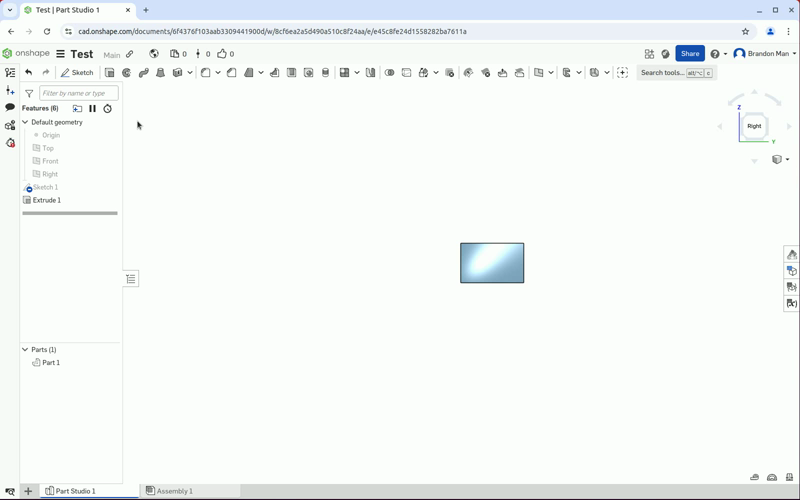
key(shift+h)
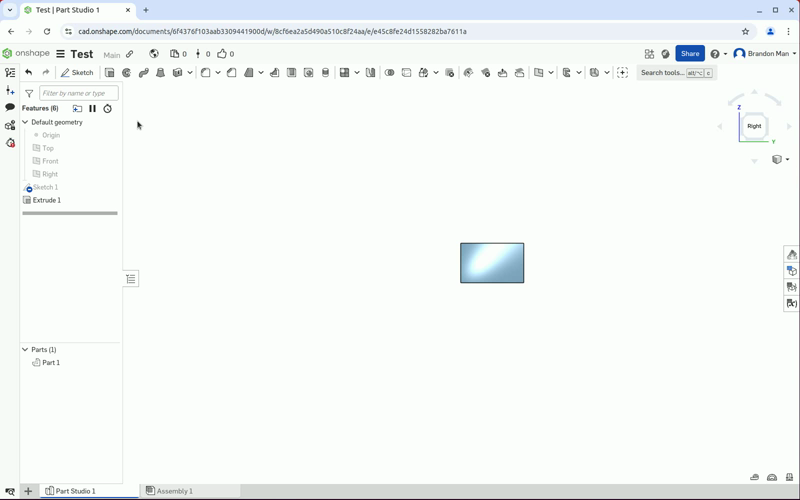
mouse_move(73, 189)
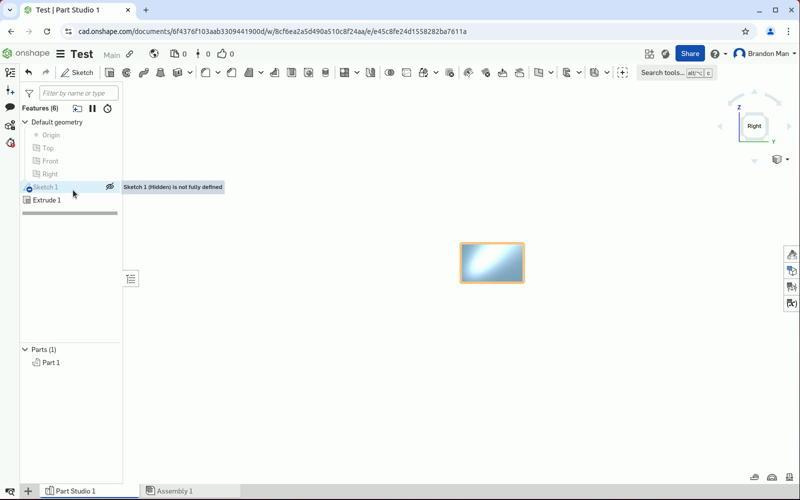
click(73, 189)
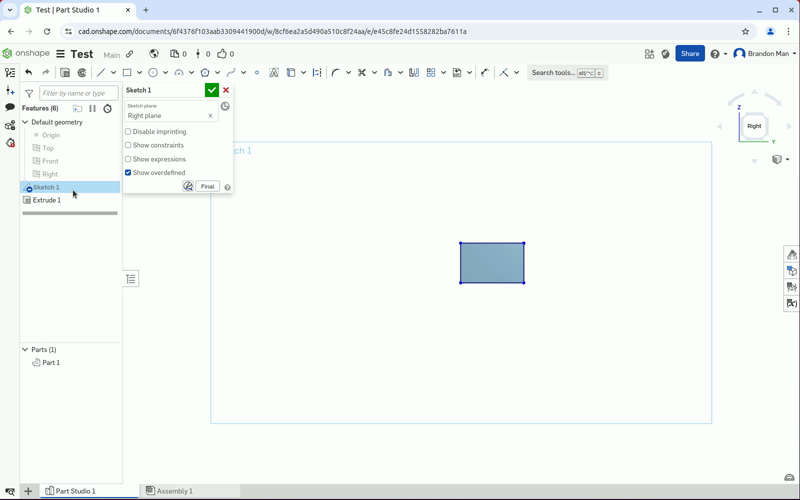
mouse_move(229, 92)
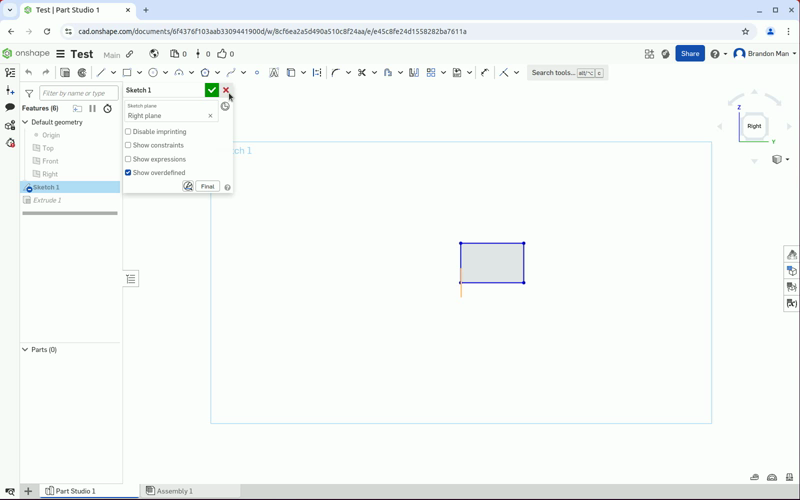
click(229, 92)
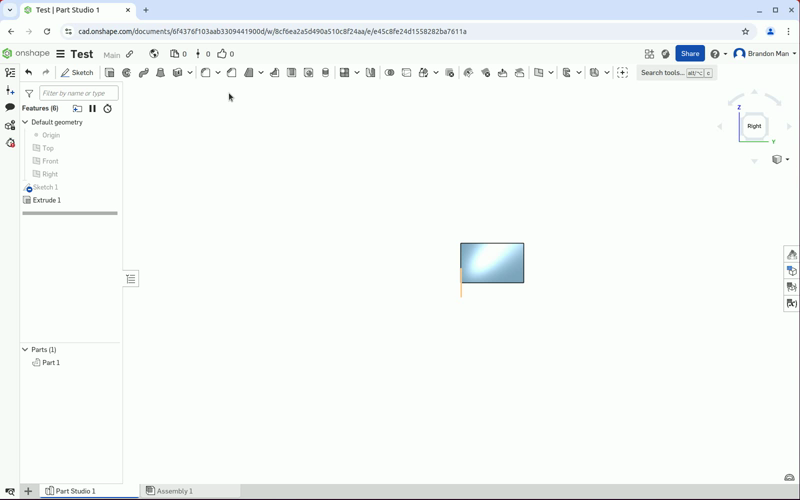
mouse_move(73, 352)
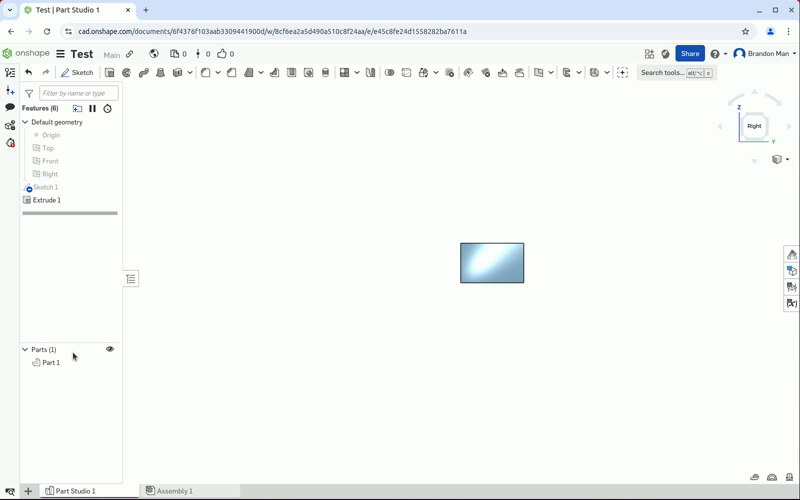
key(y)
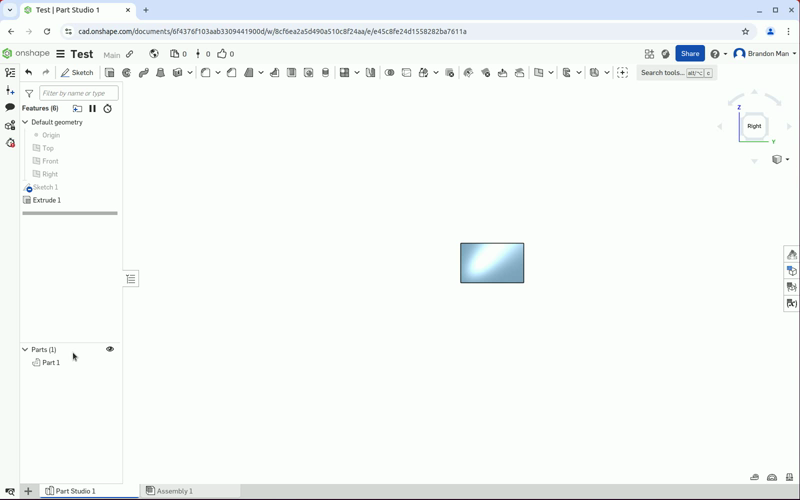
key(shift+p)
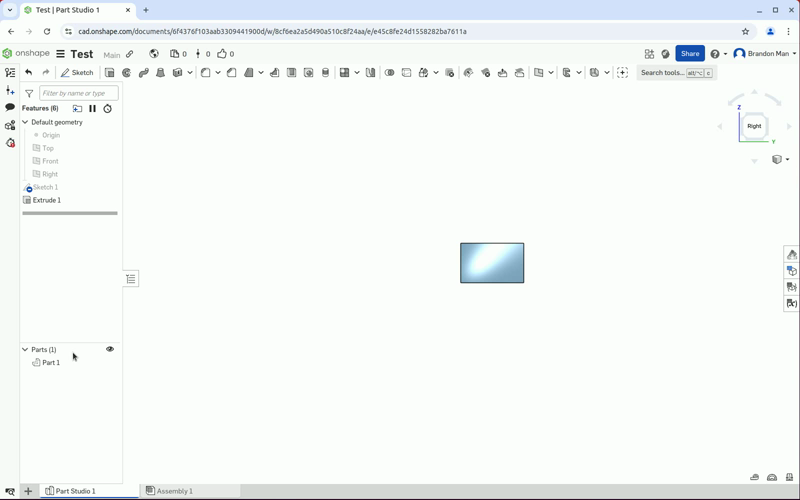
key(space)
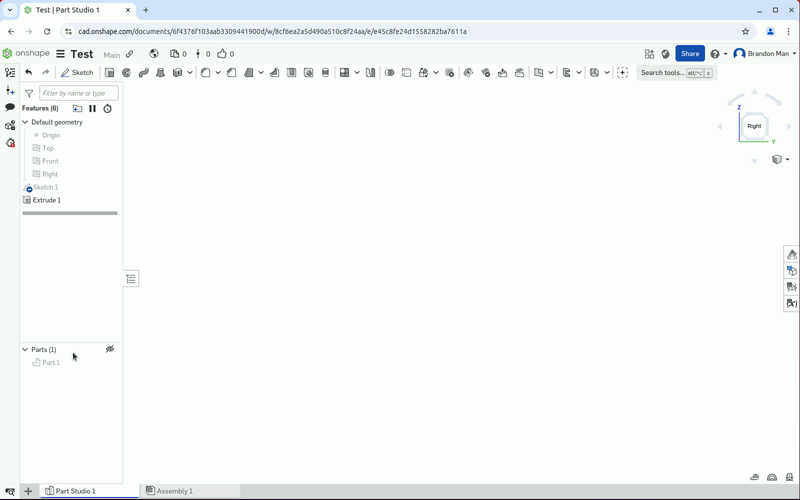
key_down(shift)
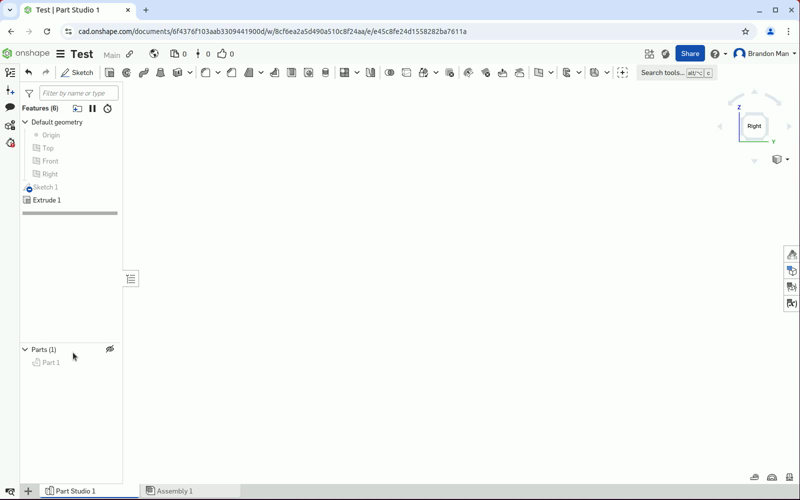
key(right)
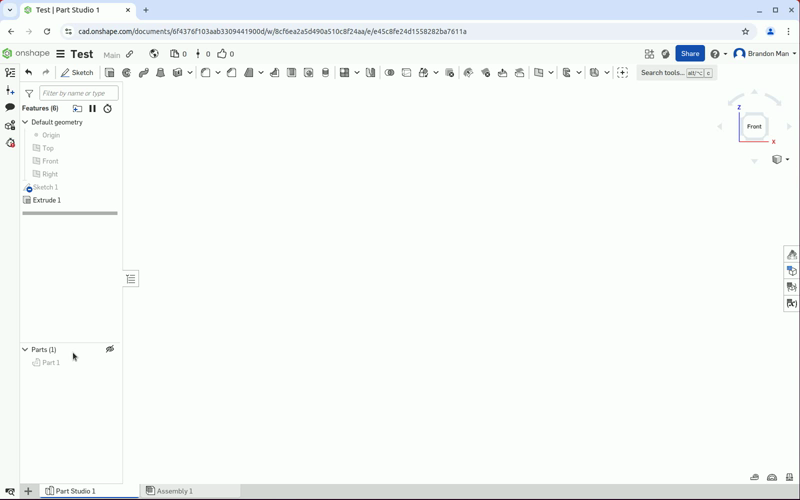
key_up(shift)
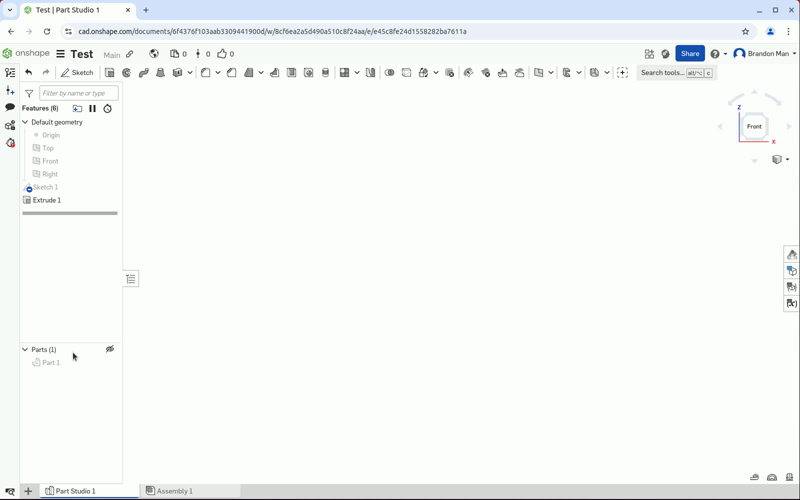
key(space)
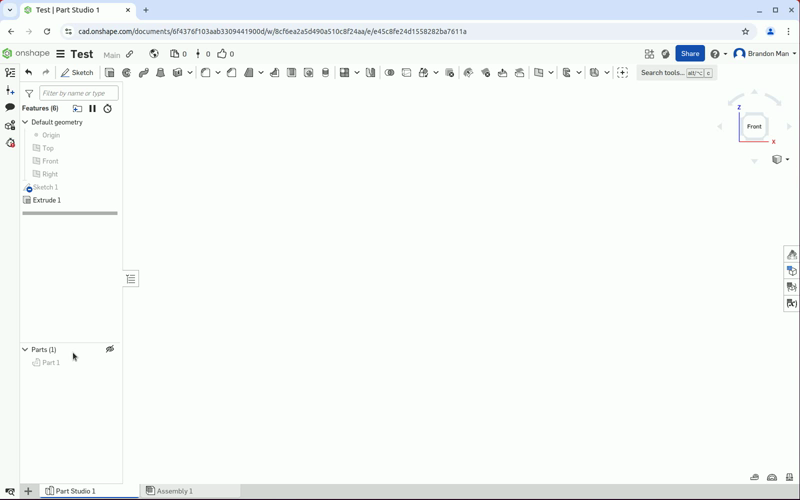
key_down(shift)
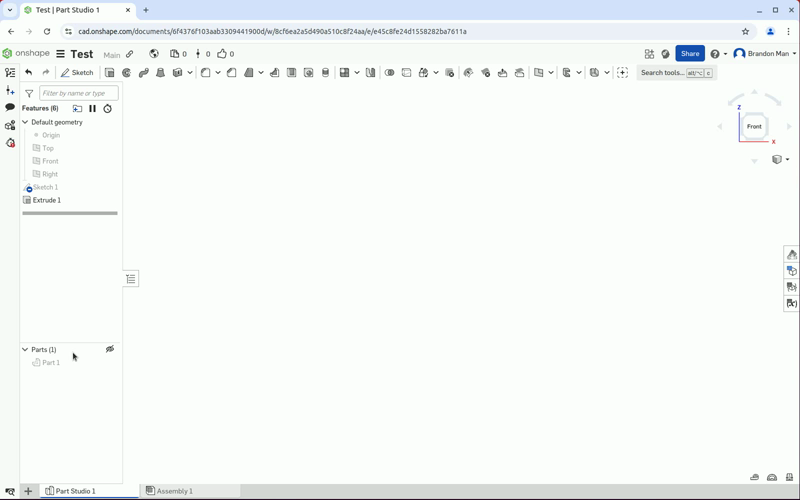
key(down)
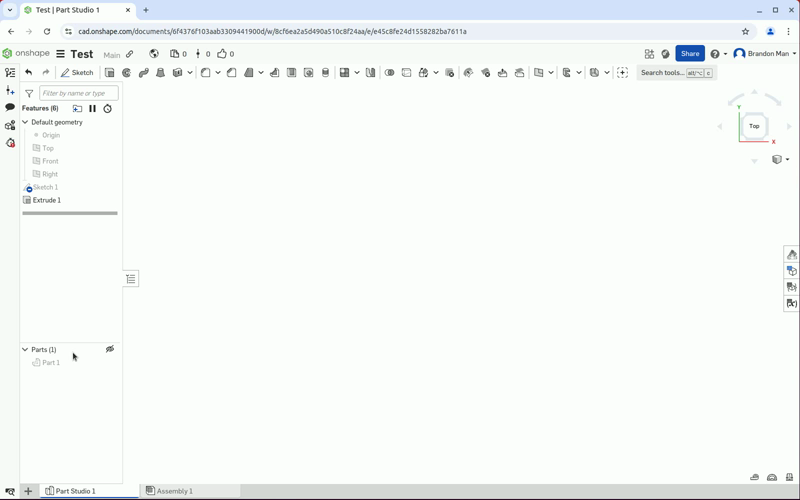
key_up(shift)
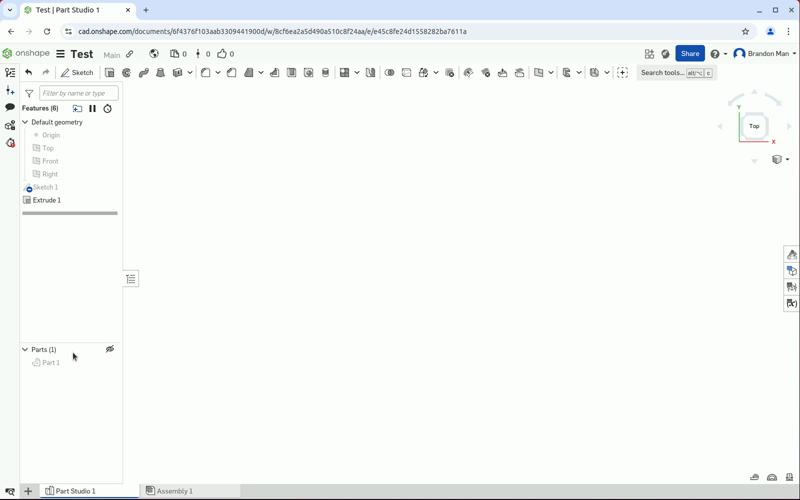
mouse_move(73, 352)
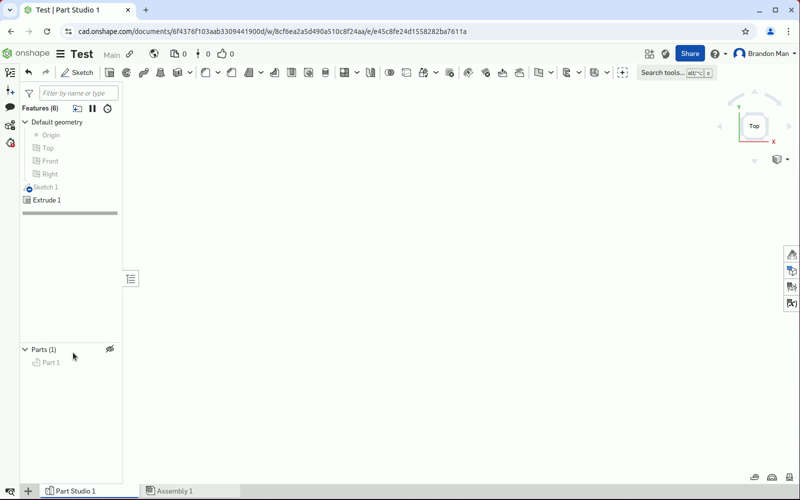
key(shift+y)
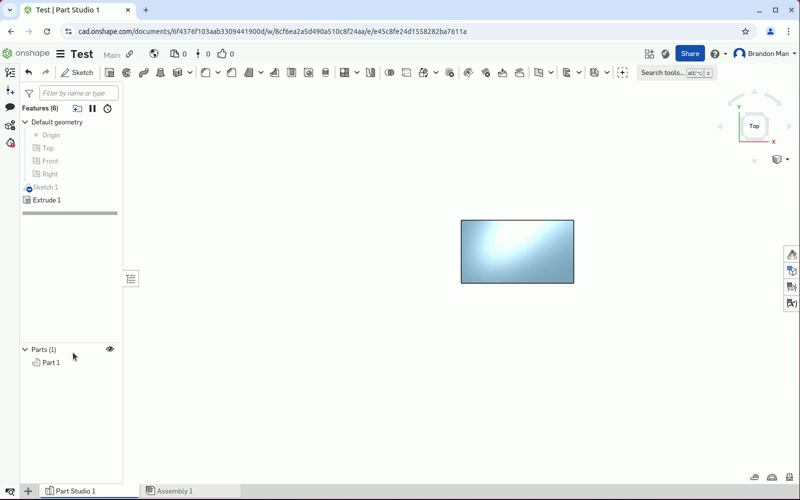
mouse_move(541, 75)
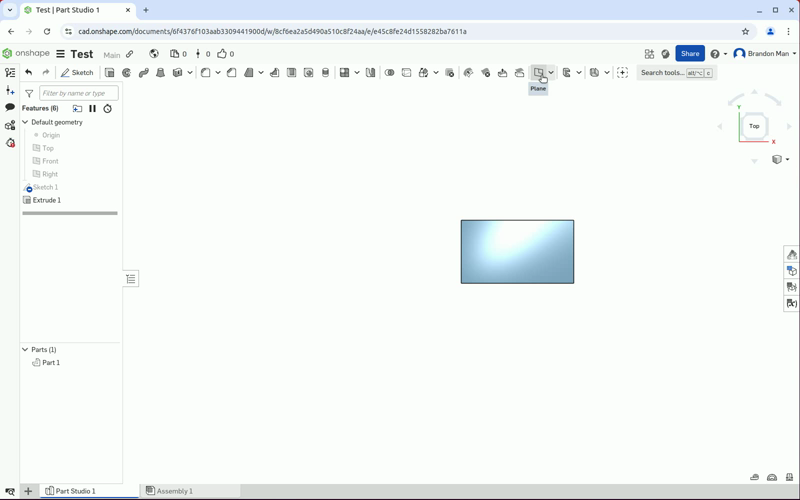
click(541, 75)
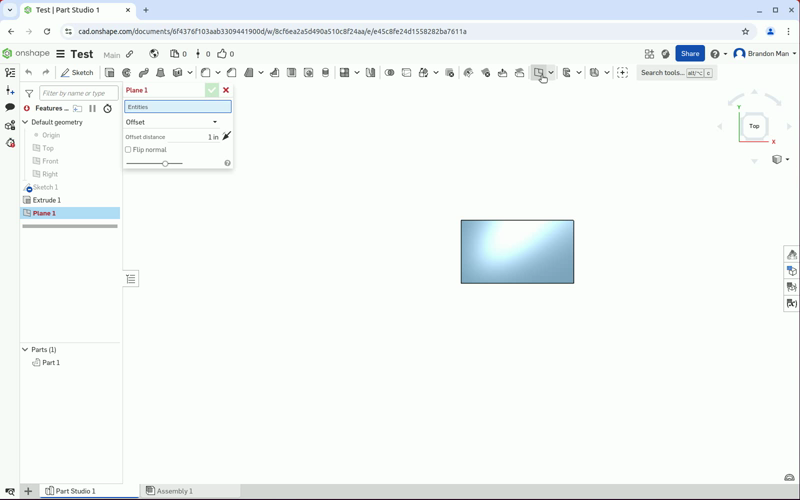
mouse_move(73, 150)
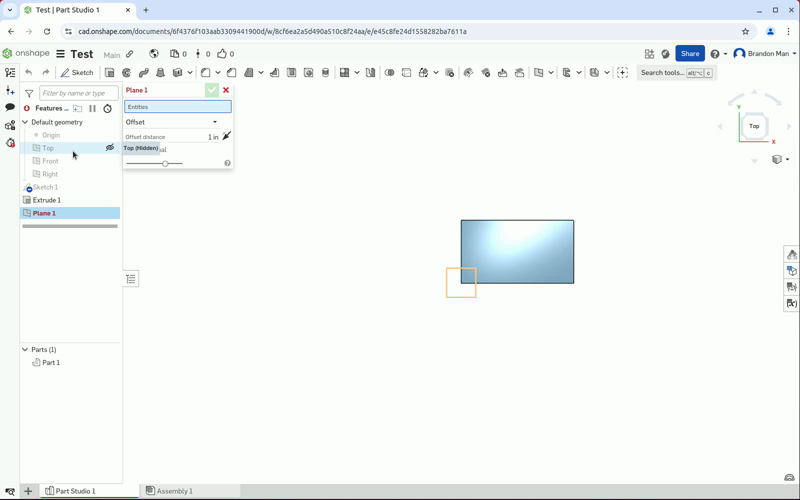
click(73, 150)
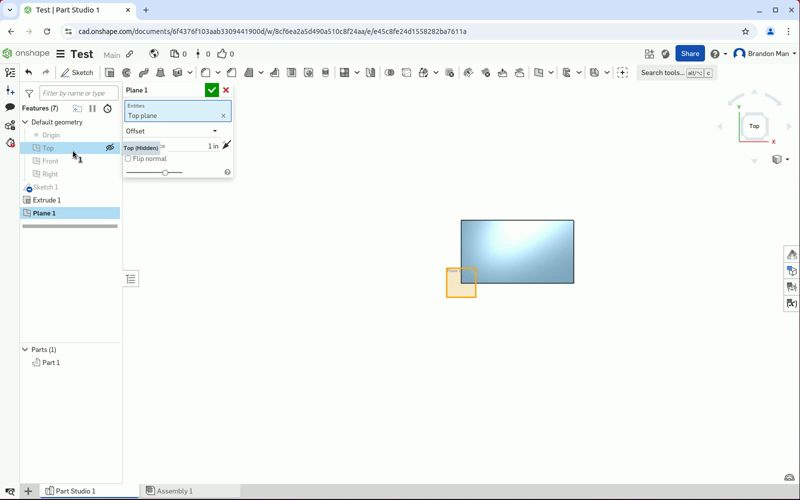
key(tab, 2)
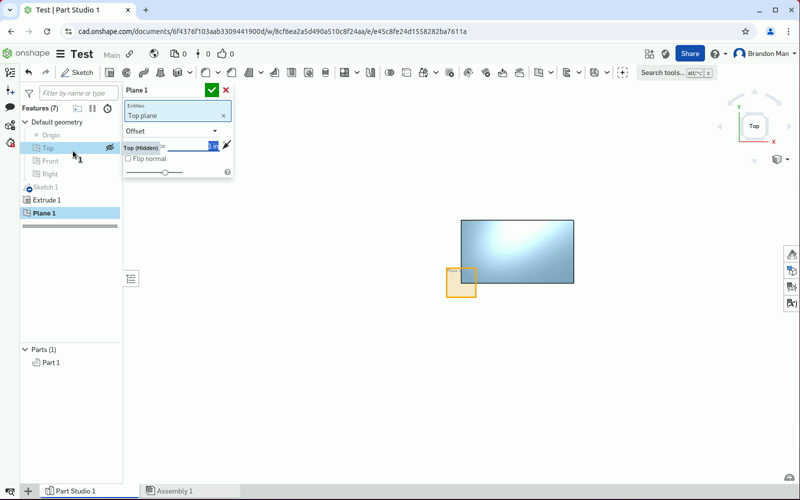
text(8.196)
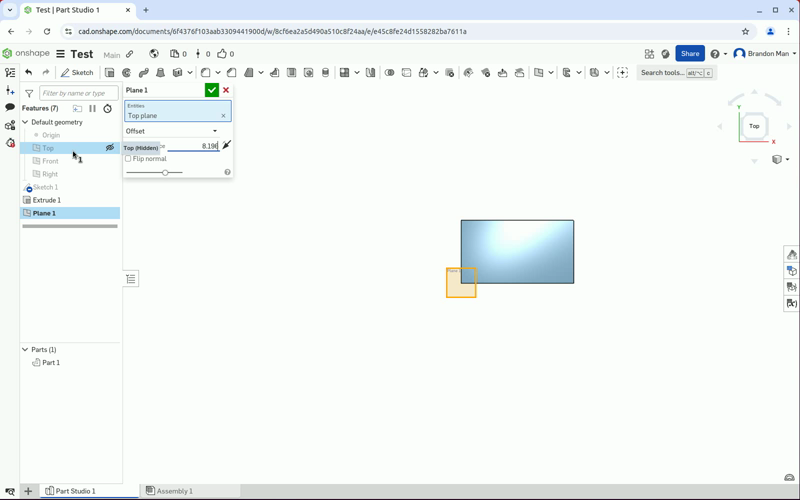
key(enter, 2)
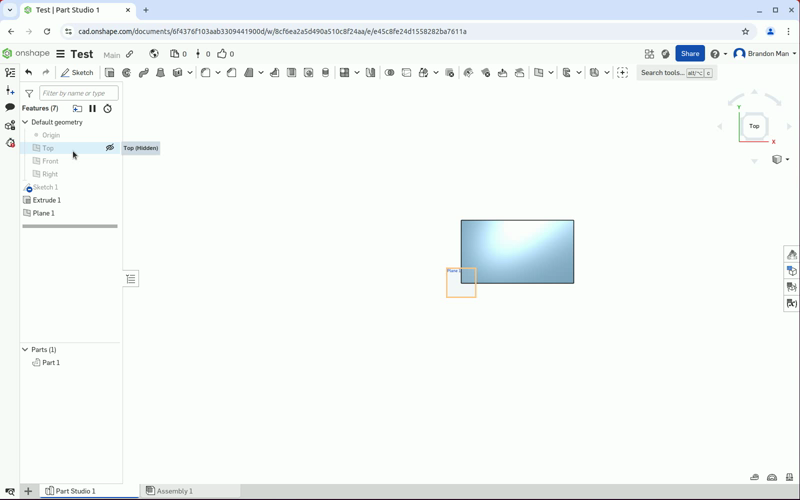
key(shift+s)
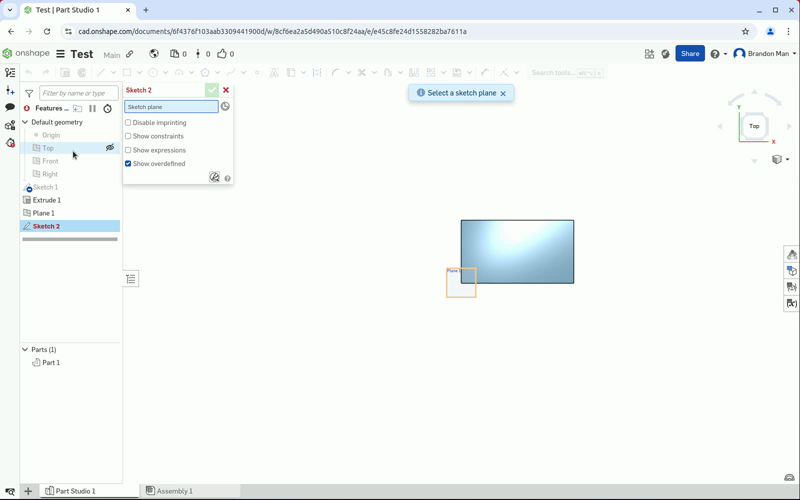
mouse_move(73, 215)
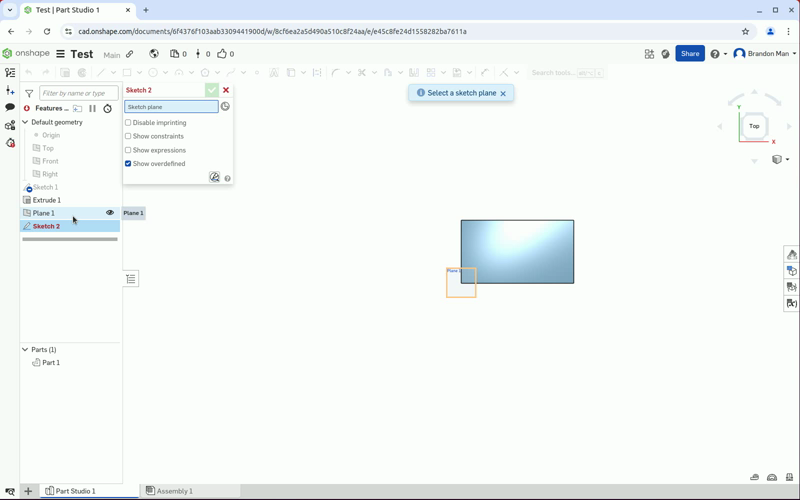
click(73, 215)
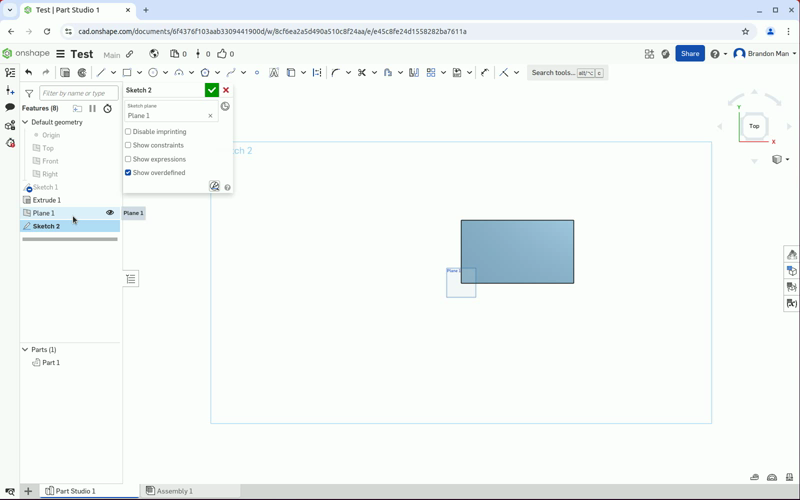
mouse_move(73, 352)
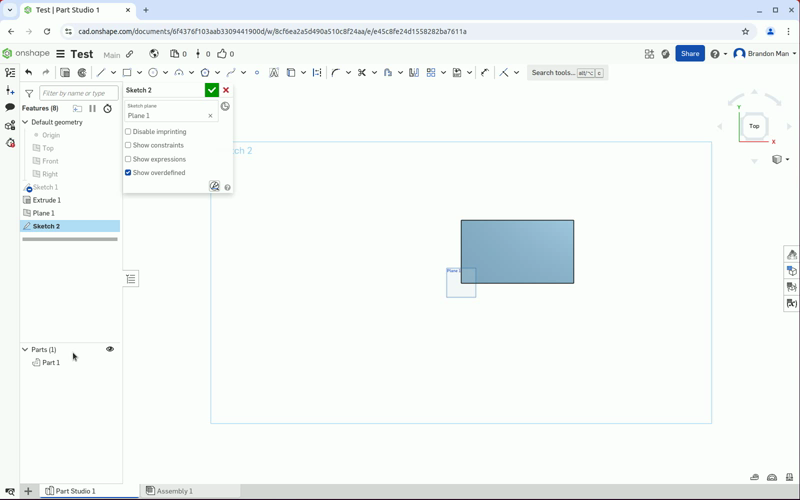
key(y)
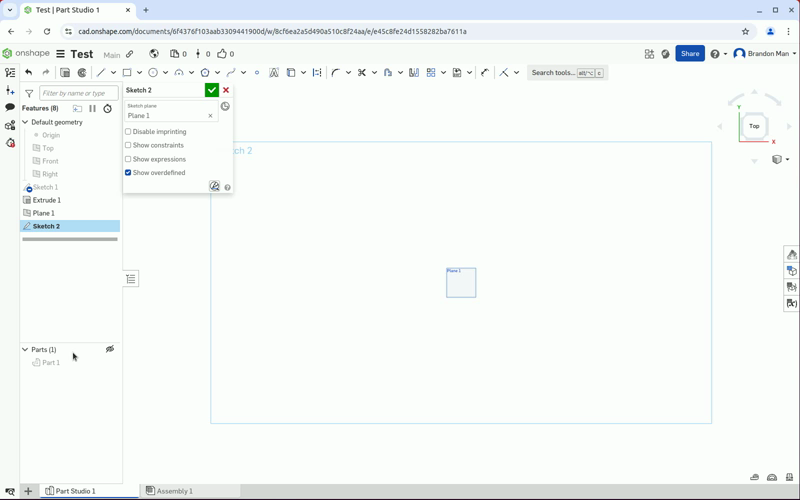
key(a)
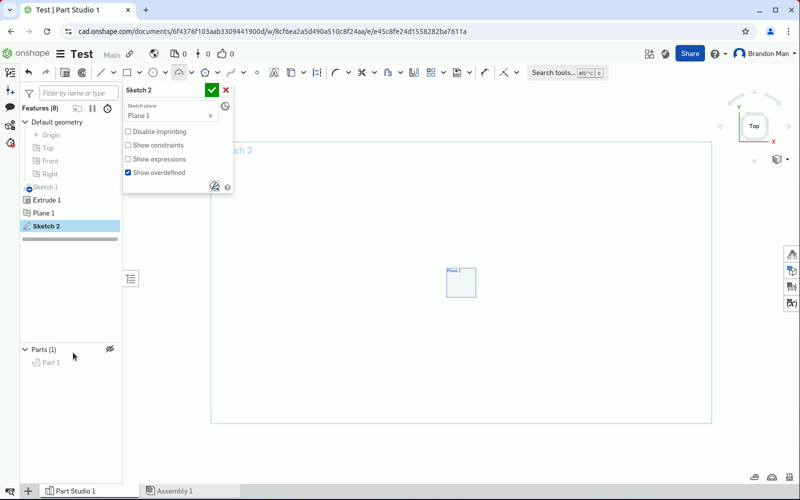
key_down(shift)
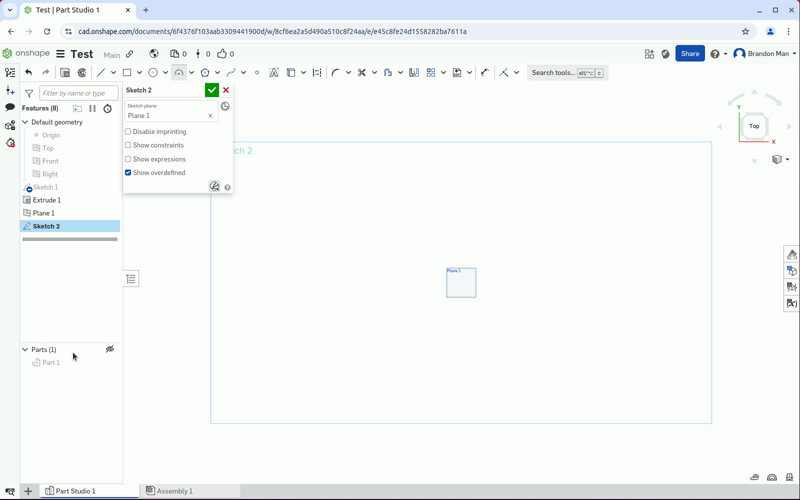
mouse_move(489, 261)
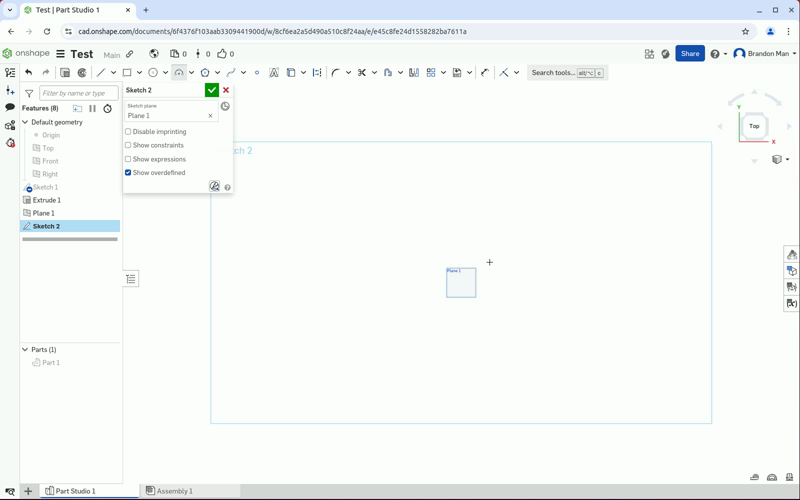
click(489, 261)
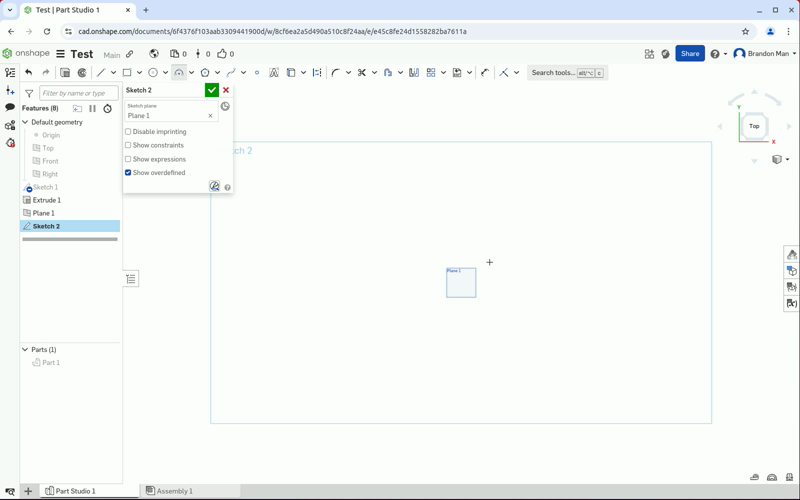
key_up(shift)
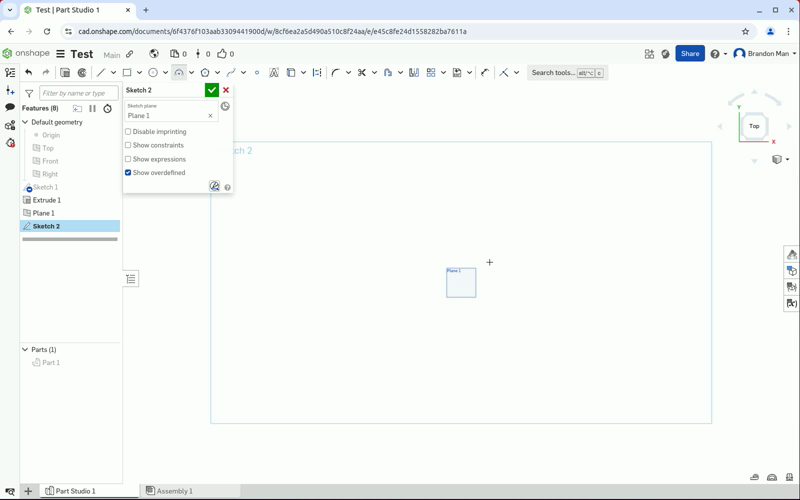
key_down(shift)
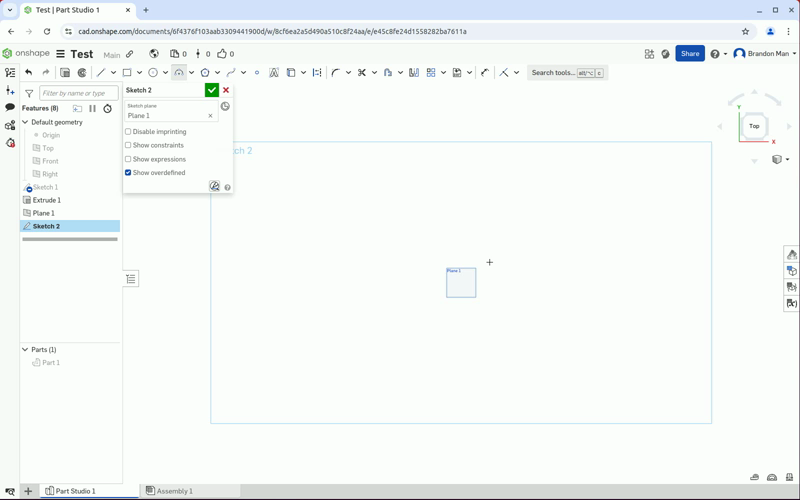
mouse_move(497, 268)
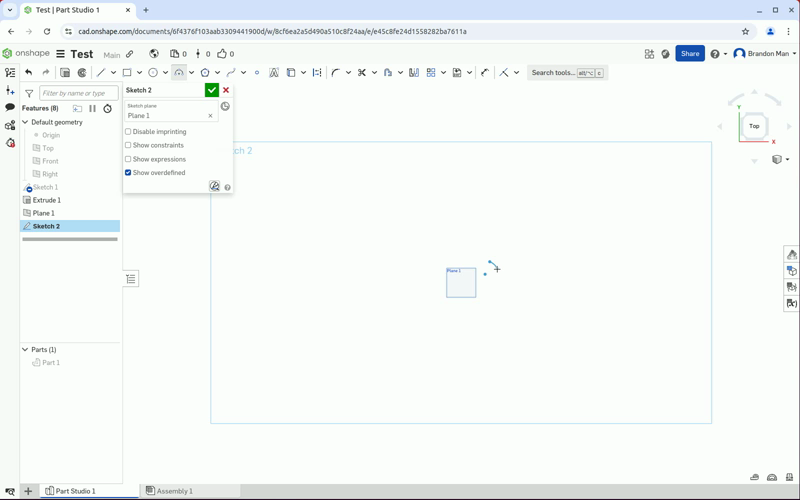
click(497, 268)
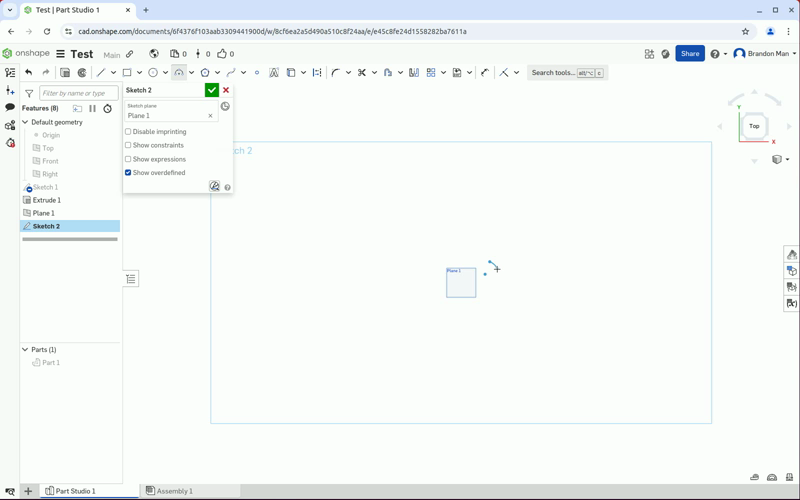
mouse_move(492, 266)
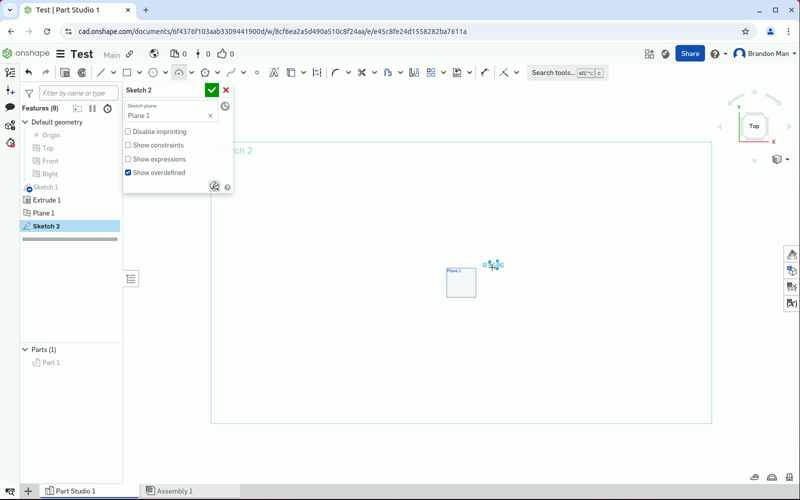
click(492, 266)
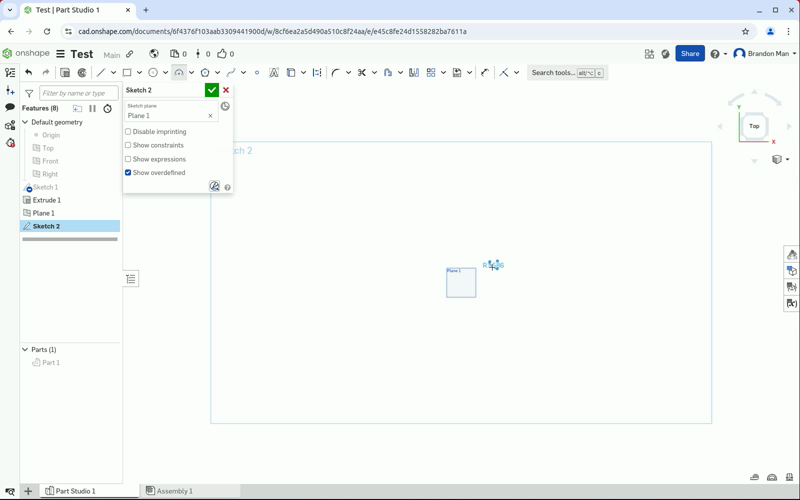
key_up(shift)
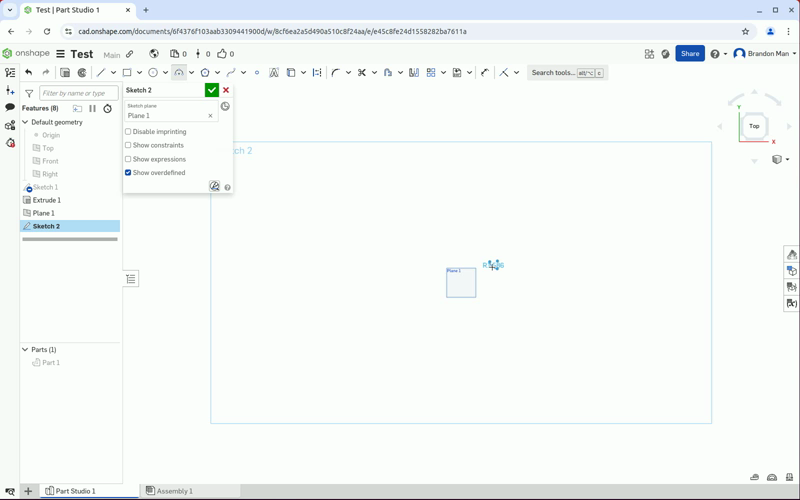
key(esc)
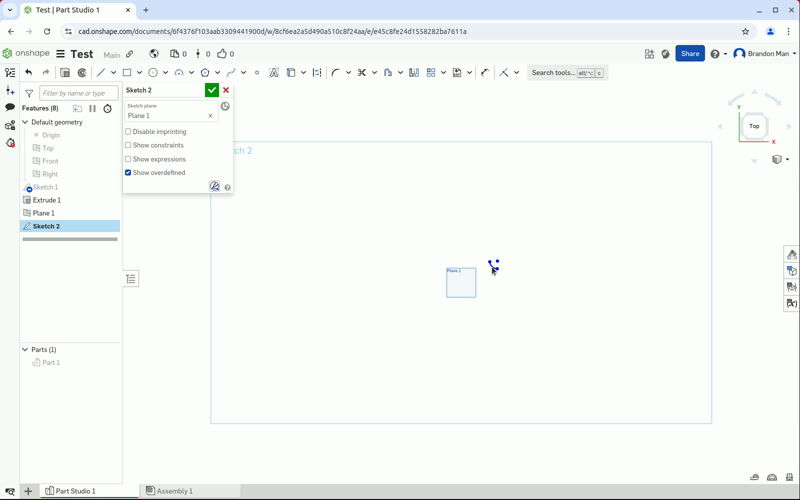
key(l)
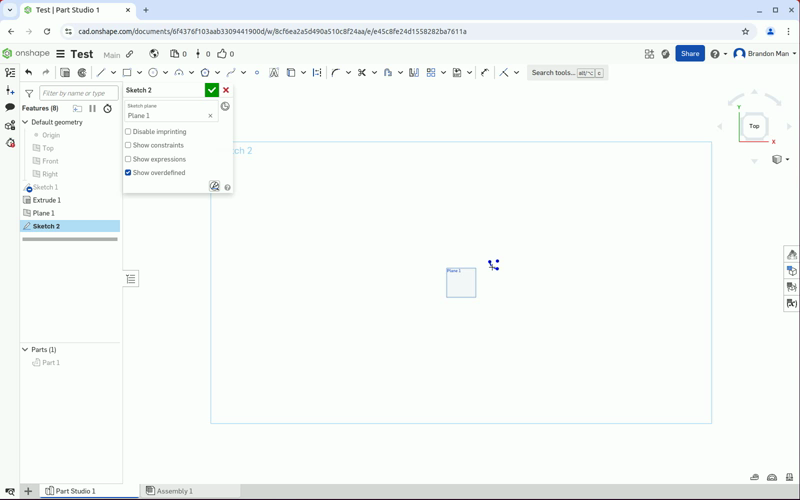
mouse_move(497, 268)
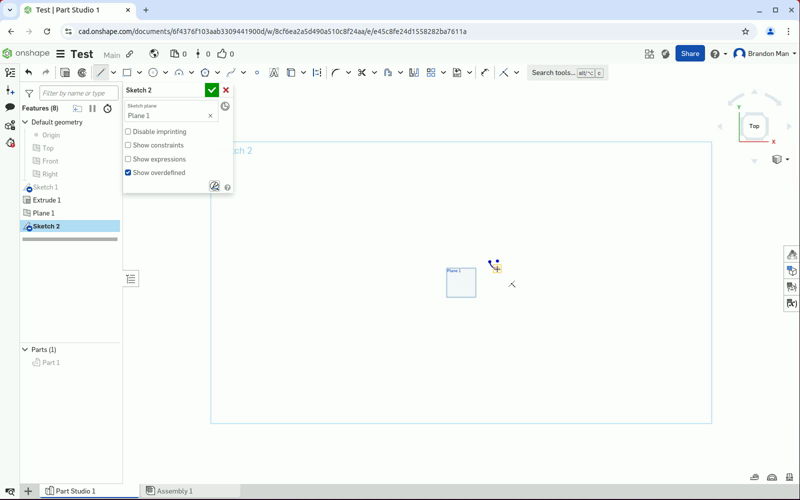
click(497, 268)
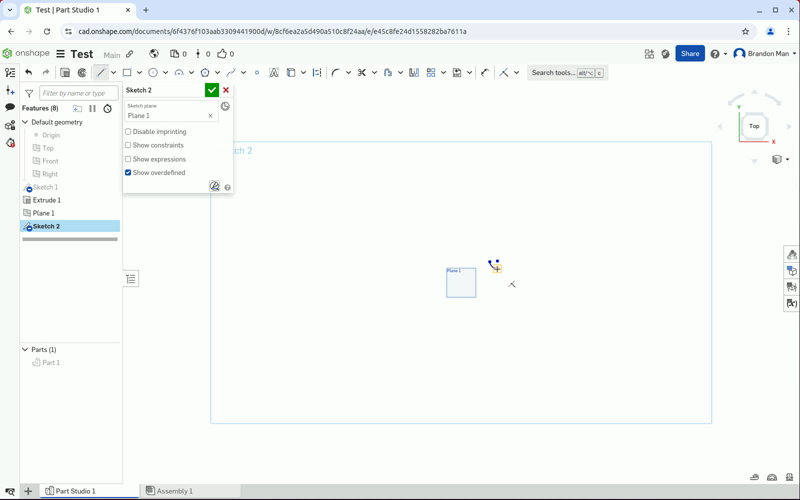
key_down(shift)
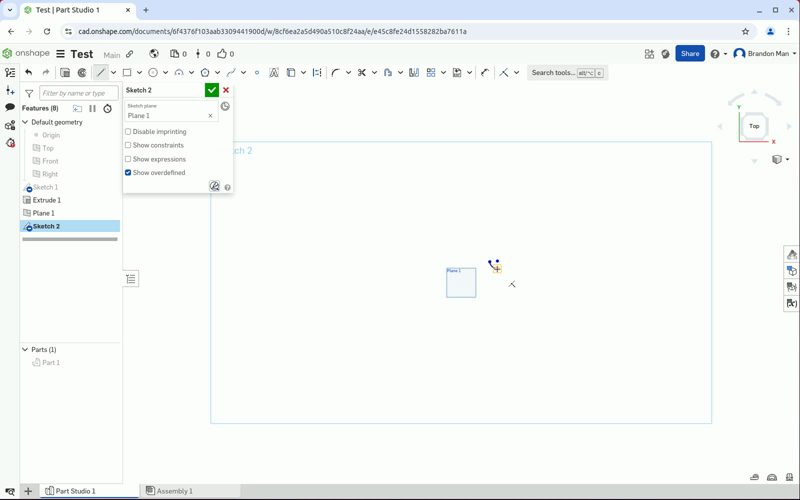
mouse_move(527, 268)
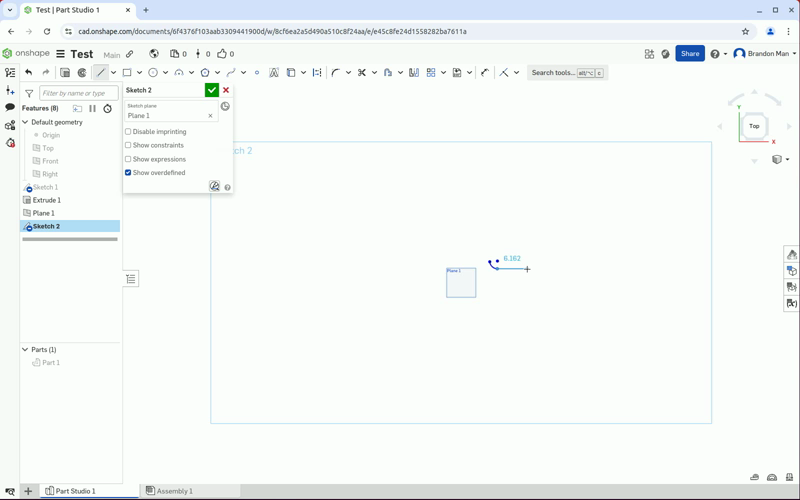
mouse_move(544, 268)
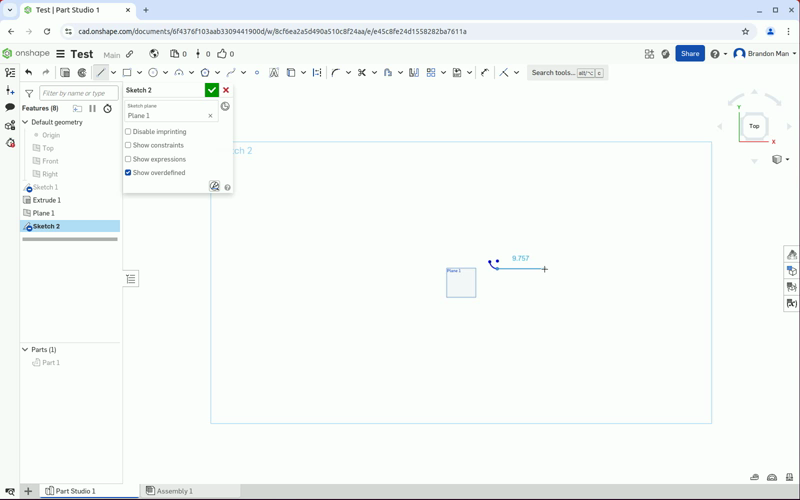
click(544, 268)
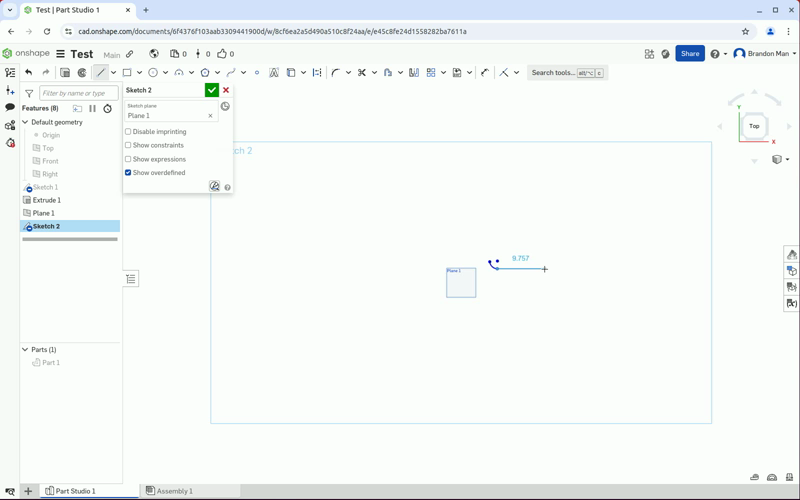
key_up(shift)
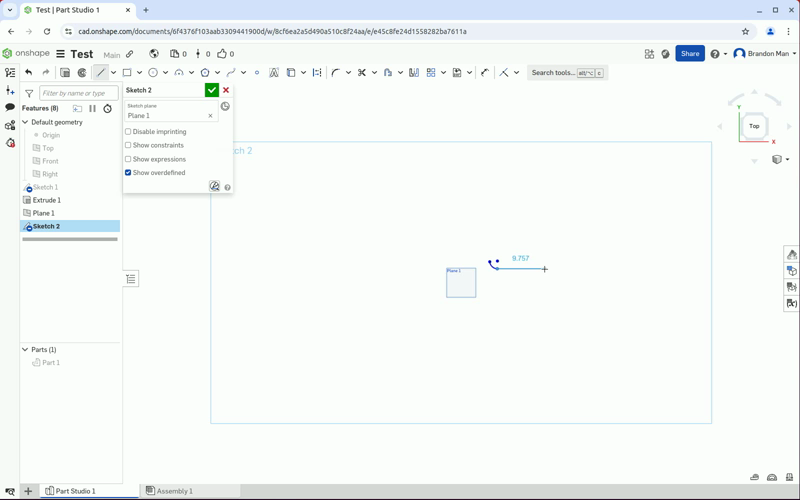
key(esc)
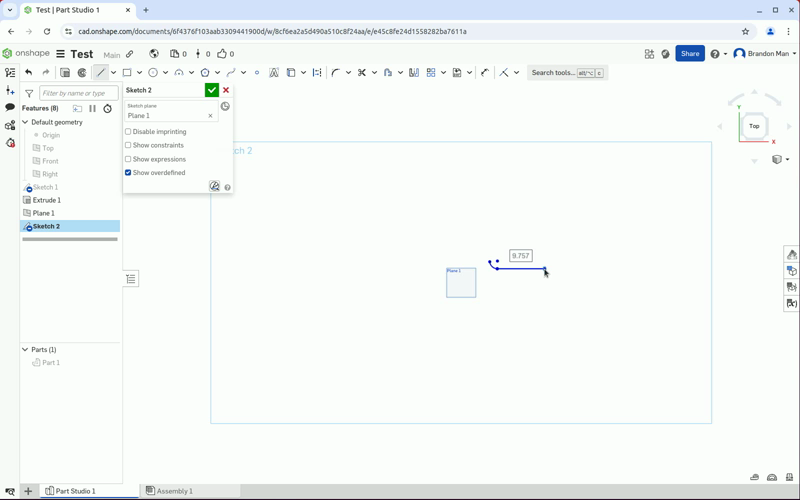
key(a)
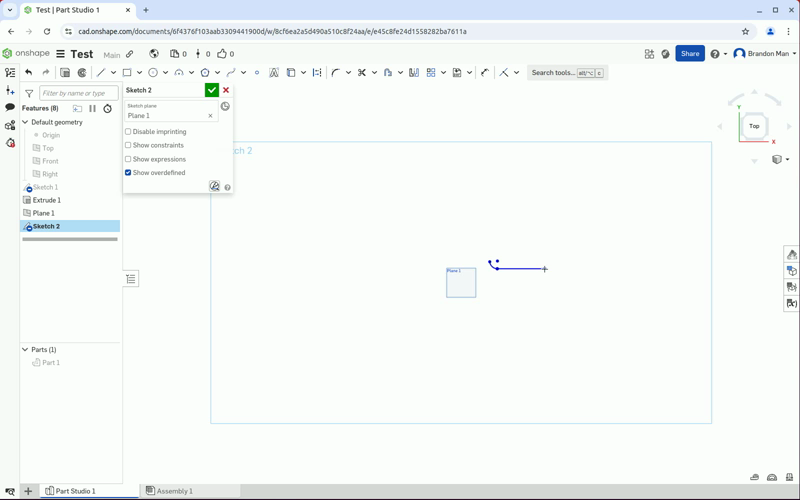
mouse_move(544, 268)
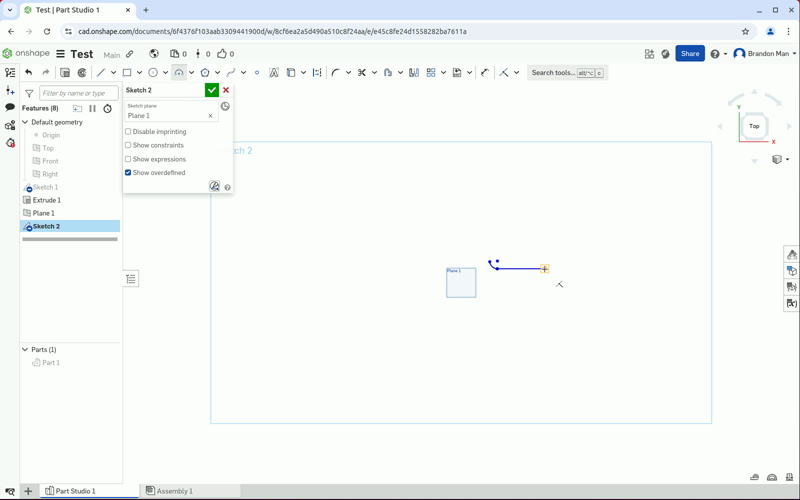
click(544, 268)
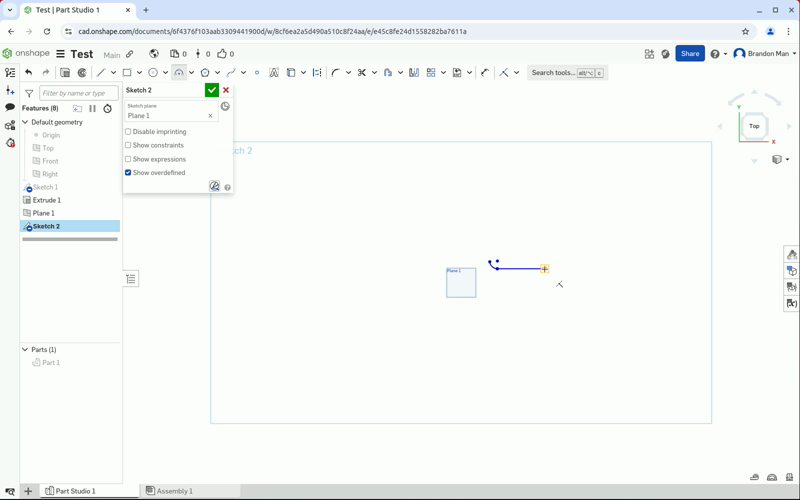
key_down(shift)
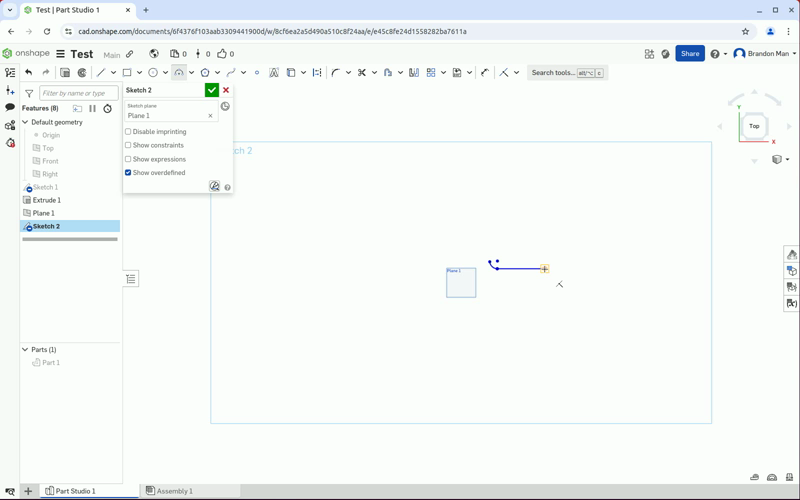
mouse_move(551, 261)
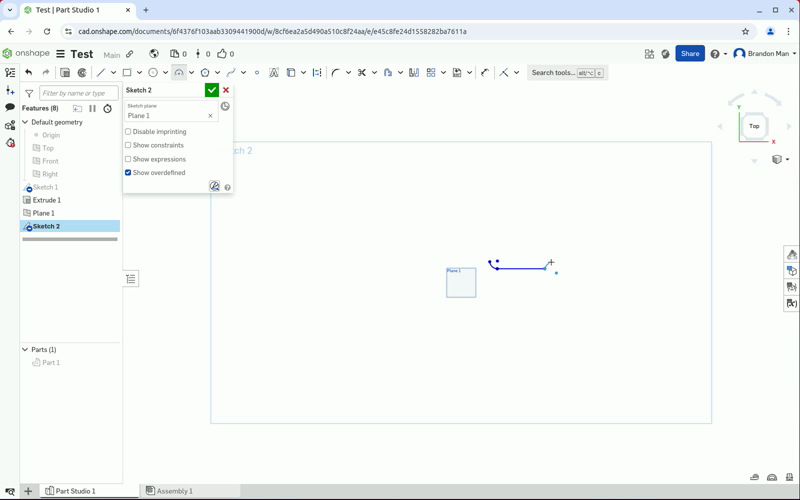
click(551, 261)
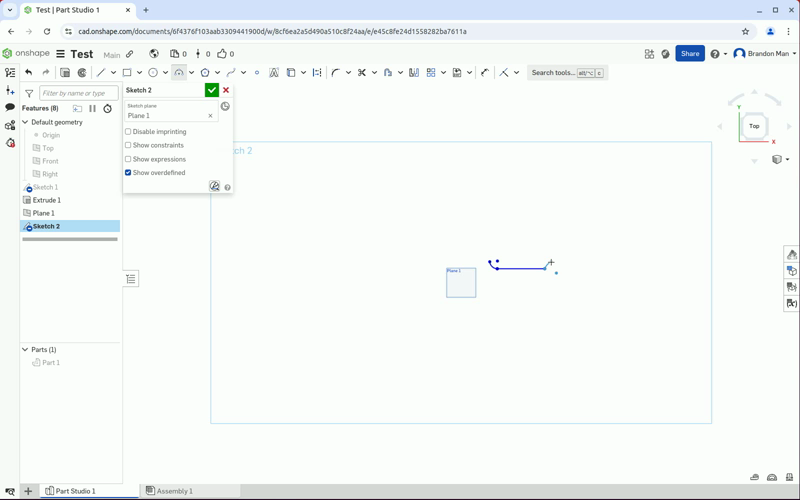
mouse_move(549, 266)
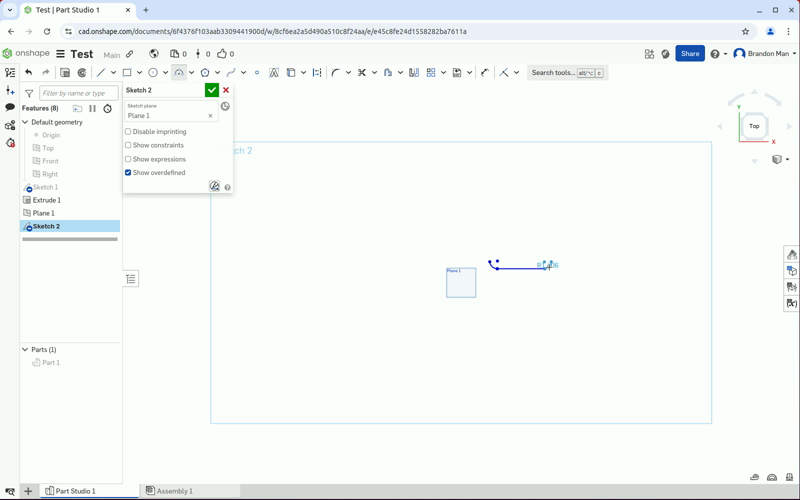
click(549, 266)
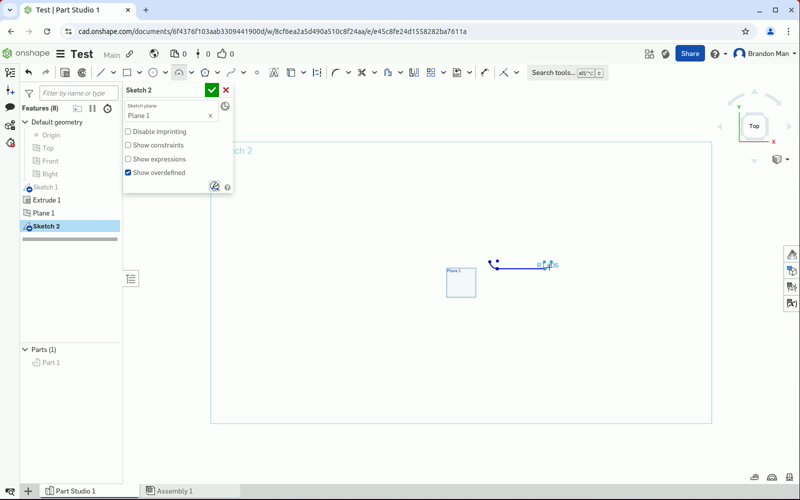
key_up(shift)
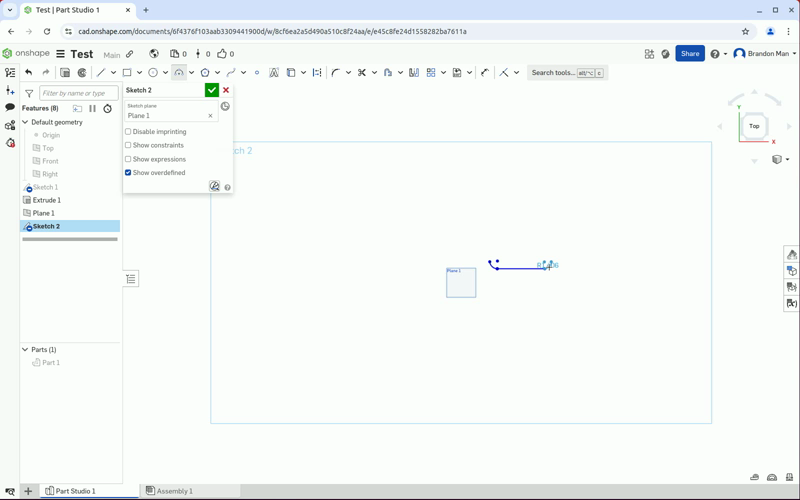
key(esc)
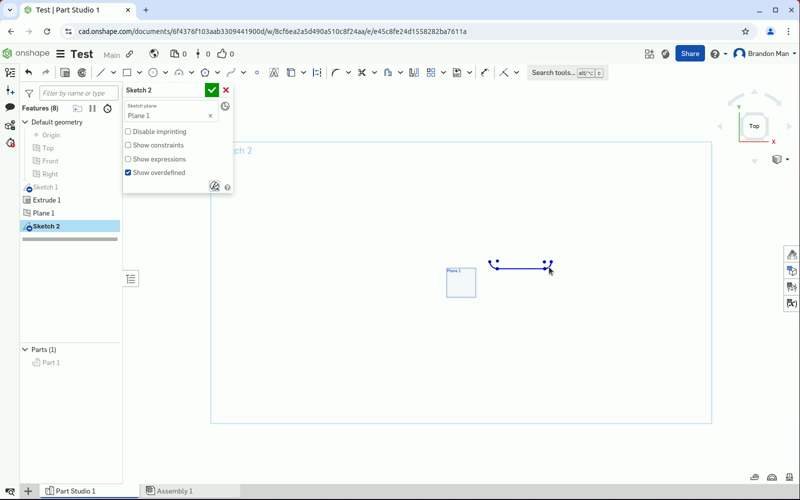
key(l)
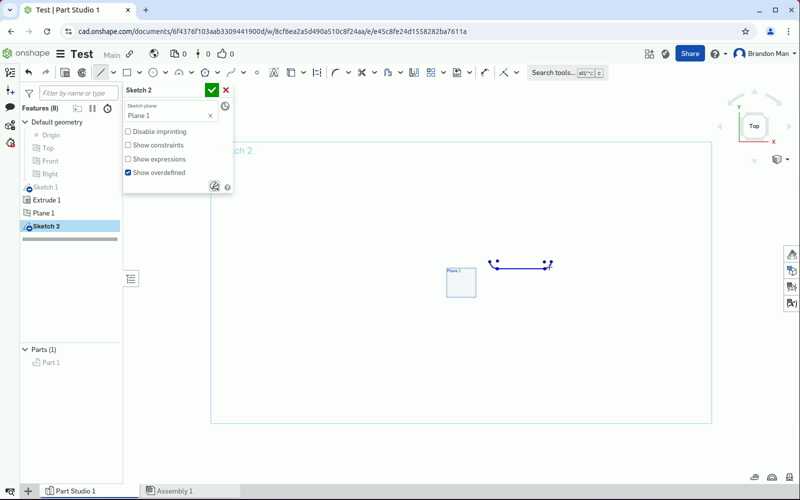
mouse_move(551, 261)
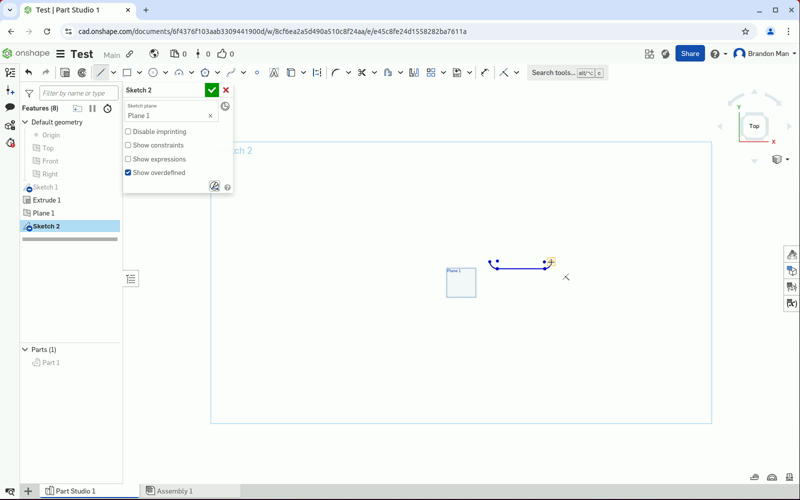
click(551, 261)
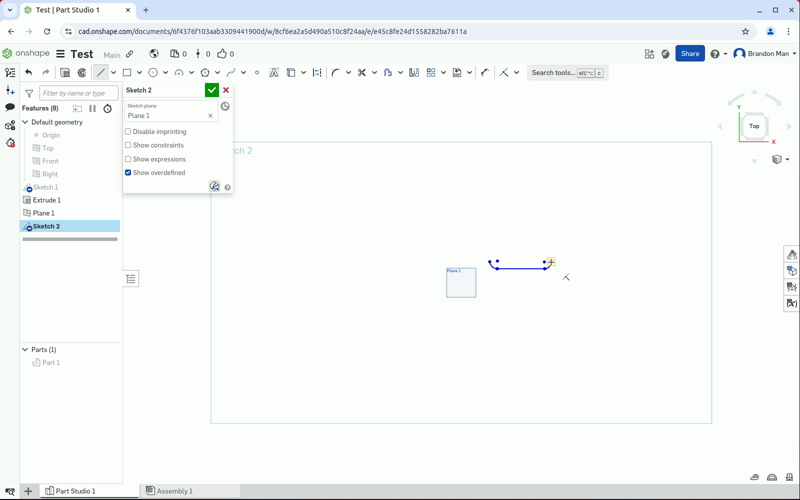
key_down(shift)
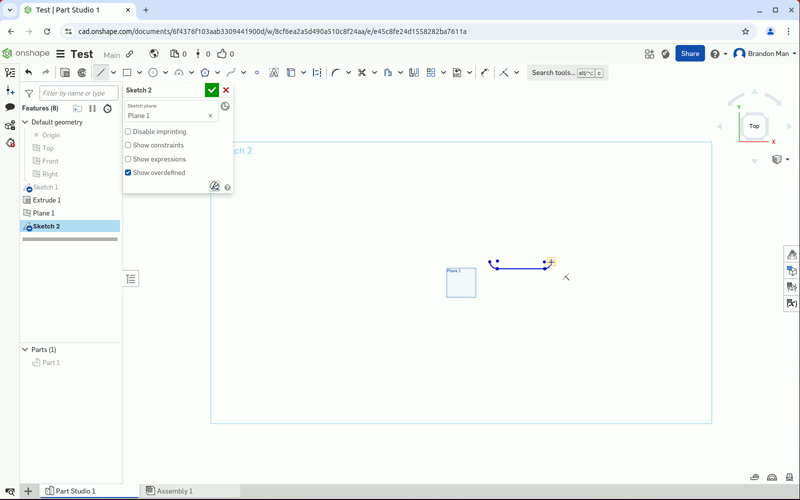
mouse_move(581, 261)
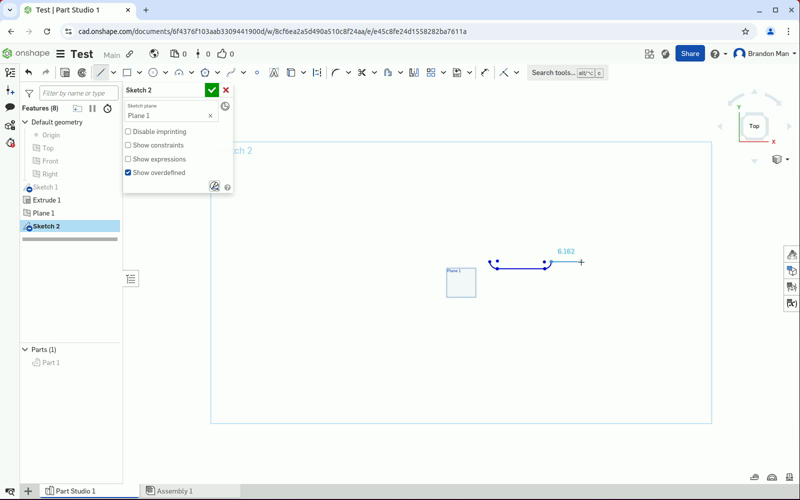
mouse_move(551, 219)
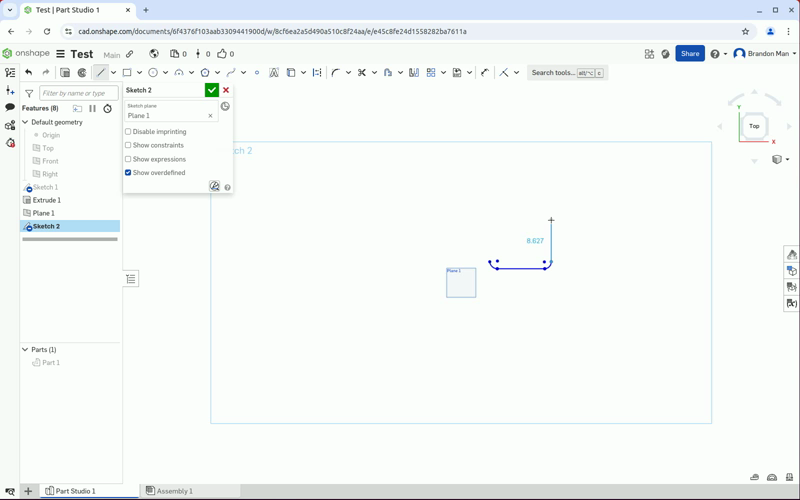
click(551, 219)
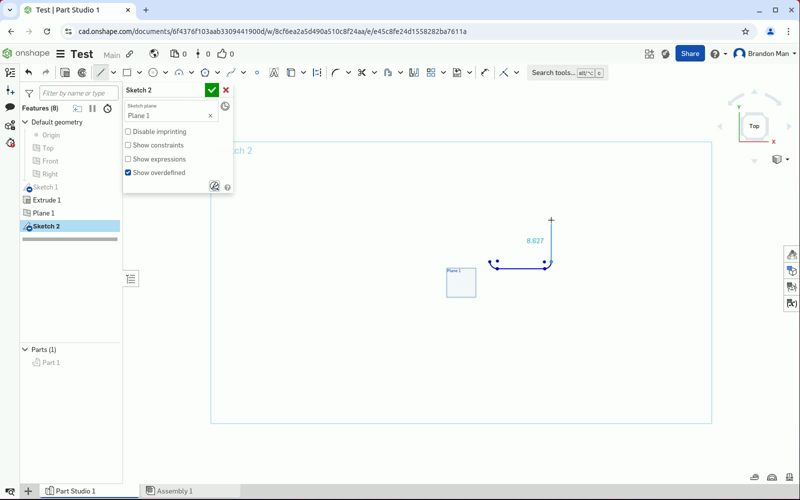
key_up(shift)
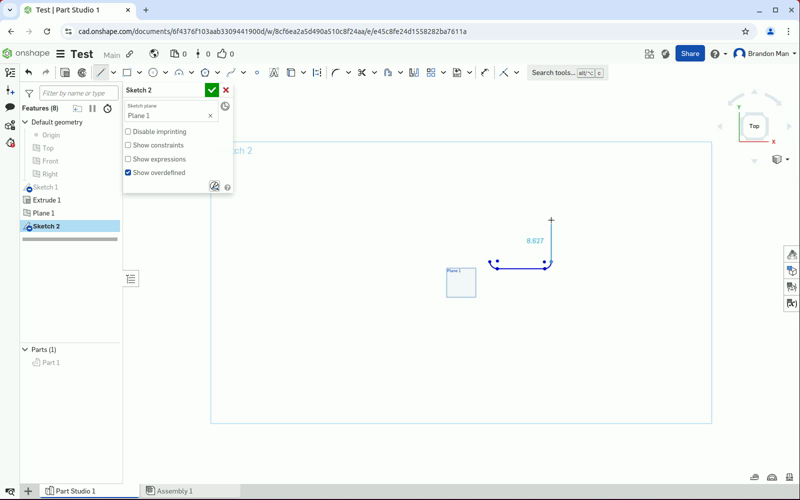
key_down(shift)
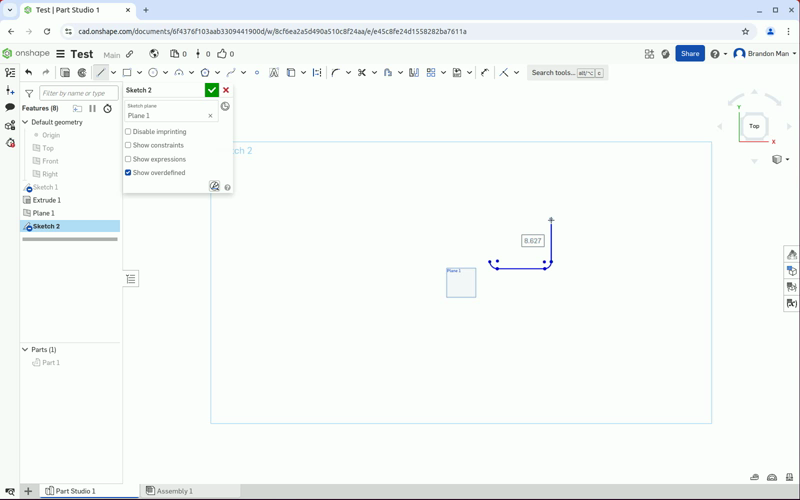
mouse_move(489, 219)
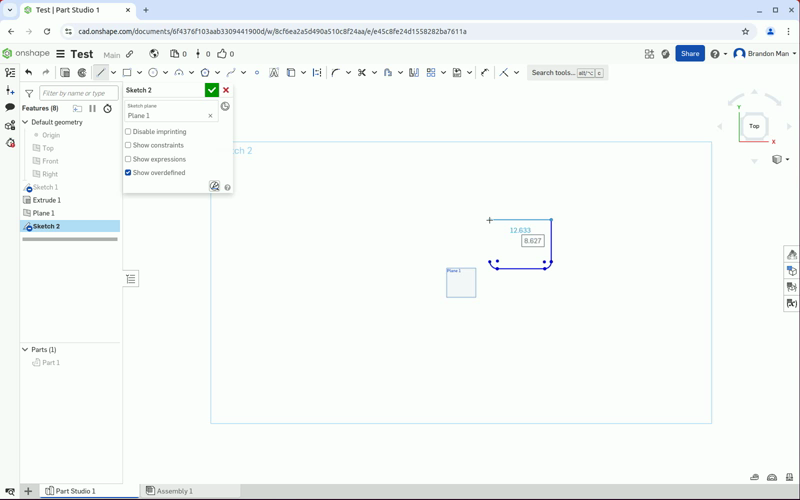
click(489, 219)
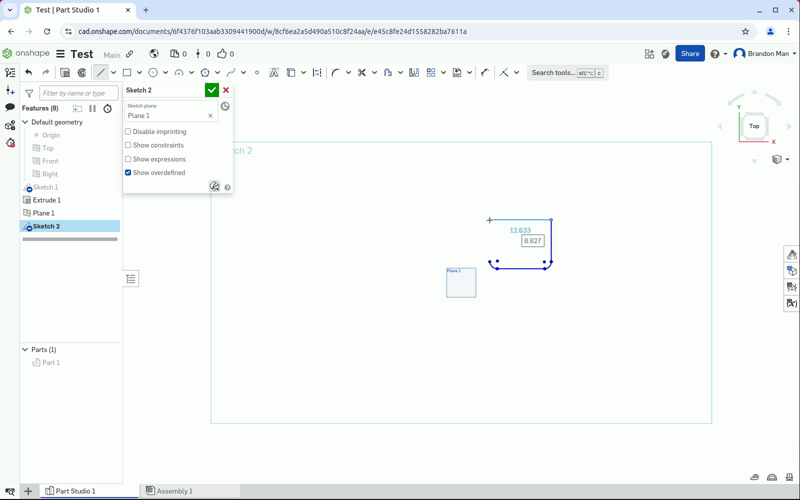
key_up(shift)
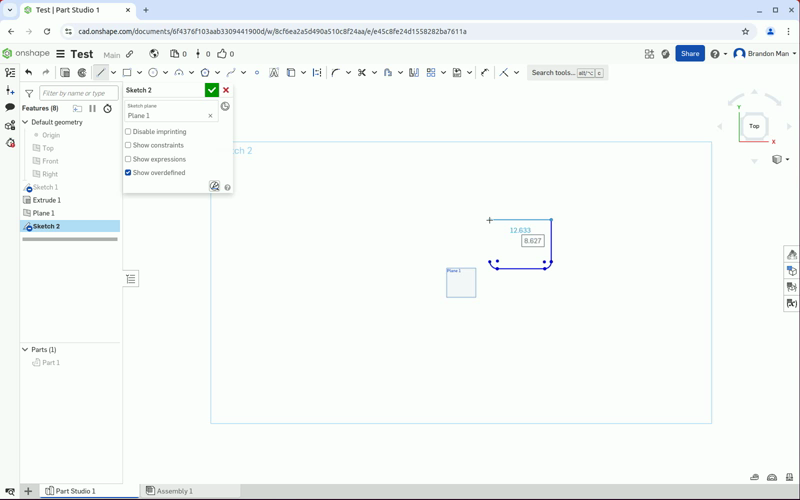
mouse_move(519, 219)
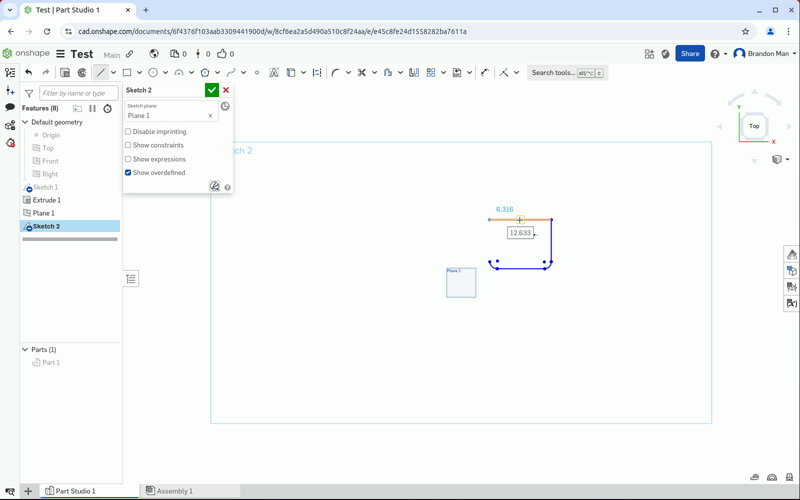
key_down(shift)
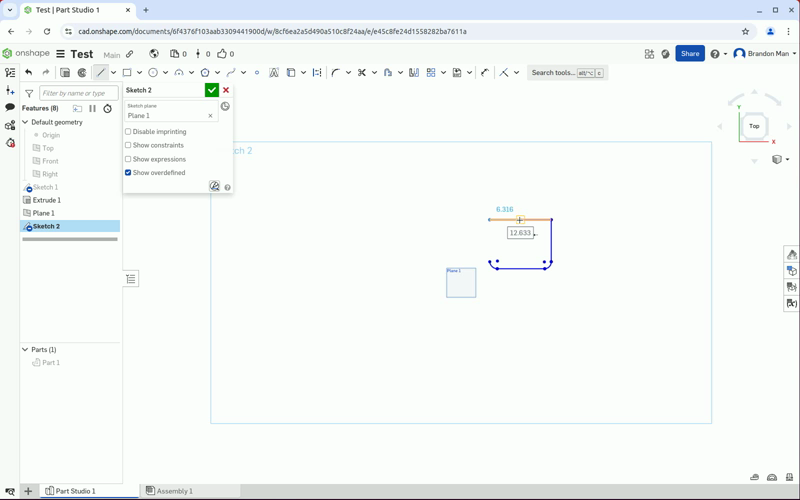
mouse_move(489, 261)
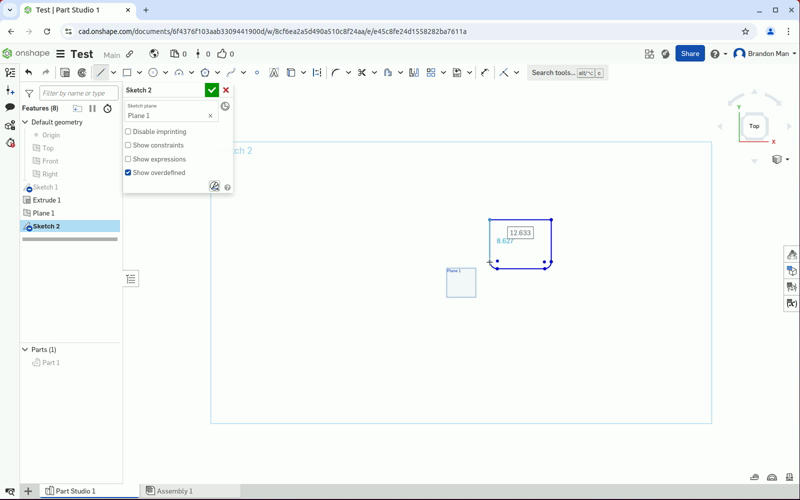
key_up(shift)
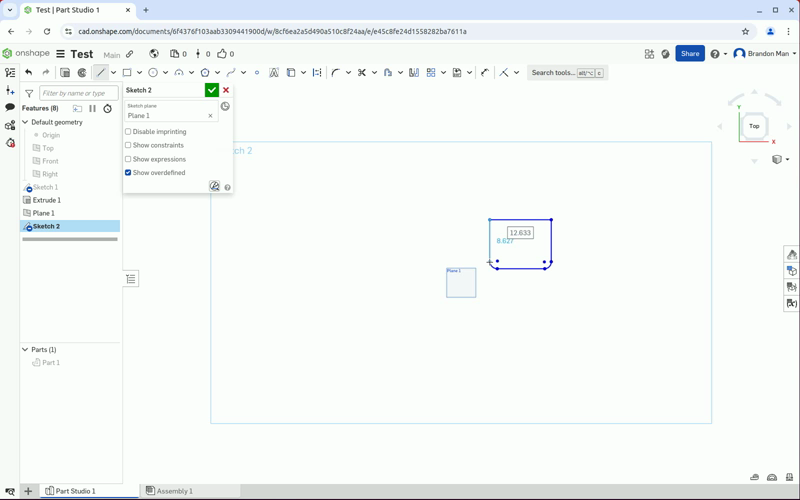
click(489, 261)
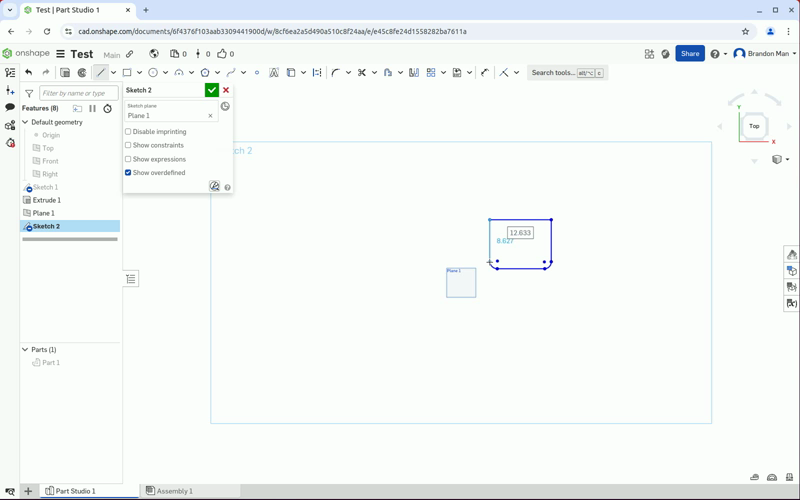
key(esc)
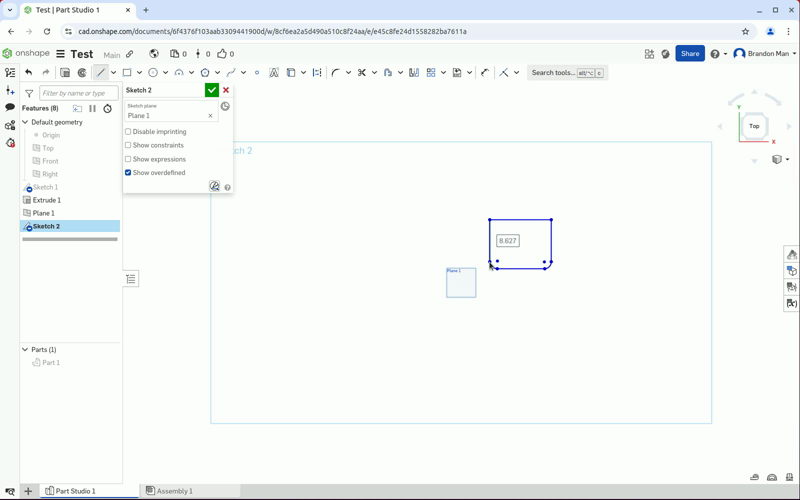
mouse_move(506, 253)
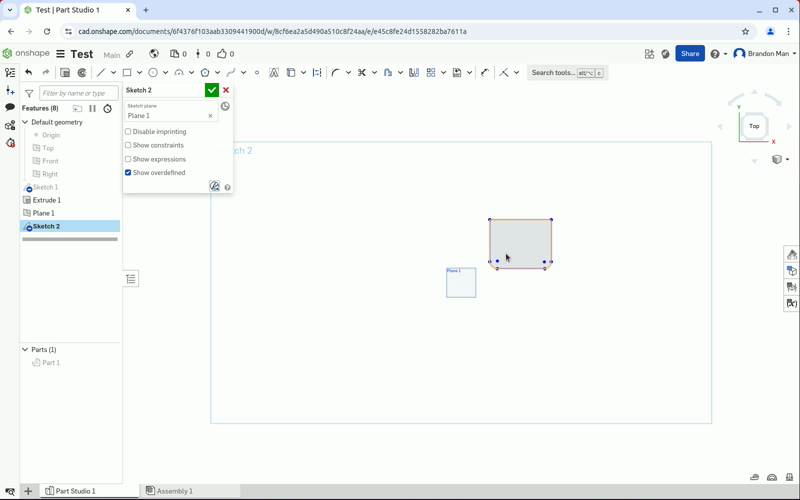
click(506, 253)
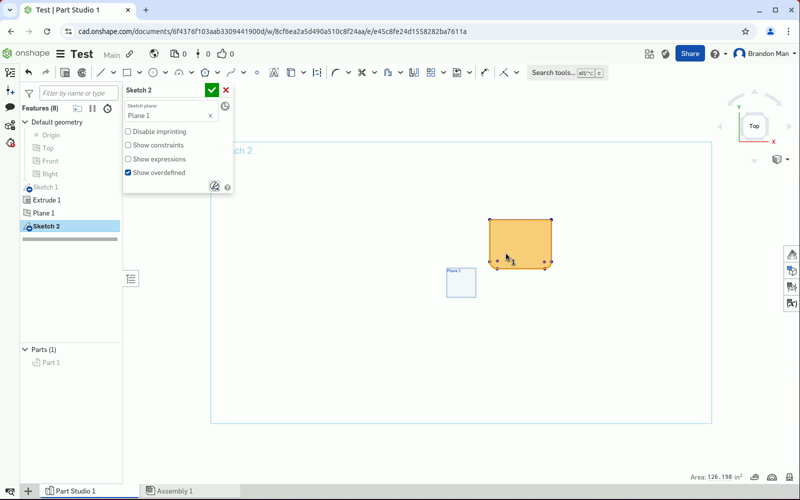
mouse_move(73, 352)
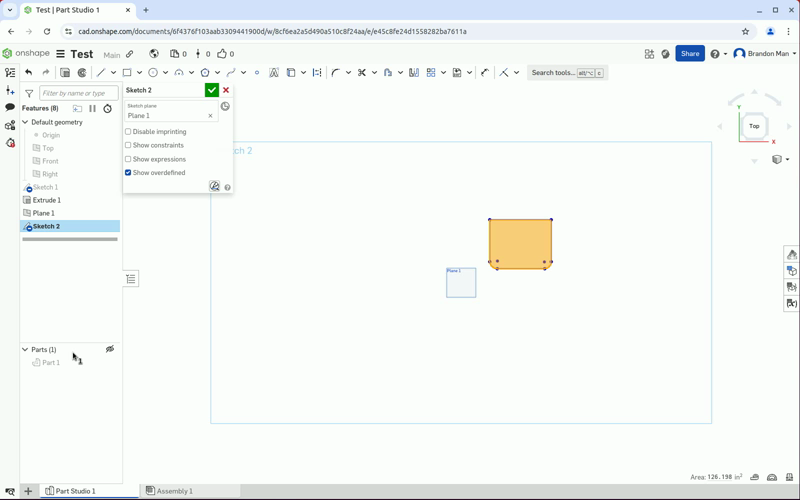
key(shift+y)
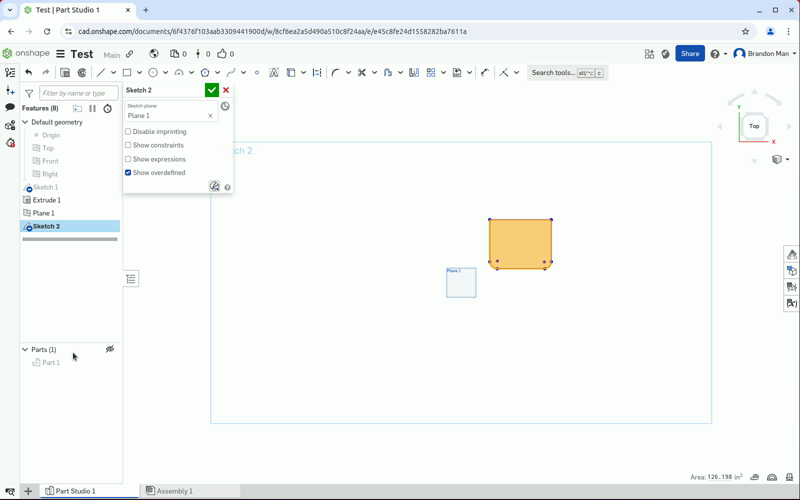
key(shift+e)
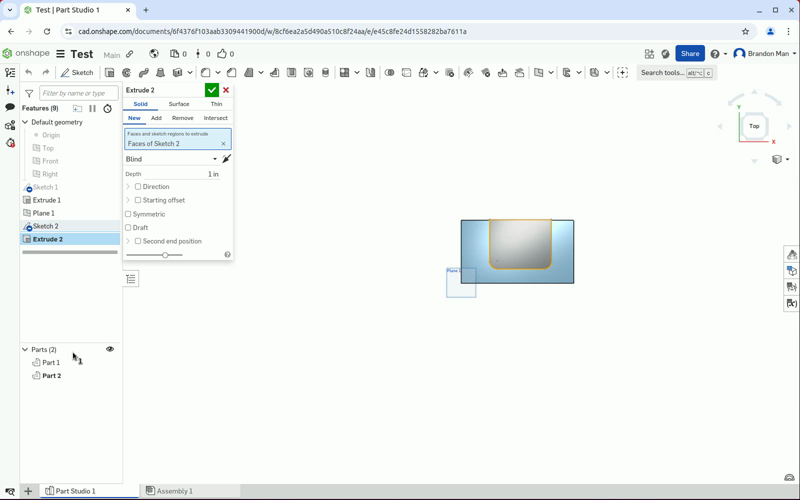
mouse_move(143, 106)
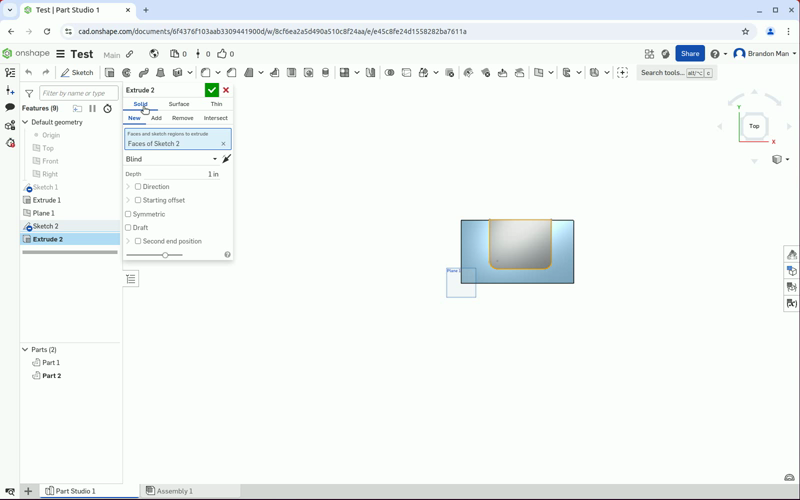
click(143, 106)
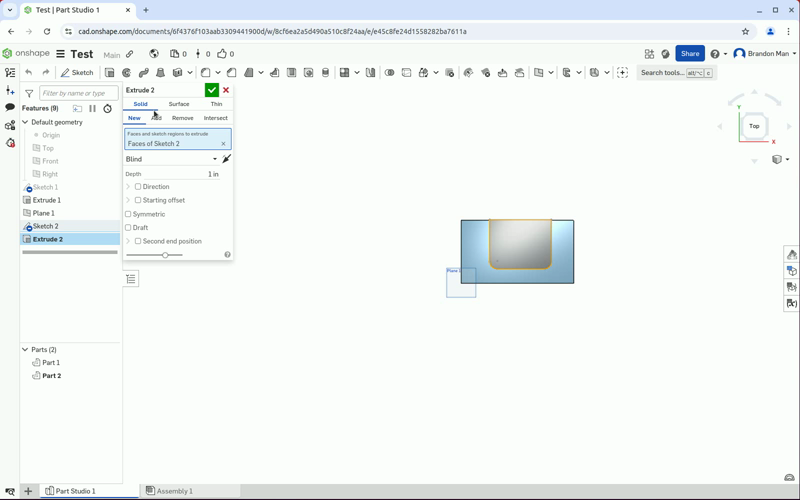
mouse_move(186, 120)
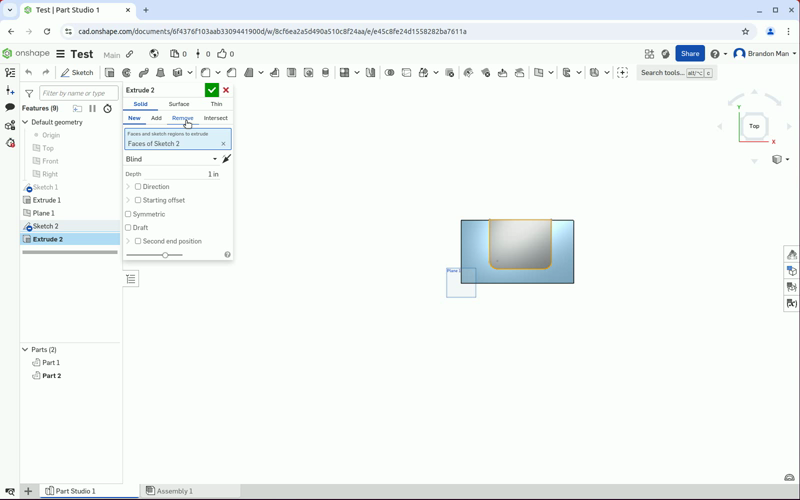
click(186, 120)
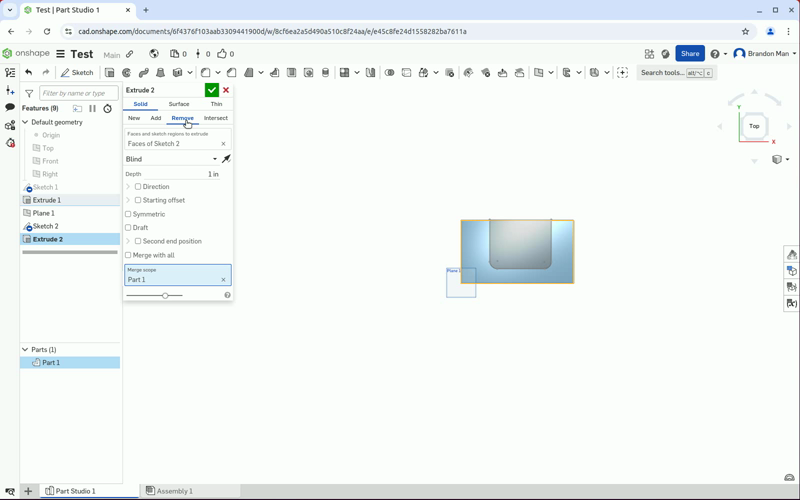
key(tab, 4)
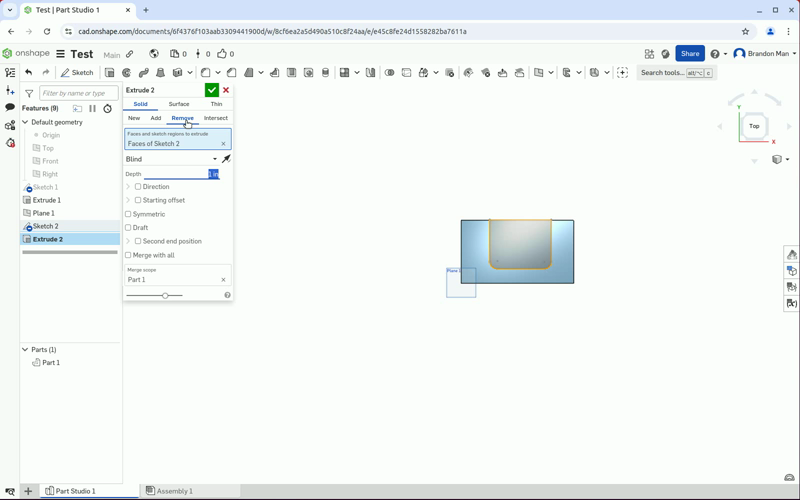
text(5.536)
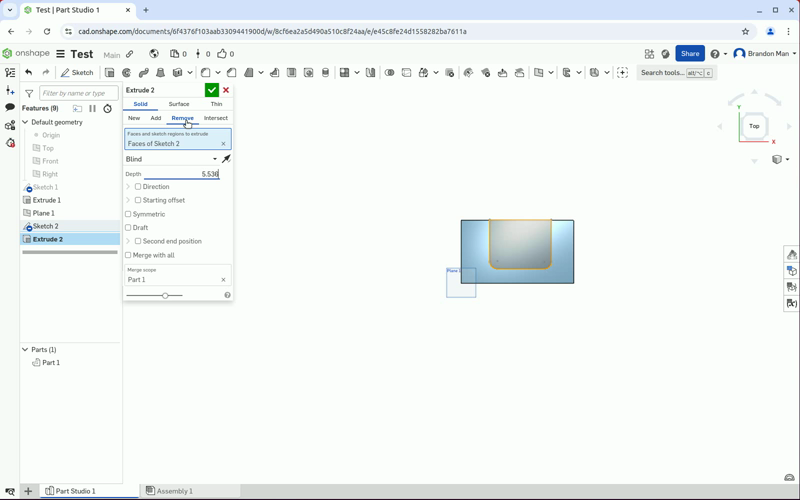
key(tab, 6)
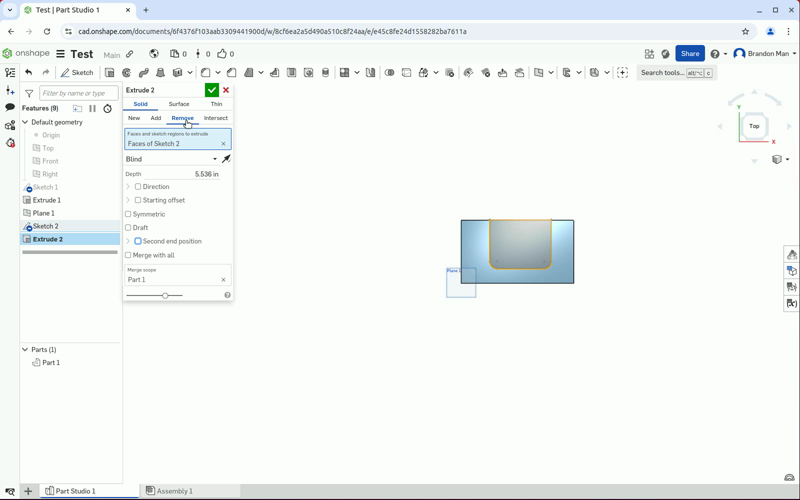
key(space)
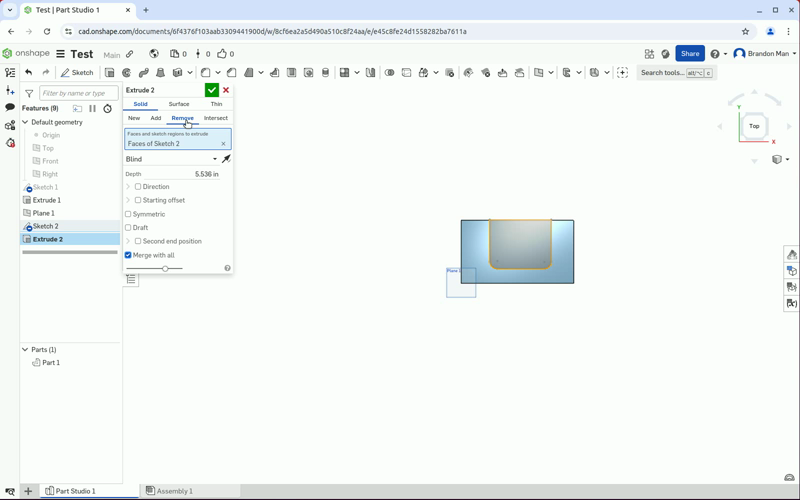
key(enter)
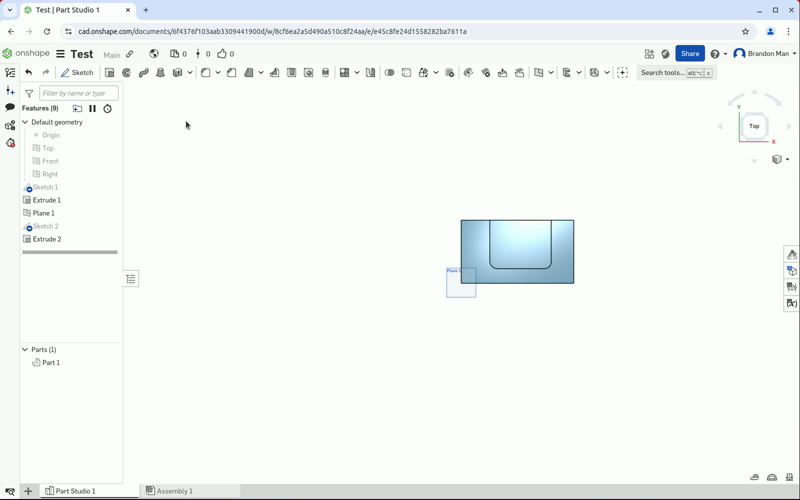
key(shift+h)
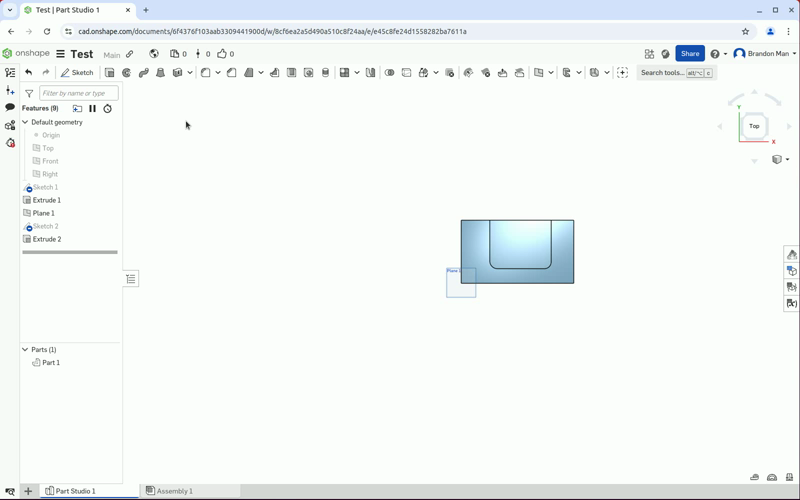
key(shift+h)
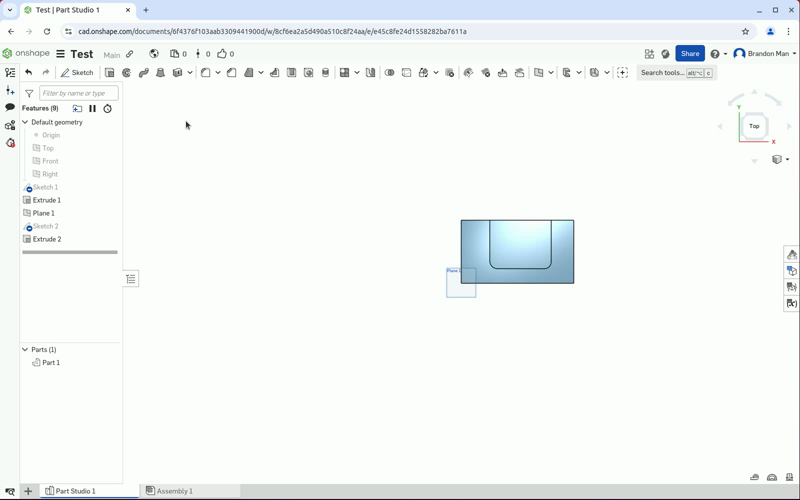
mouse_move(73, 189)
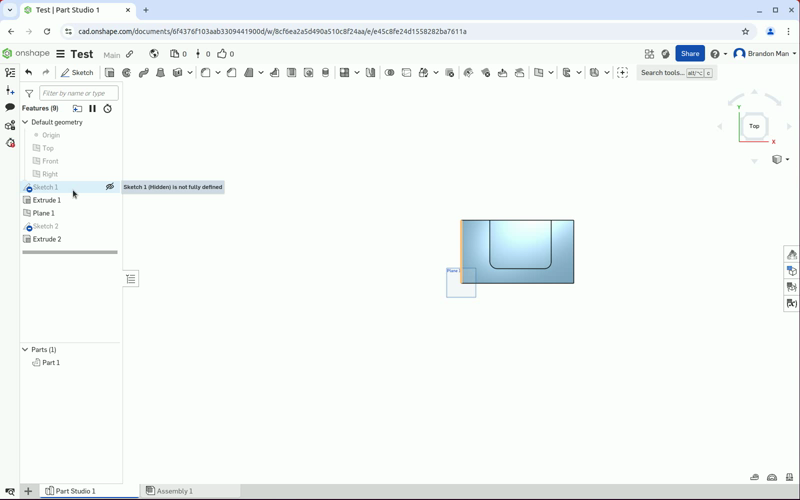
click(73, 189)
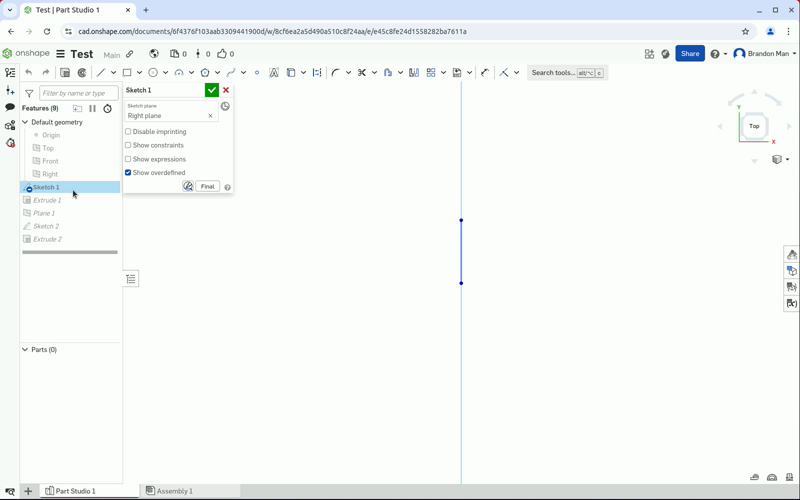
mouse_move(229, 92)
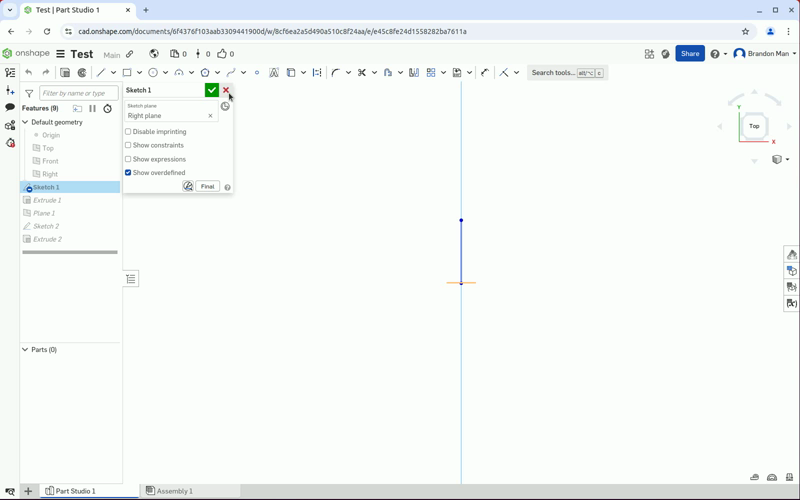
click(229, 92)
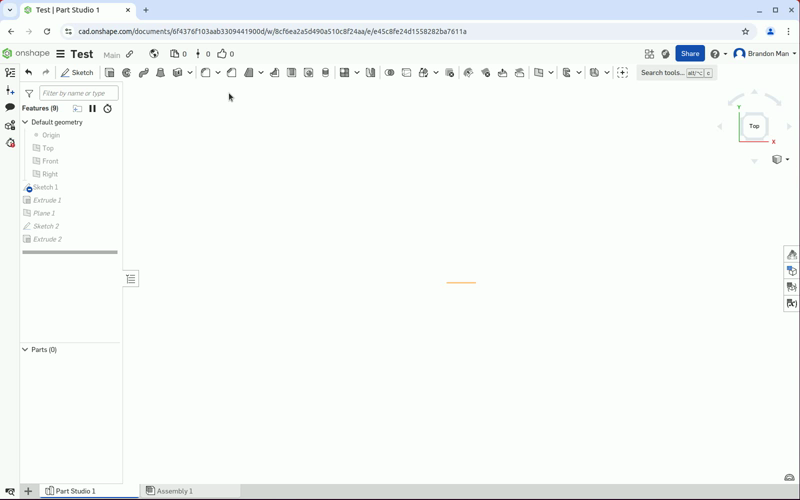
mouse_move(73, 352)
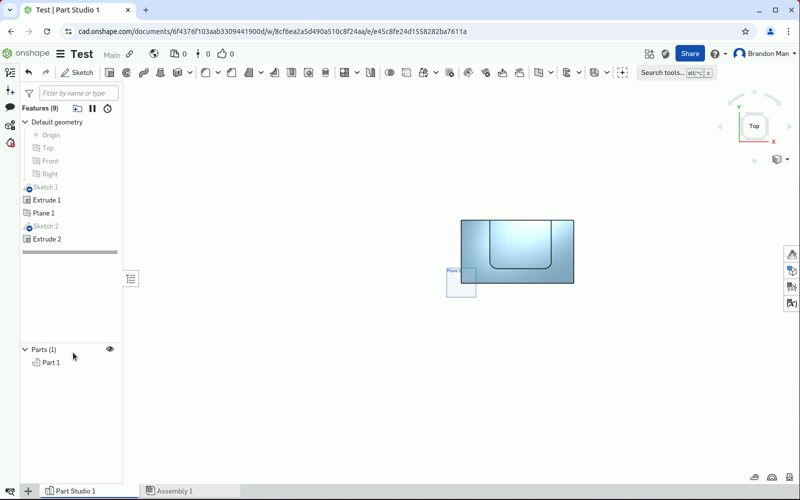
key(y)
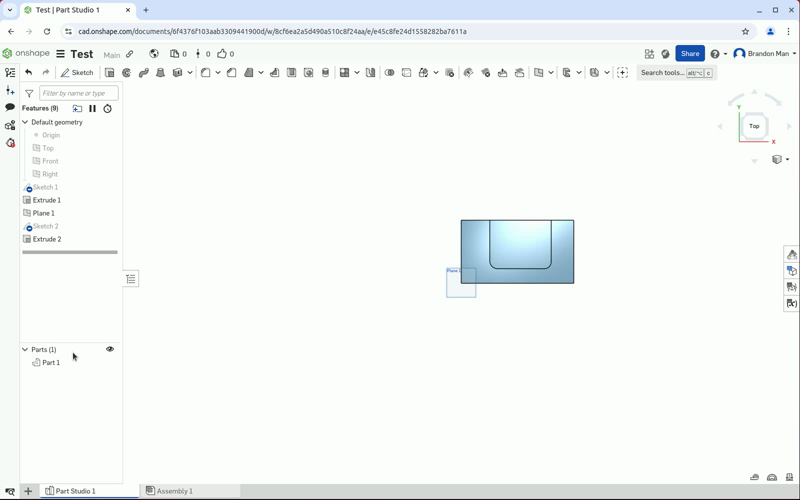
key(shift+p)
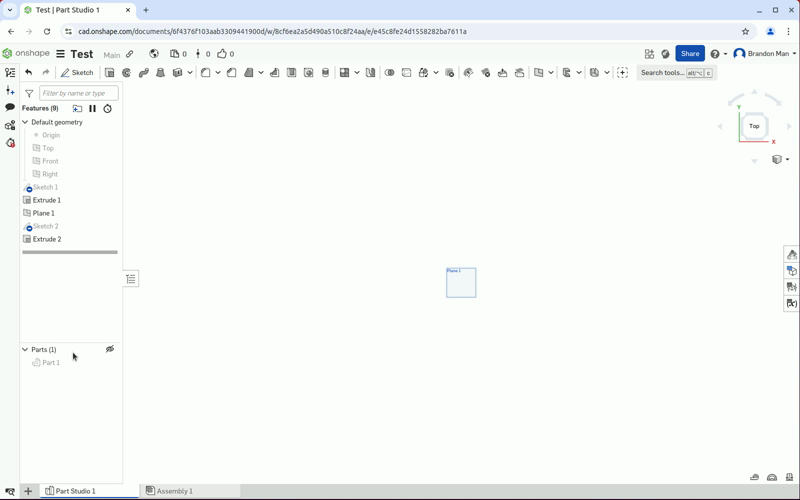
key(space)
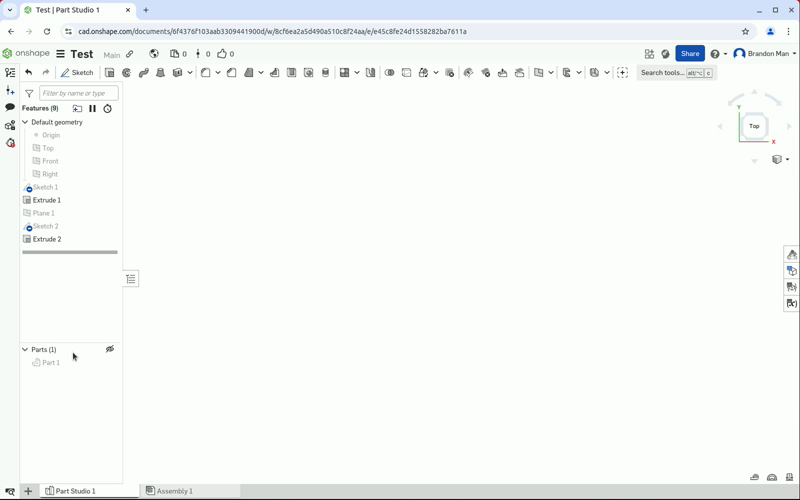
key_down(shift)
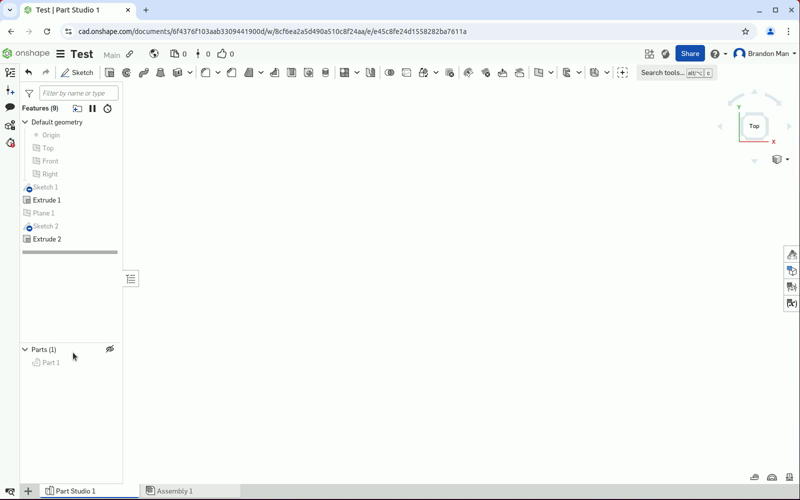
key(up)
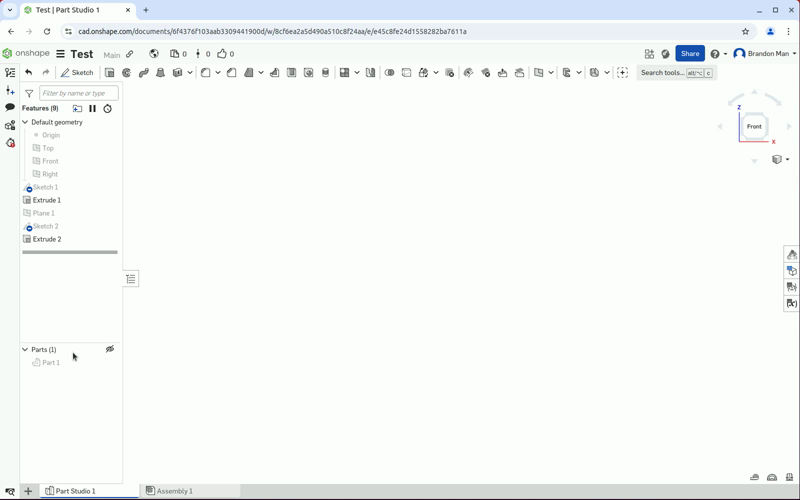
key_up(shift)
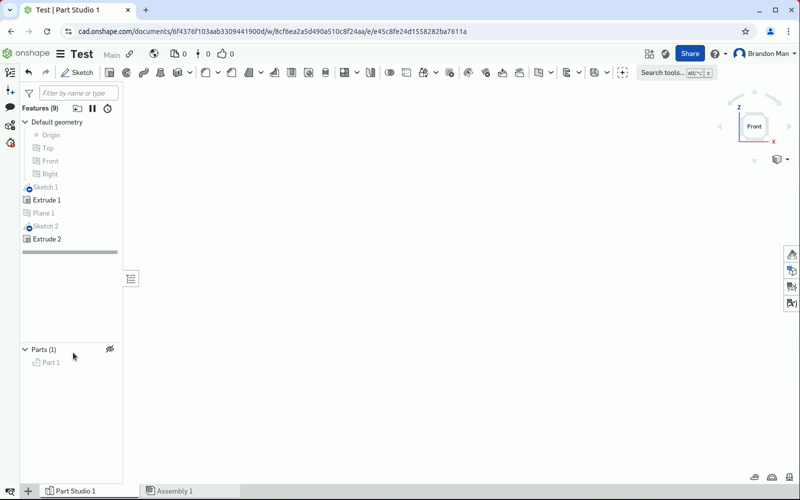
mouse_move(73, 352)
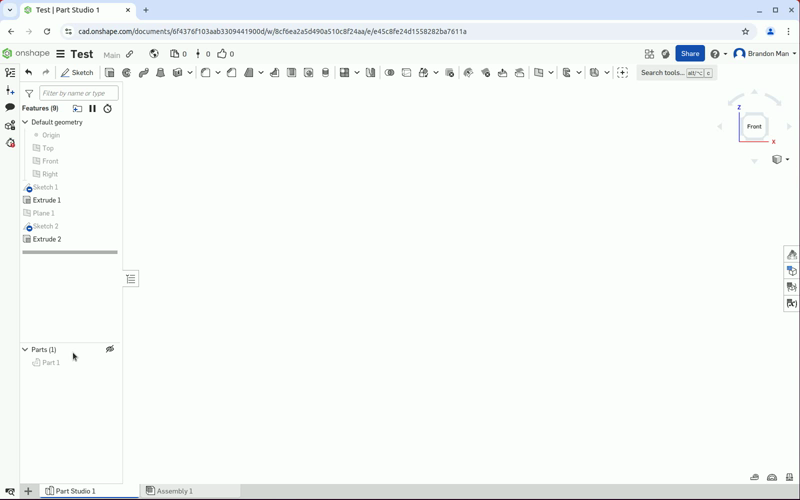
key(shift+y)
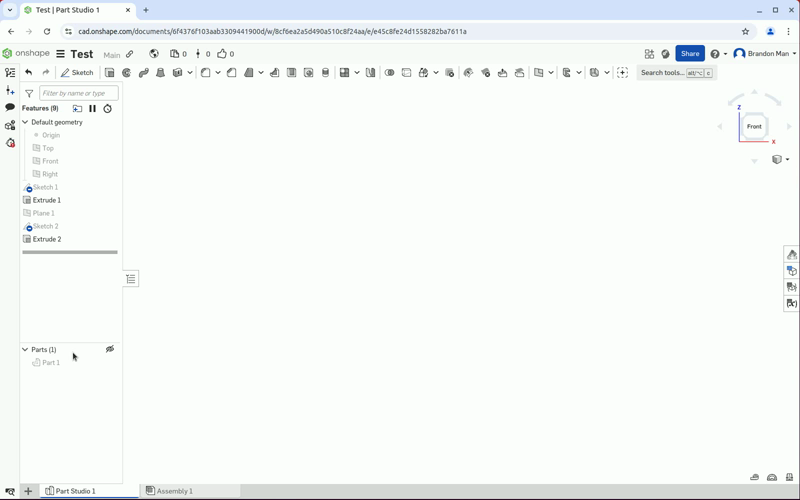
key(shift+s)
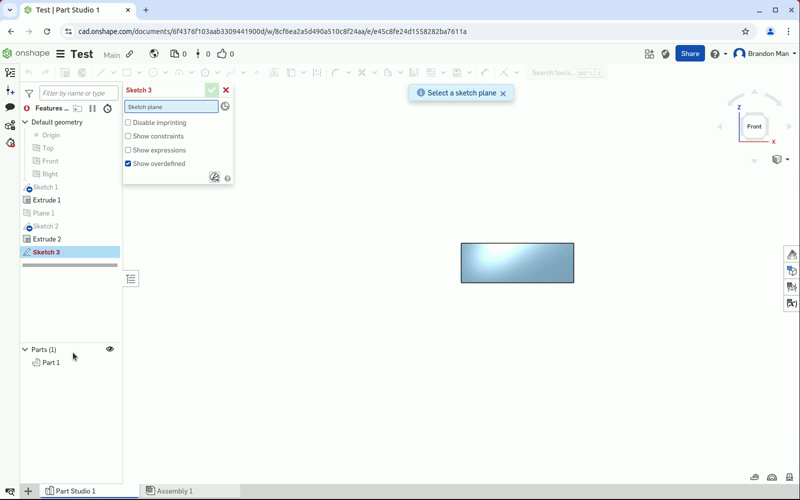
mouse_move(73, 163)
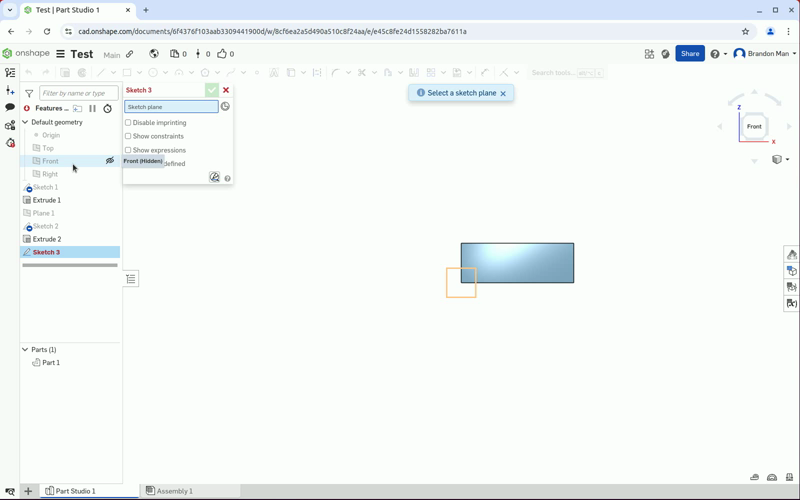
click(73, 163)
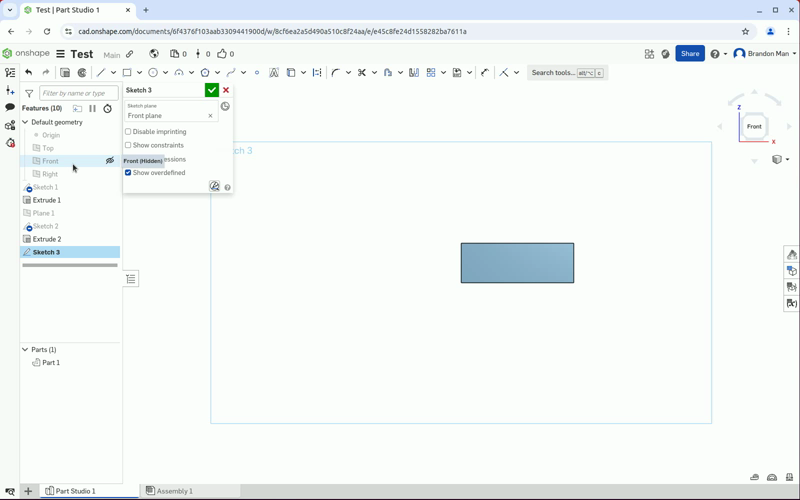
mouse_move(73, 352)
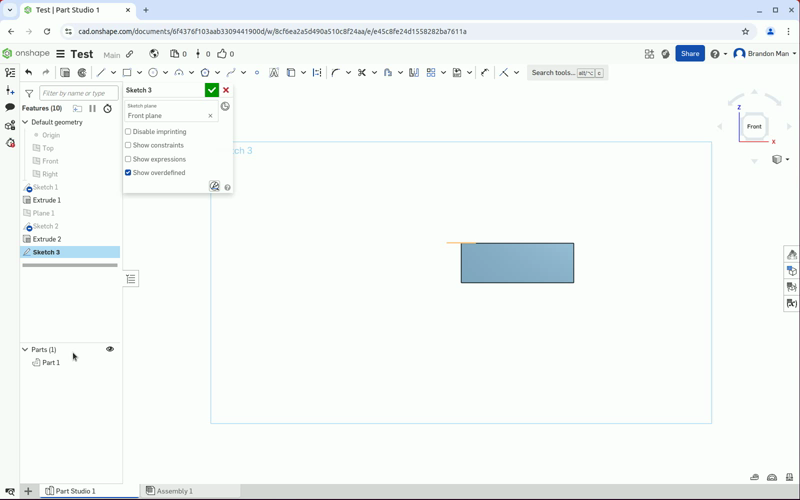
key(y)
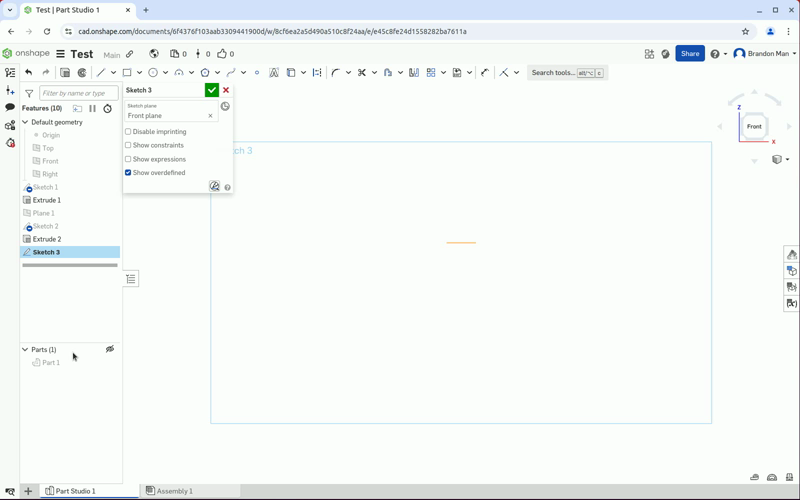
key(c)
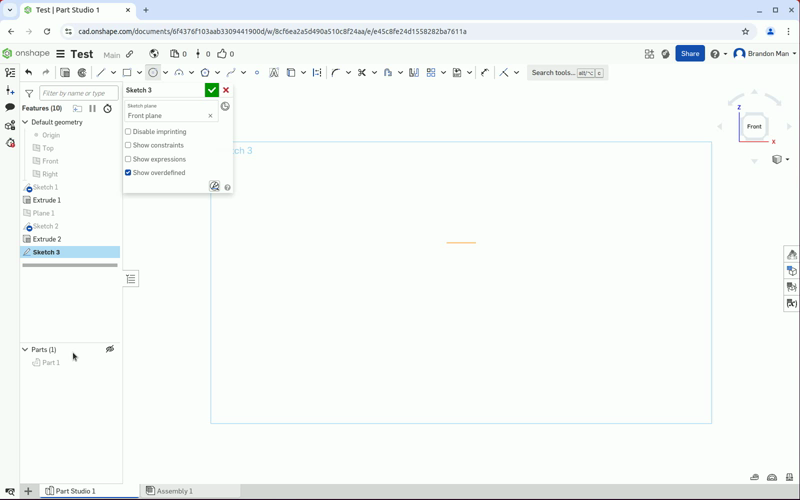
key_down(shift)
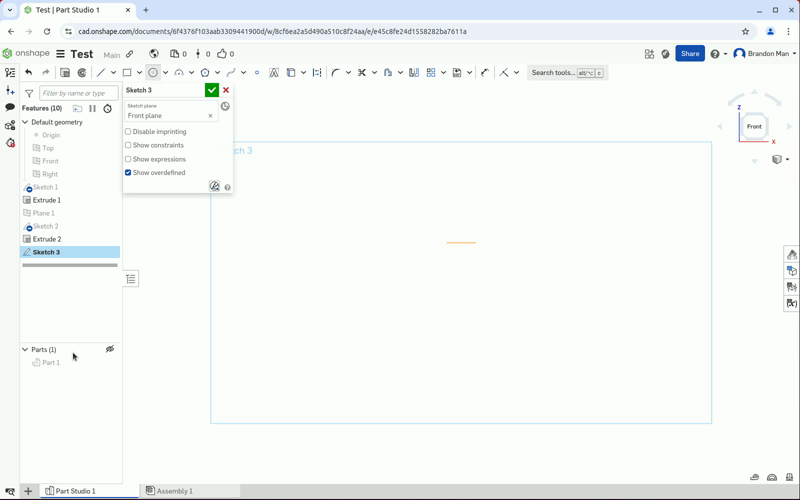
mouse_move(517, 262)
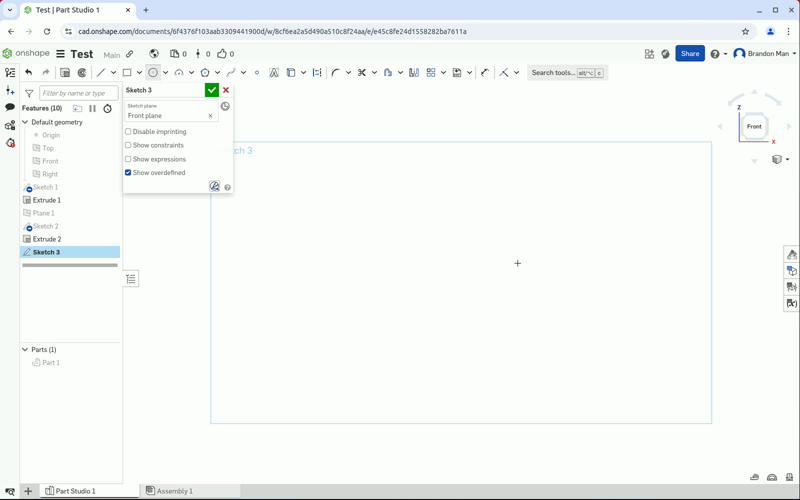
click(517, 262)
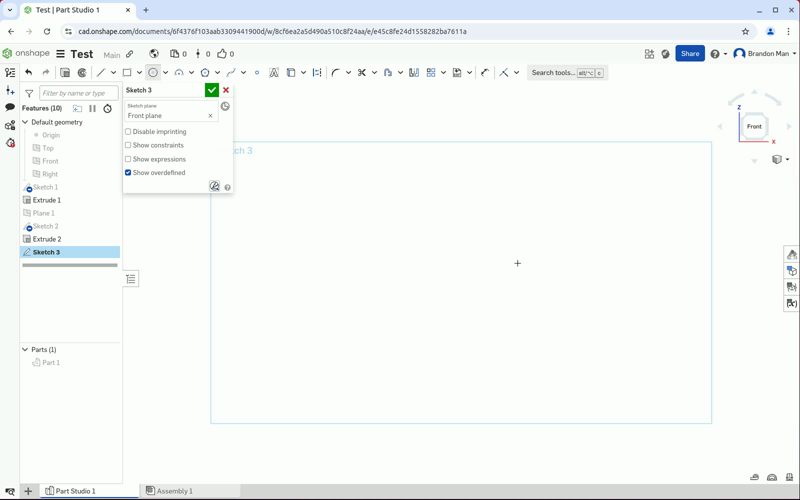
key_up(shift)
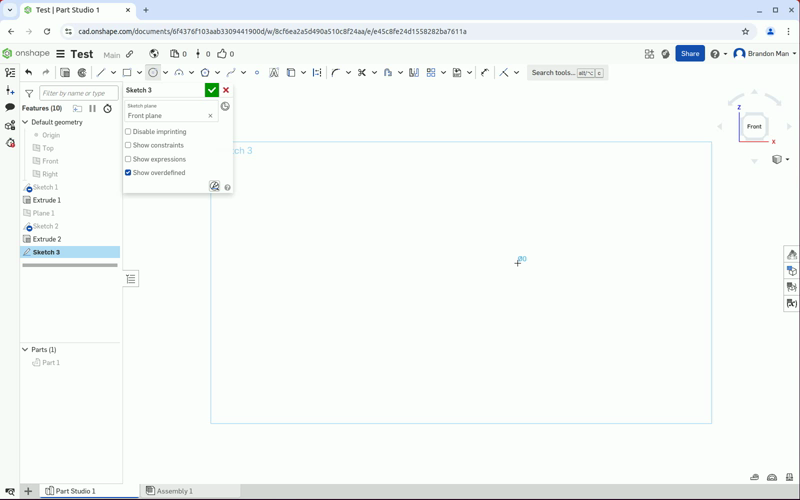
mouse_move(526, 262)
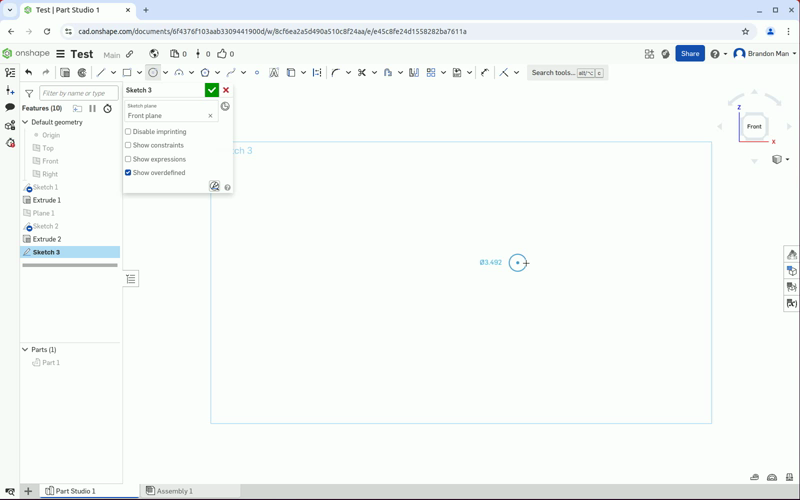
click(526, 262)
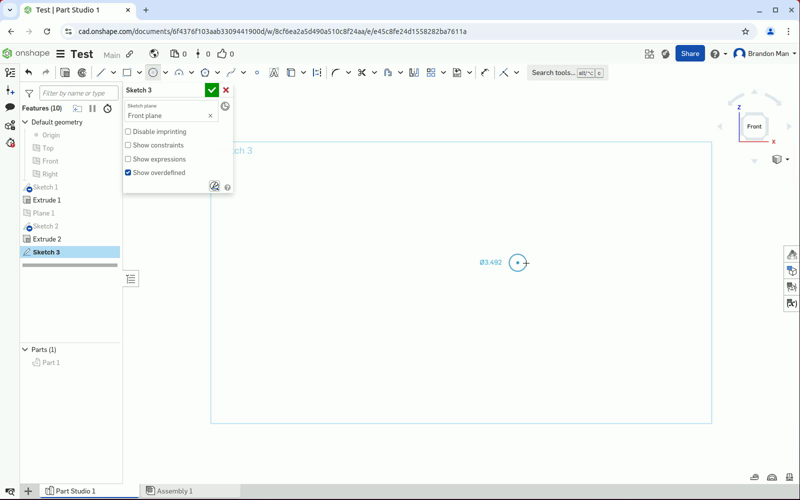
key(esc)
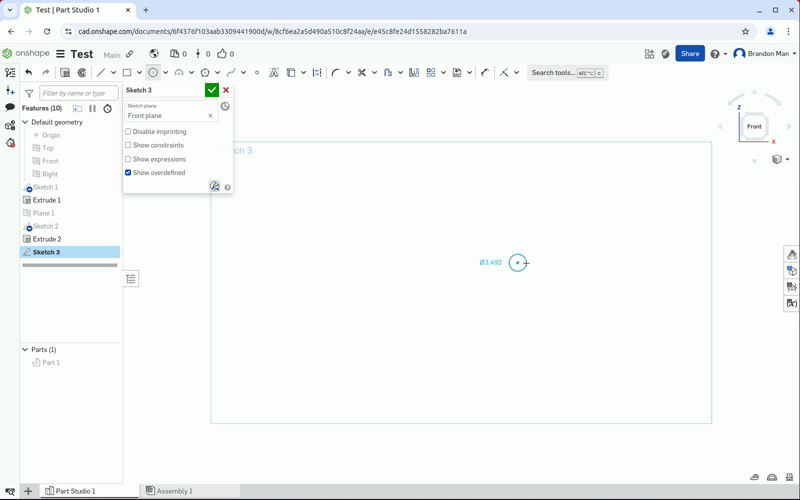
mouse_move(524, 264)
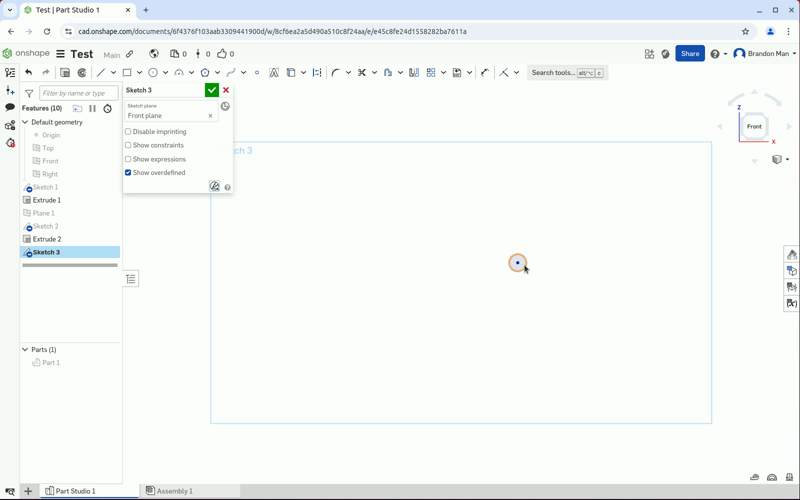
scroll(6)
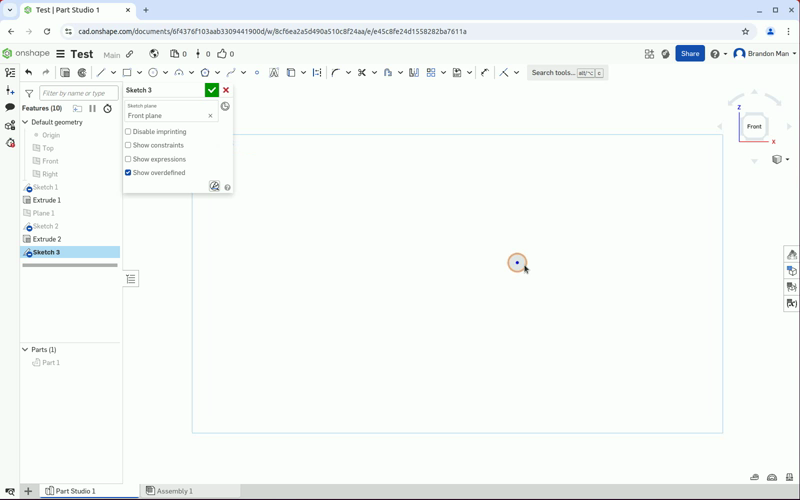
scroll(6)
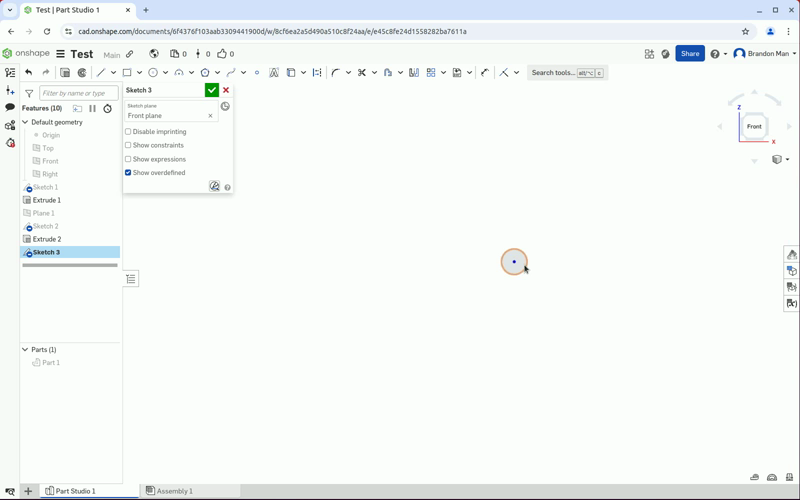
scroll(6)
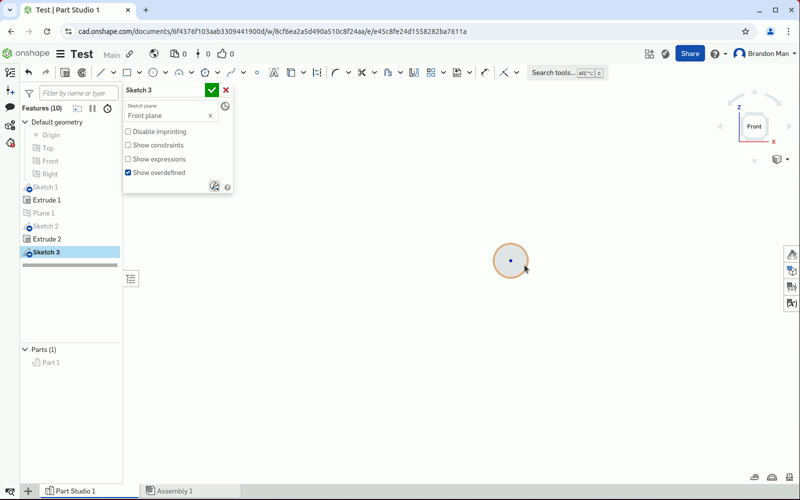
scroll(6)
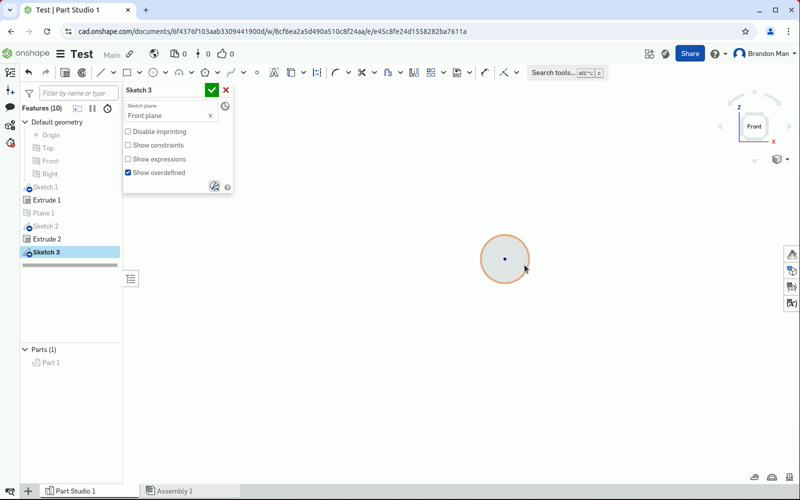
scroll(6)
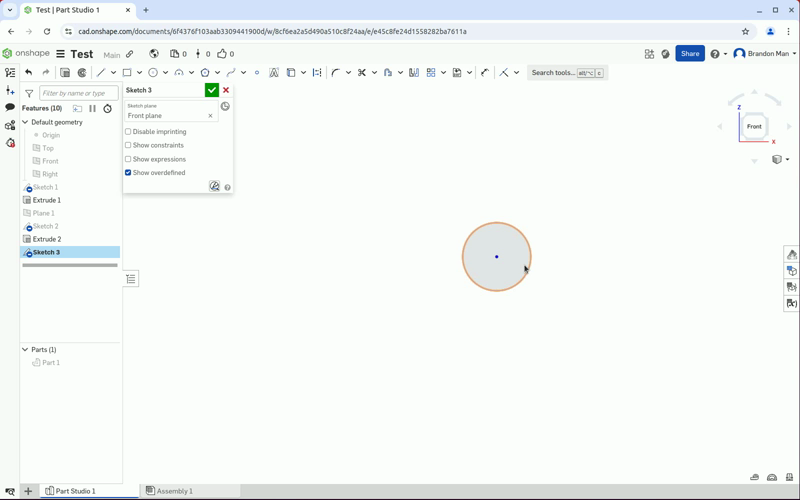
scroll(6)
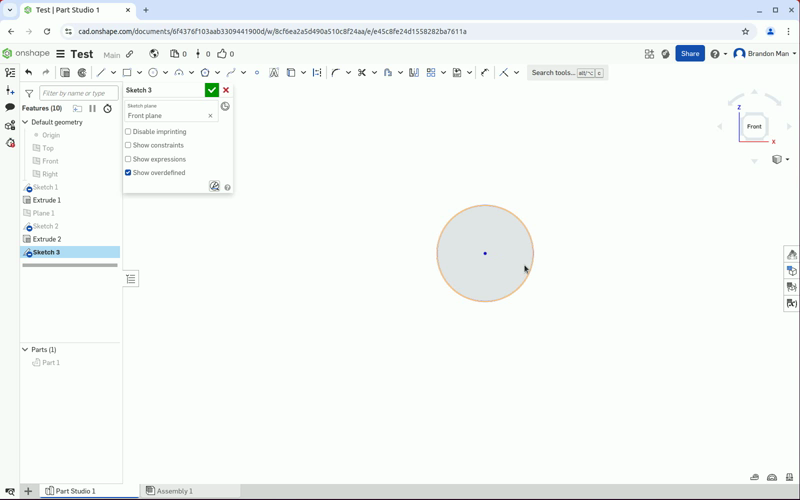
scroll(6)
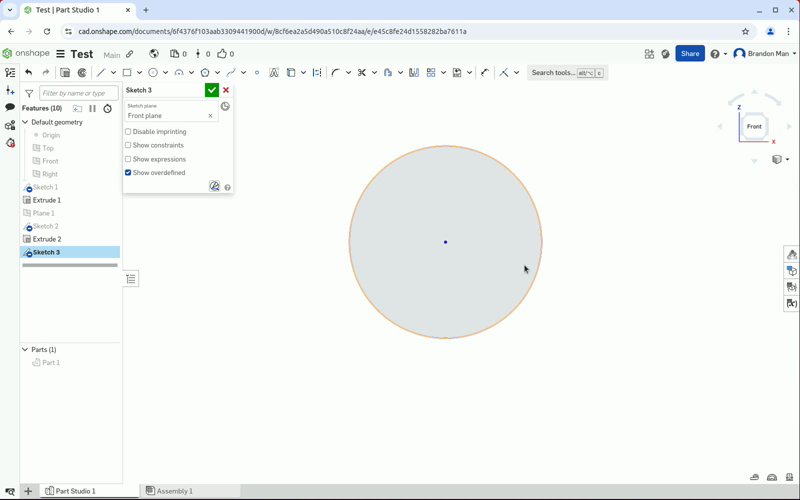
click(524, 264)
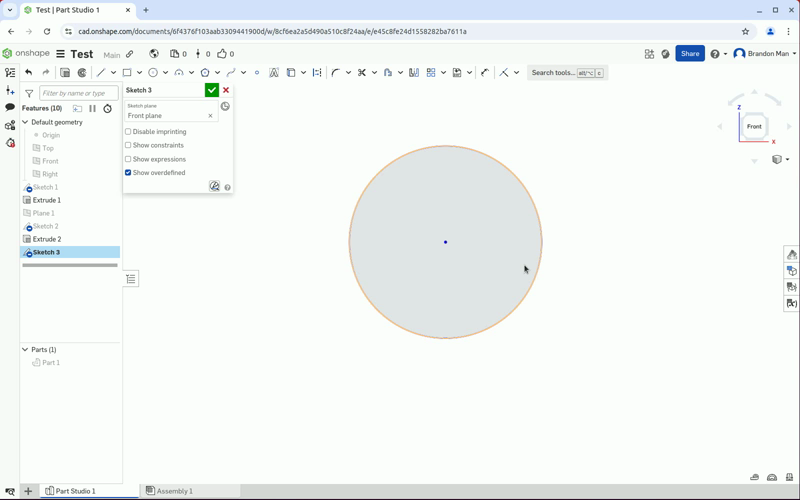
scroll(-6)
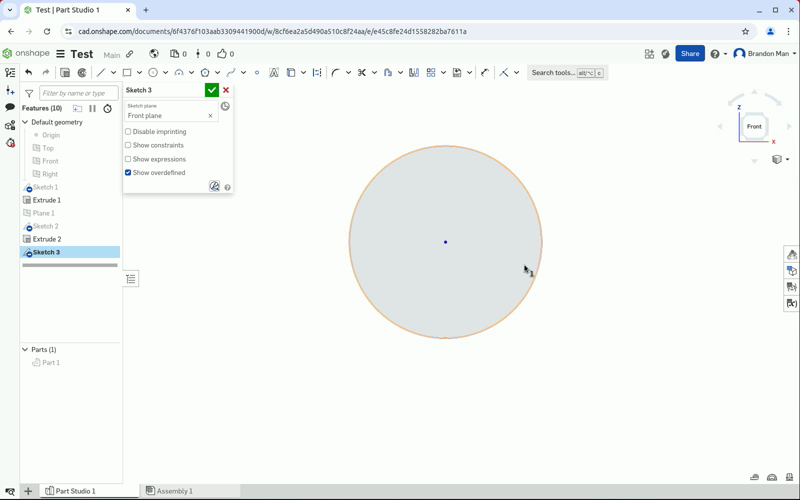
scroll(-6)
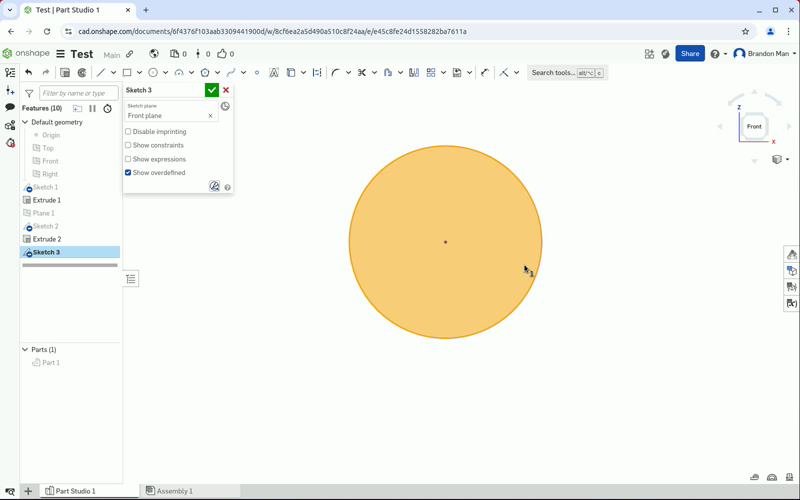
scroll(-6)
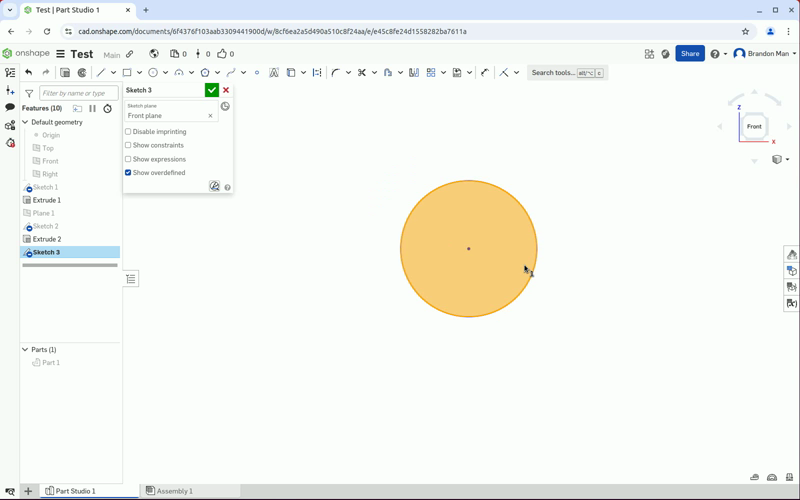
scroll(-6)
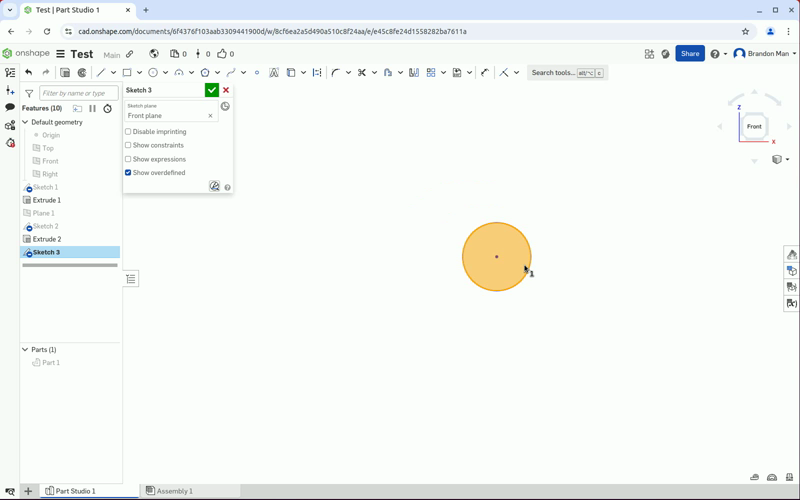
scroll(-6)
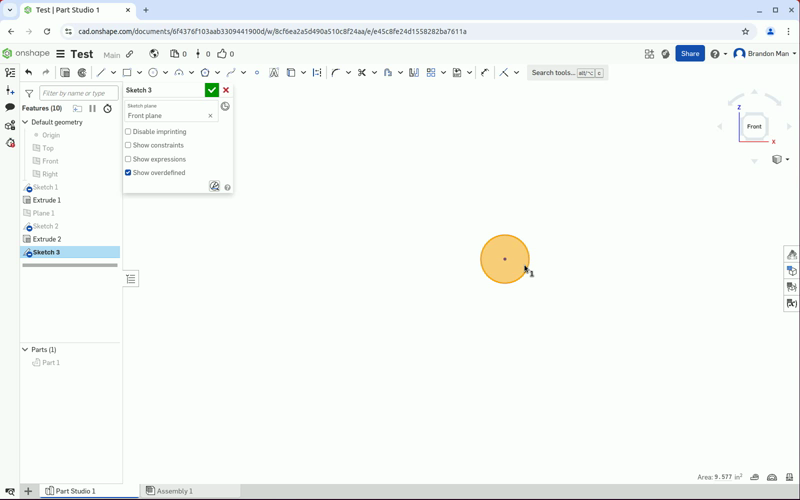
scroll(-6)
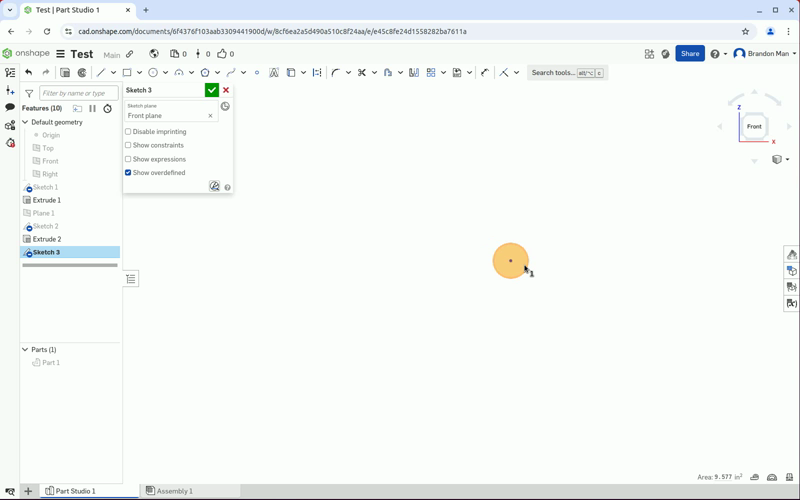
scroll(-6)
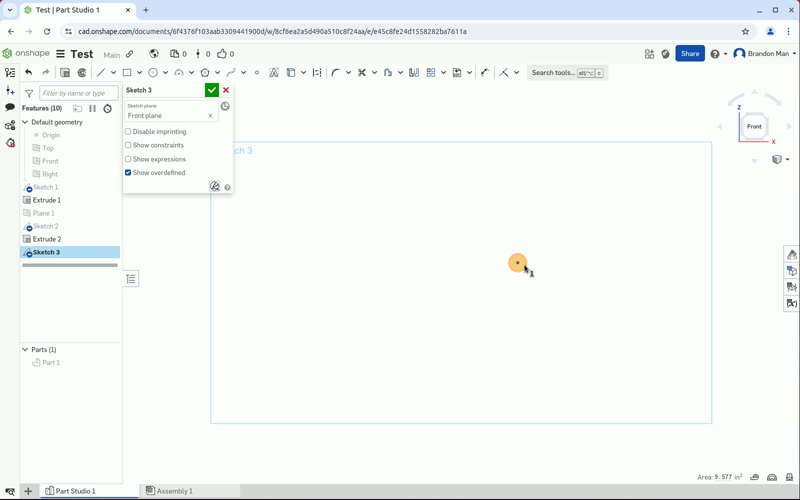
mouse_move(73, 352)
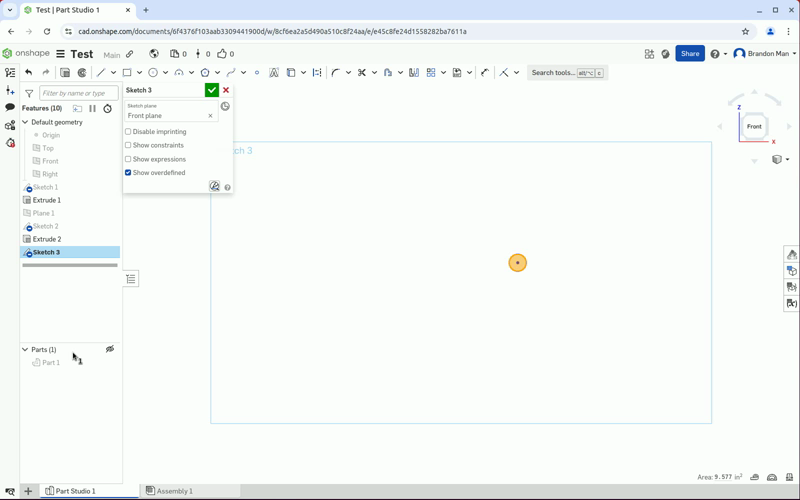
key(shift+y)
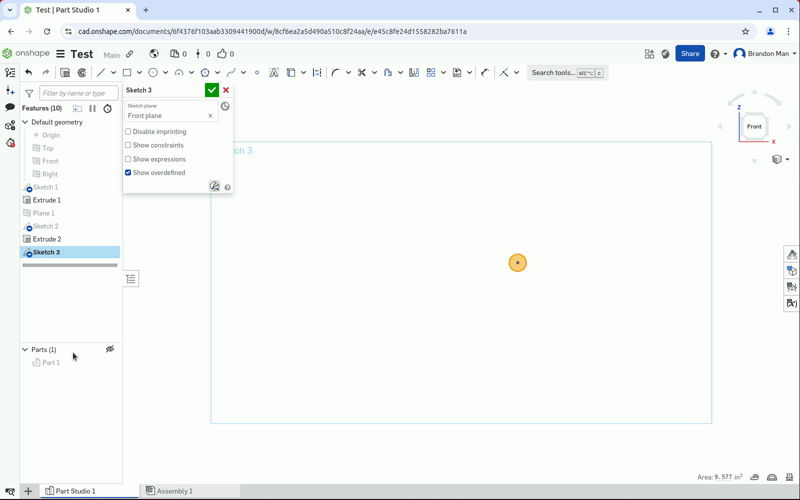
key(shift+e)
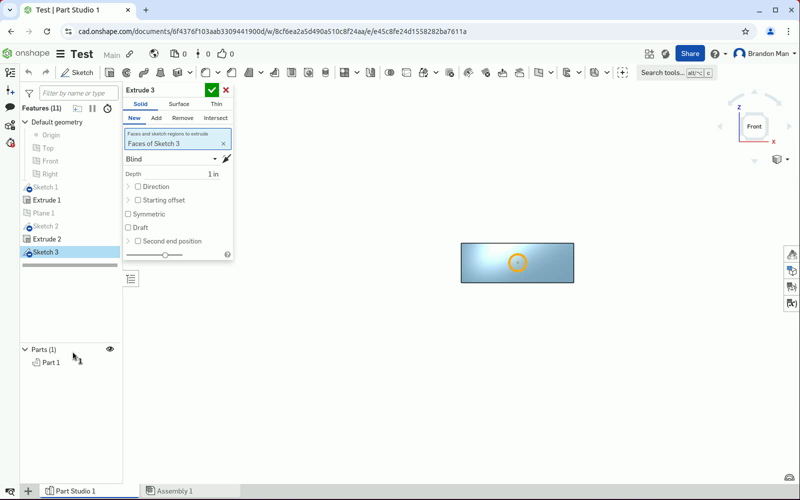
mouse_move(143, 106)
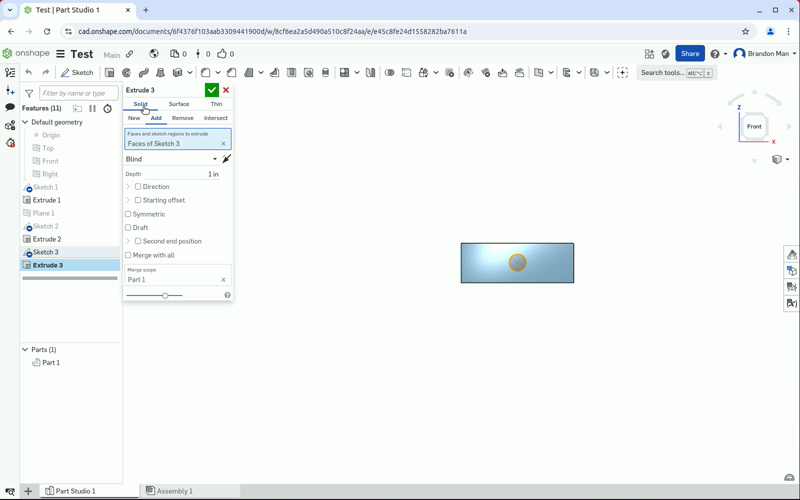
click(143, 106)
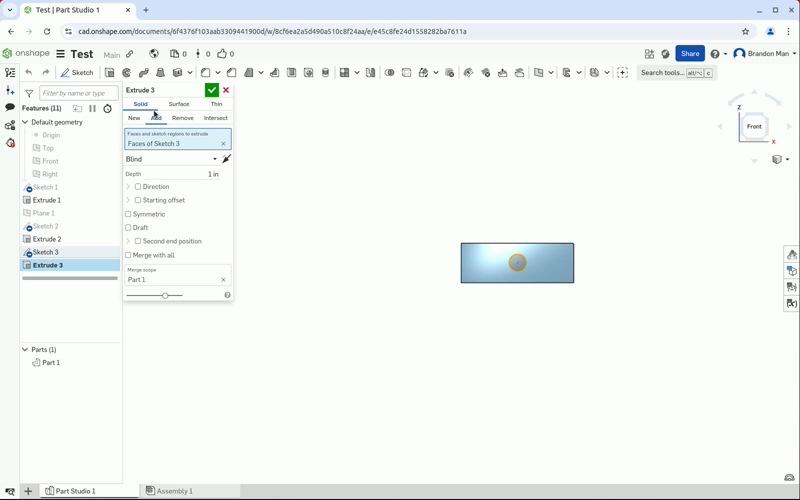
mouse_move(186, 120)
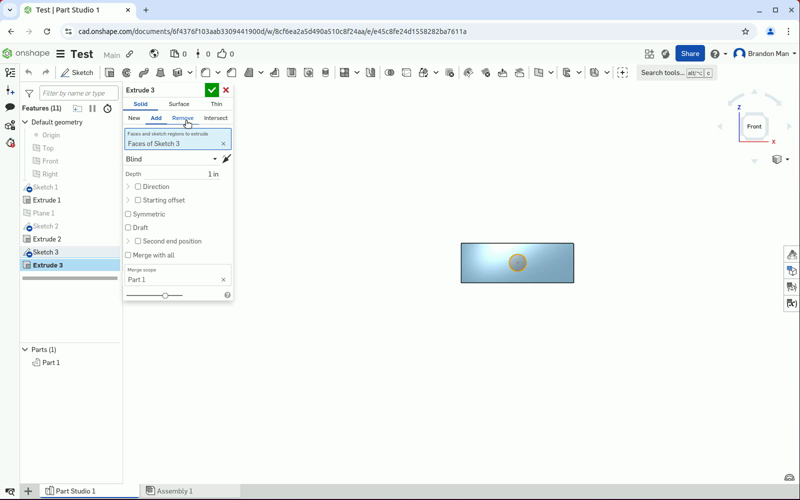
click(186, 120)
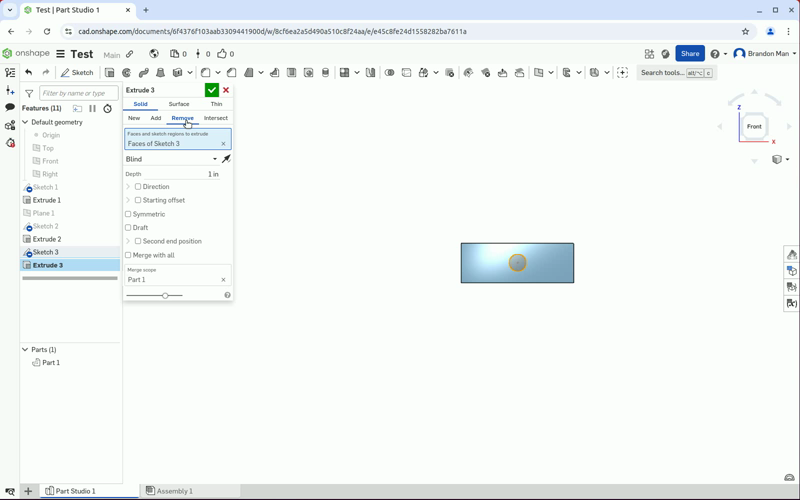
key(tab, 4)
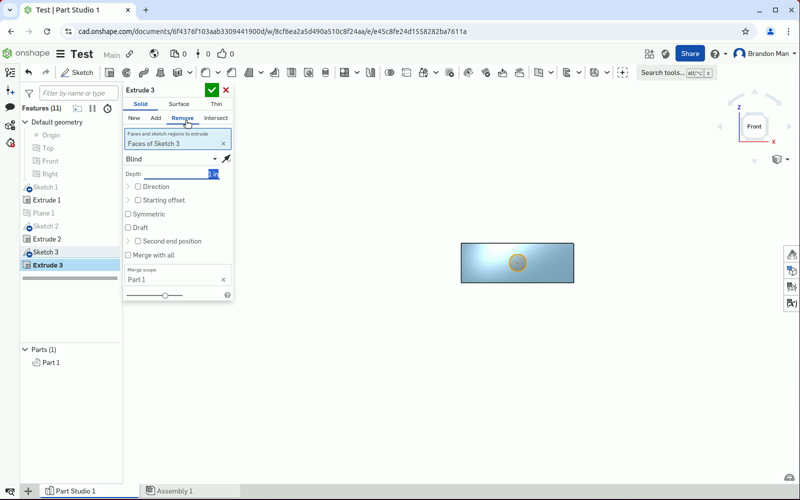
text(5.777)
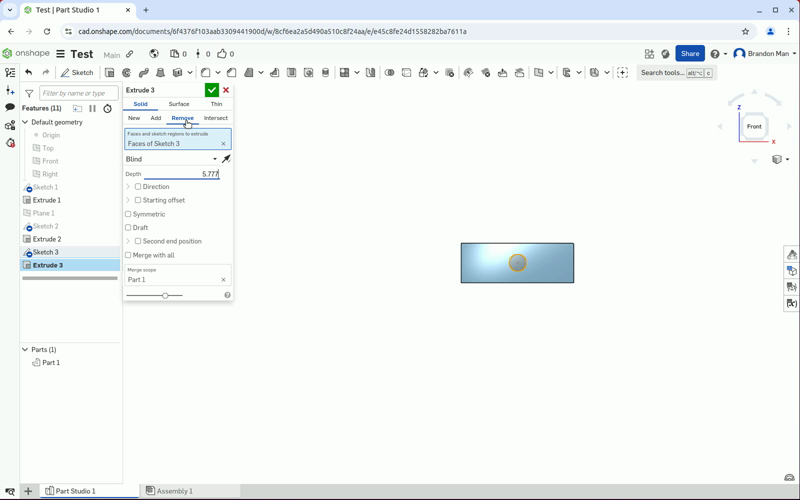
key(tab, 6)
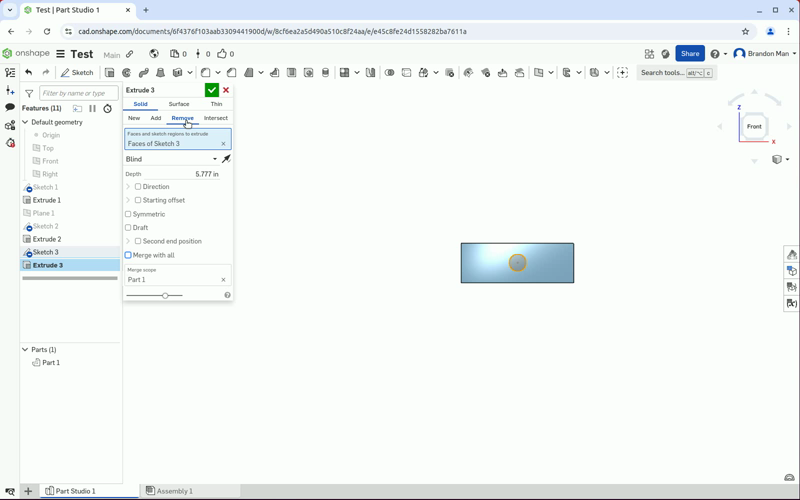
key(space)
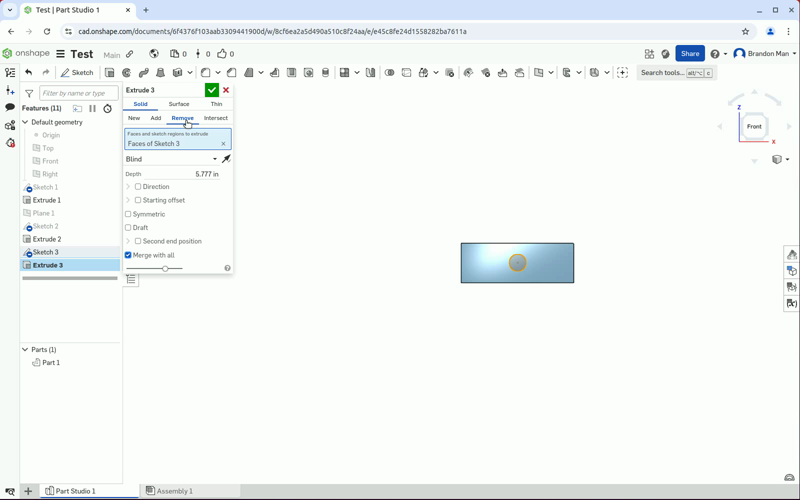
key(enter)
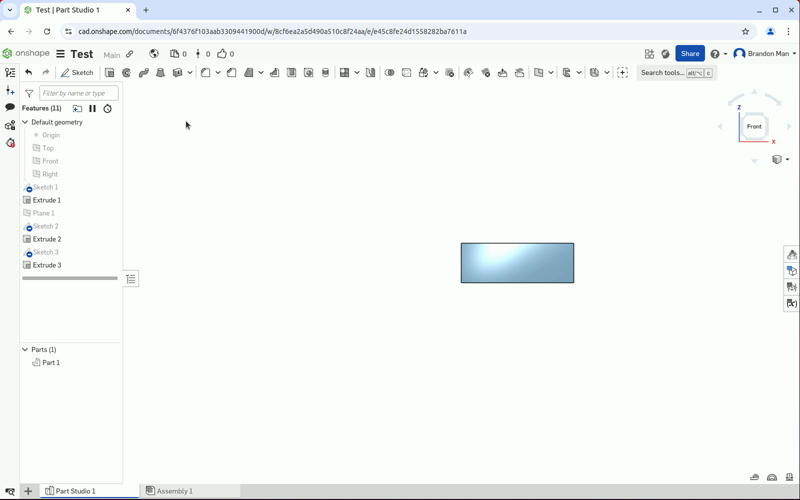
key(shift+h)
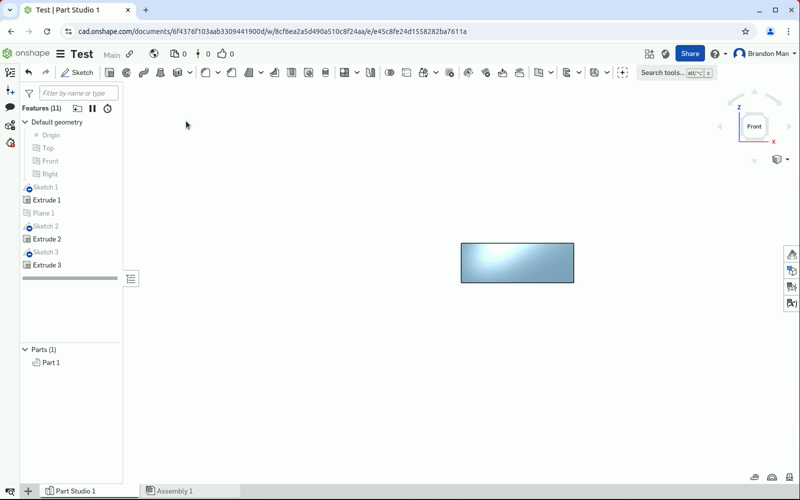
key(shift+h)
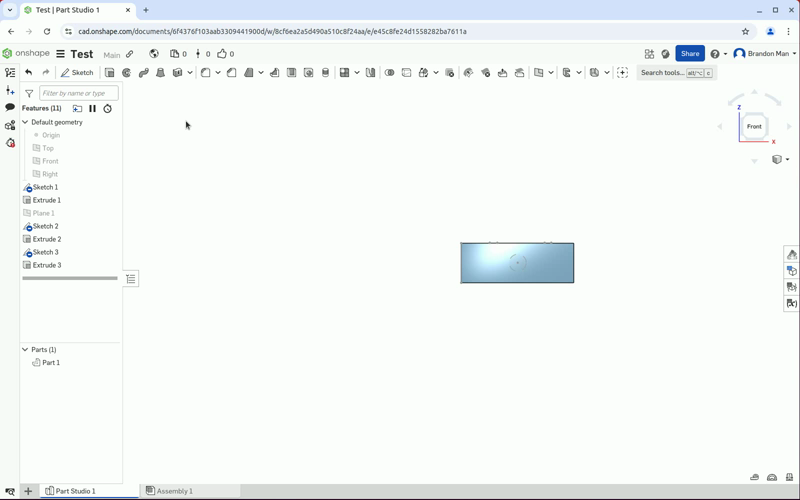
key(shift+7)
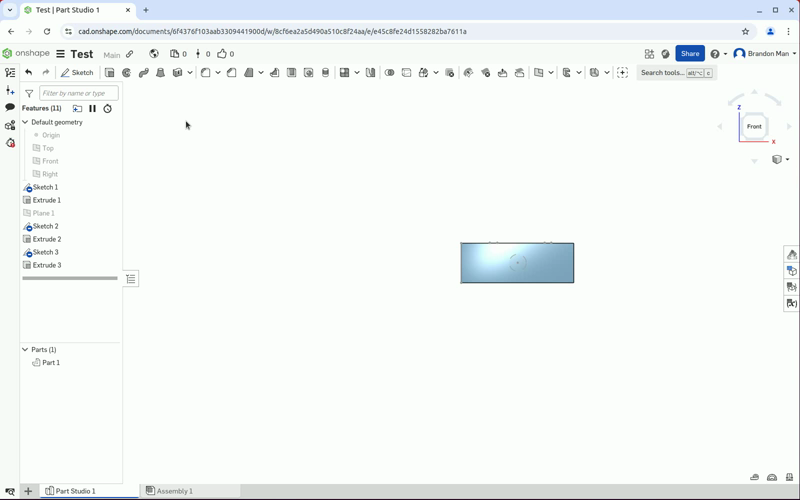
key(left, 2)
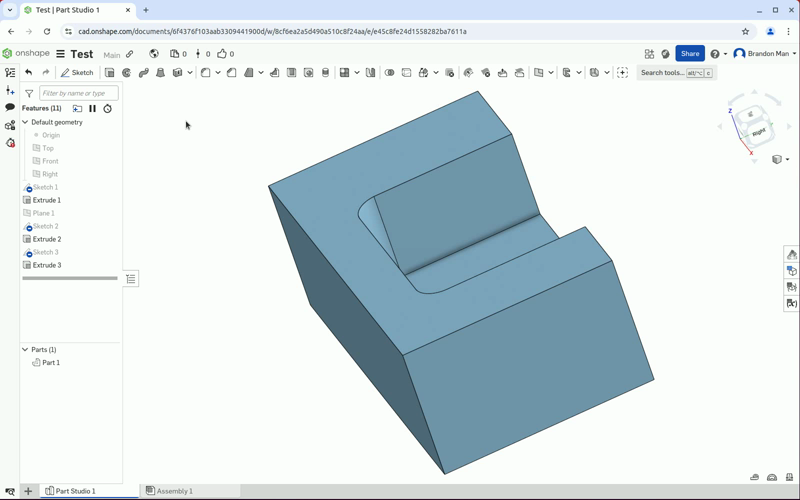
key(down, 2)
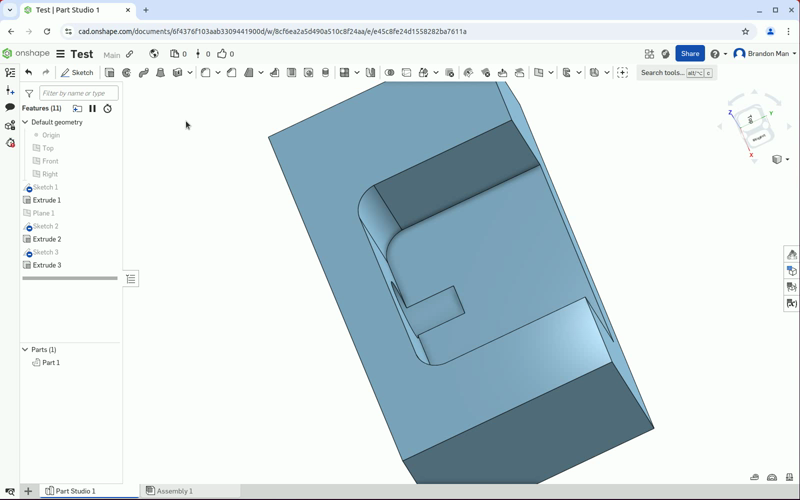
key(up, 2)
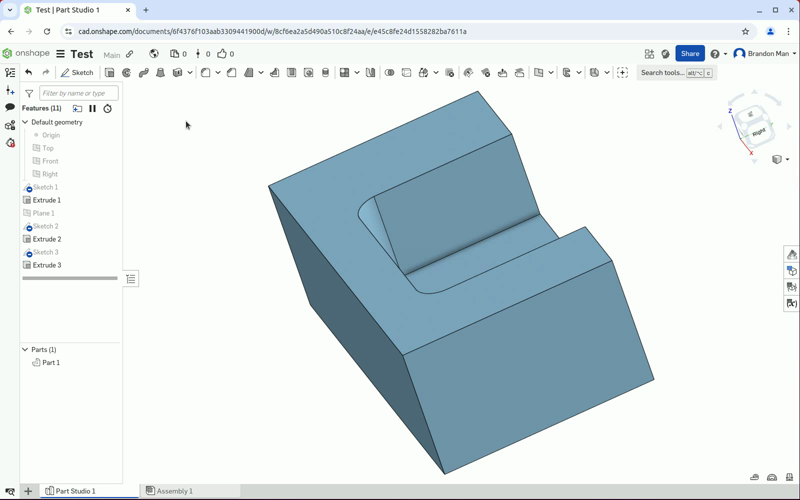
key(right, 2)
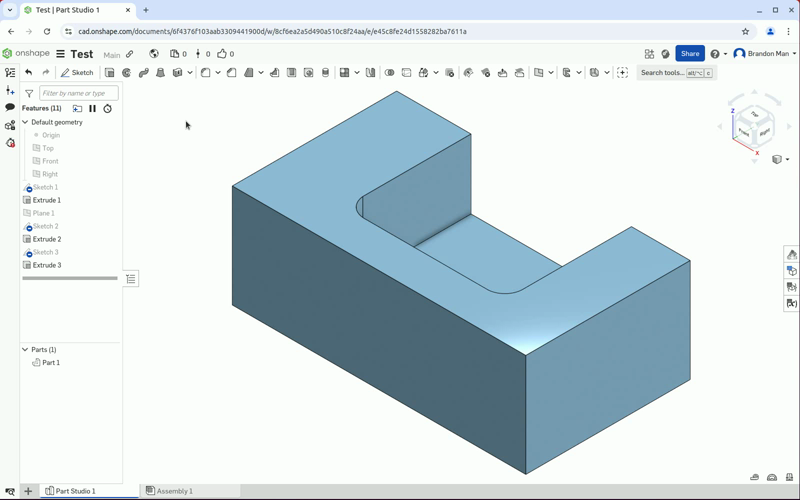
mouse_move(73, 189)
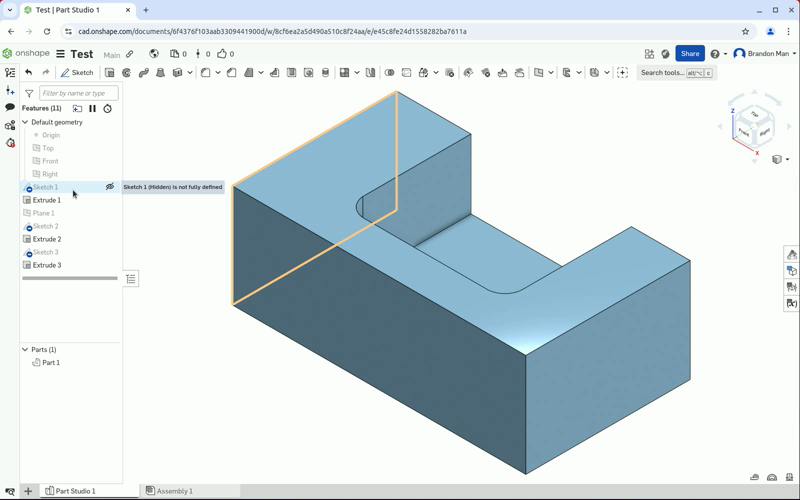
click(73, 189)